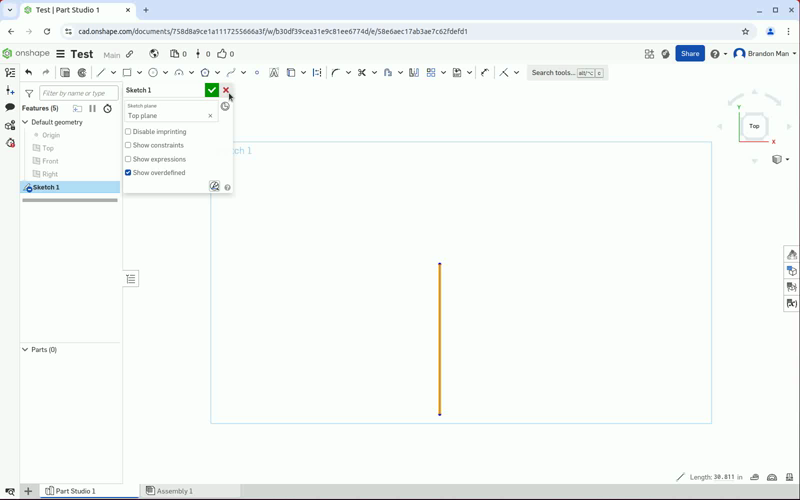
key(shift+h)
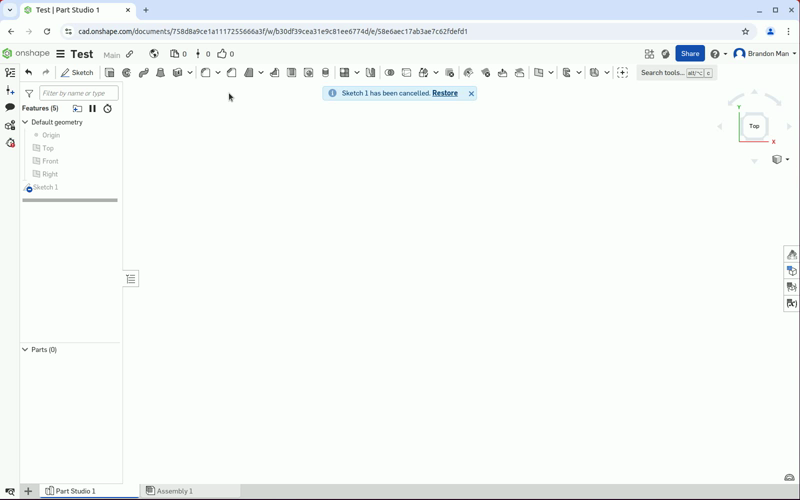
mouse_move(73, 352)
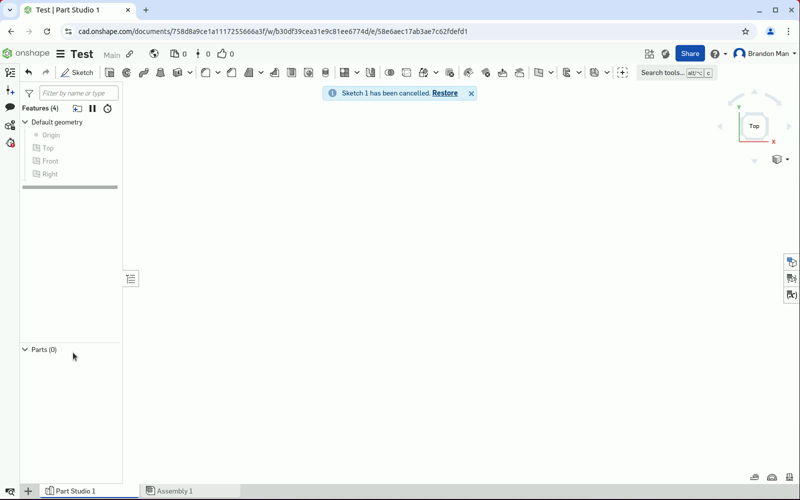
key(y)
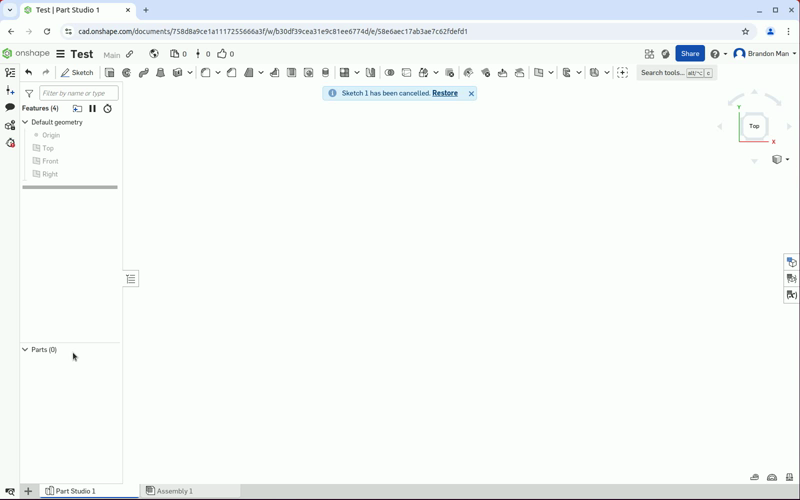
key(shift+p)
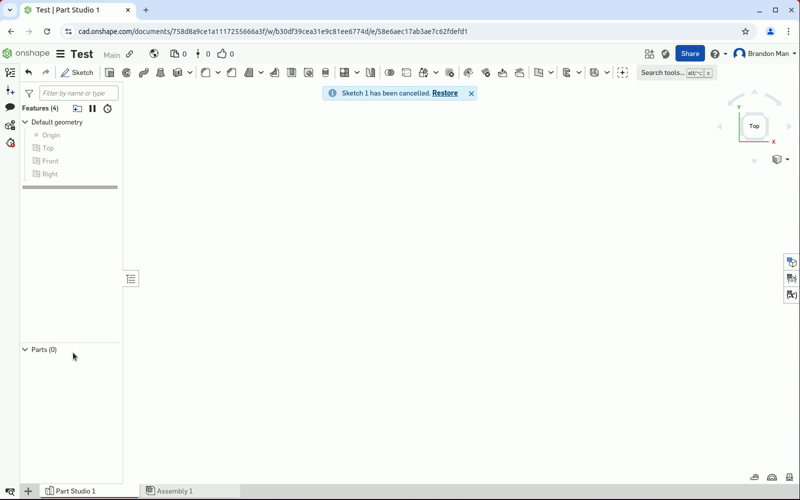
key(space)
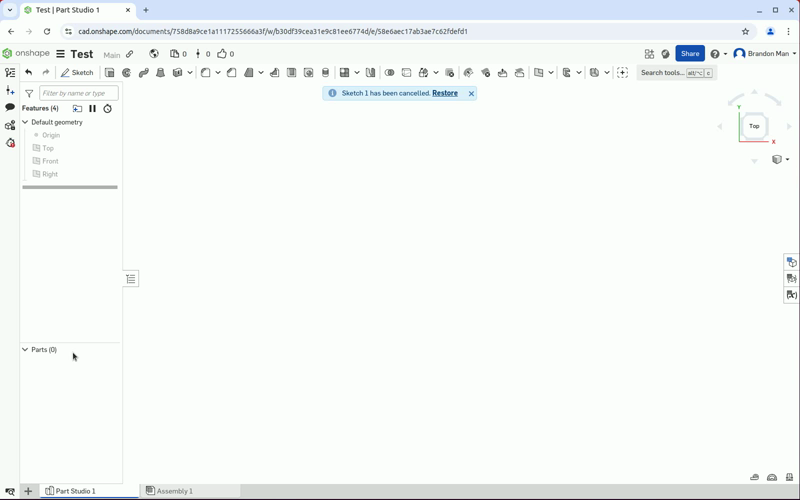
key_down(shift)
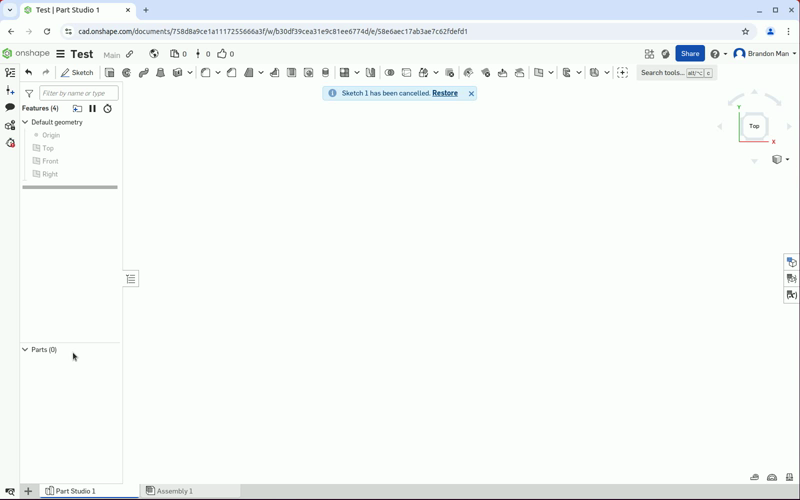
key(up)
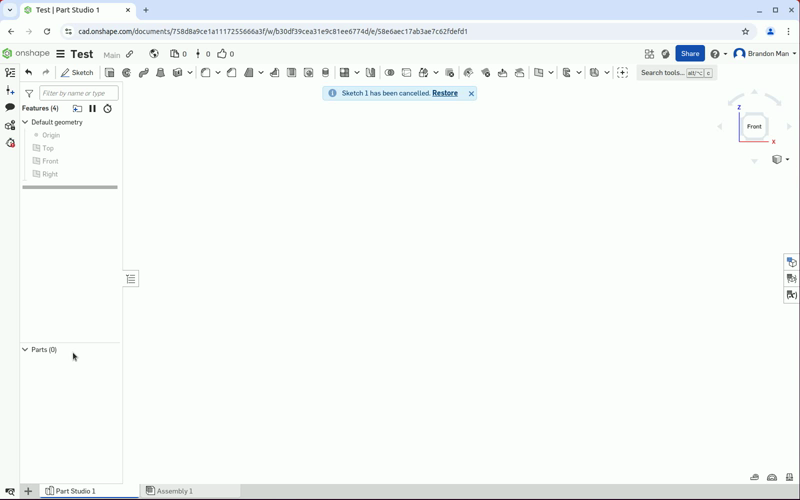
key_up(shift)
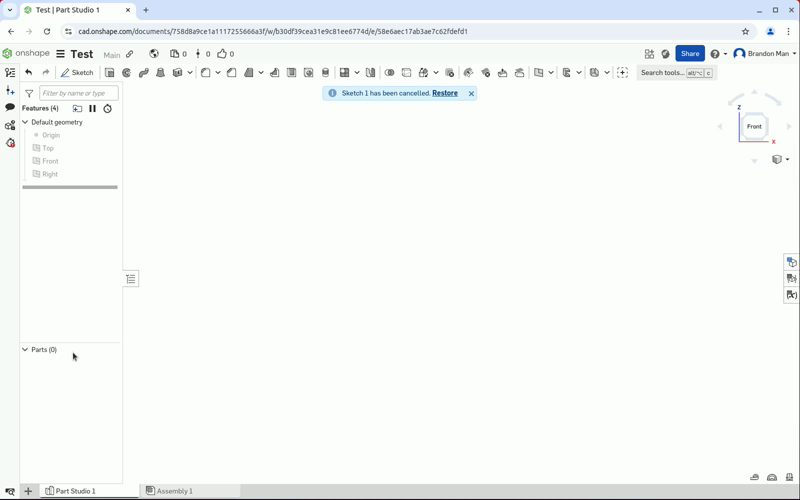
mouse_move(73, 352)
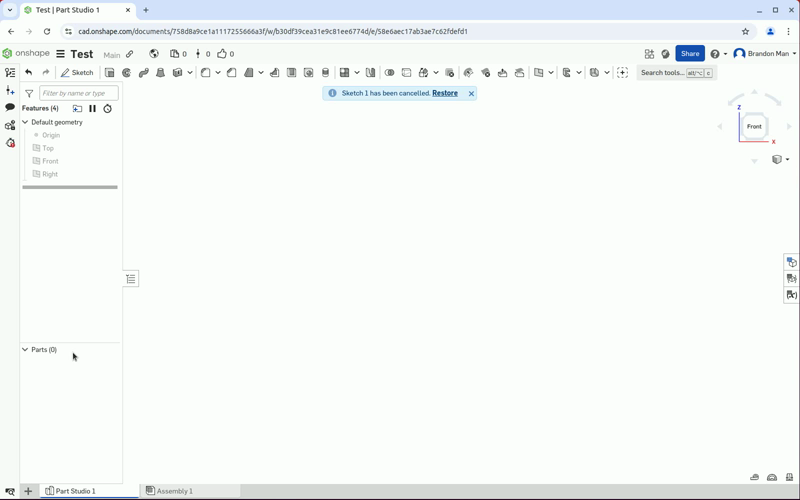
key(shift+y)
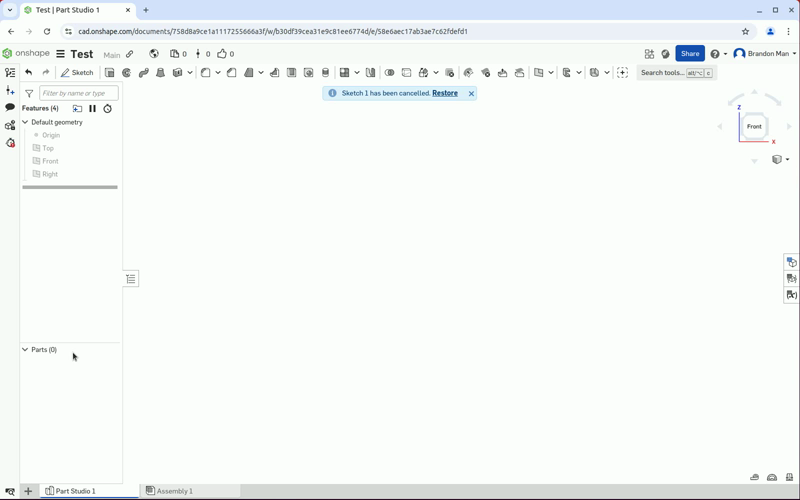
key(shift+s)
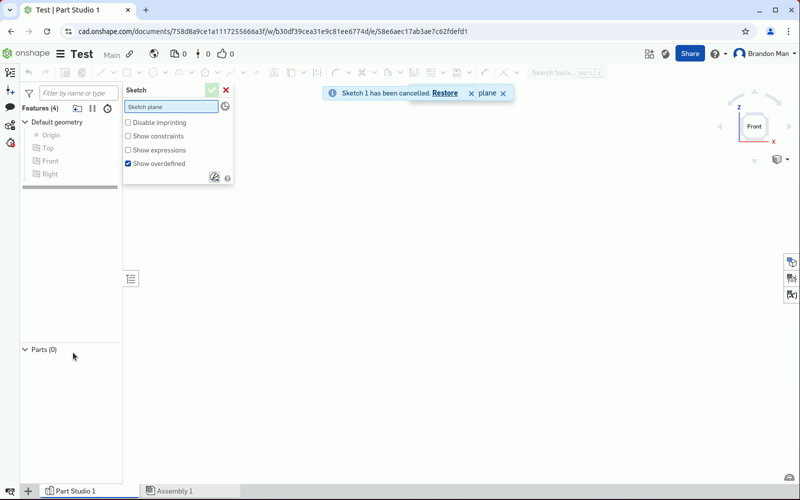
mouse_move(73, 163)
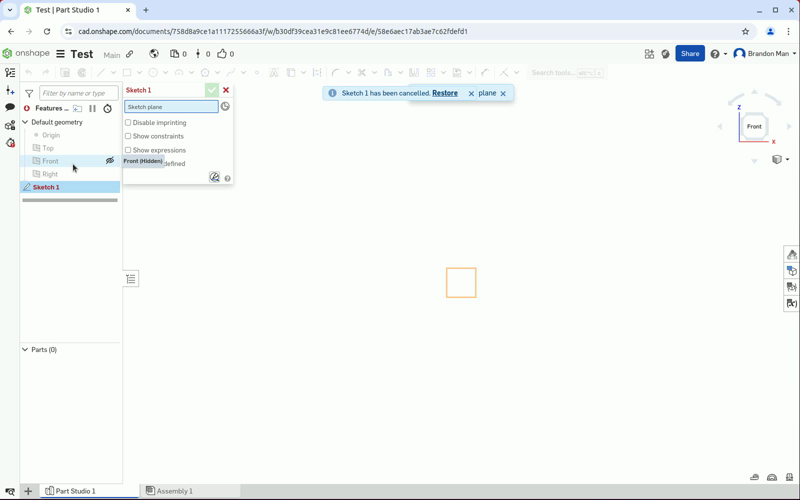
click(73, 163)
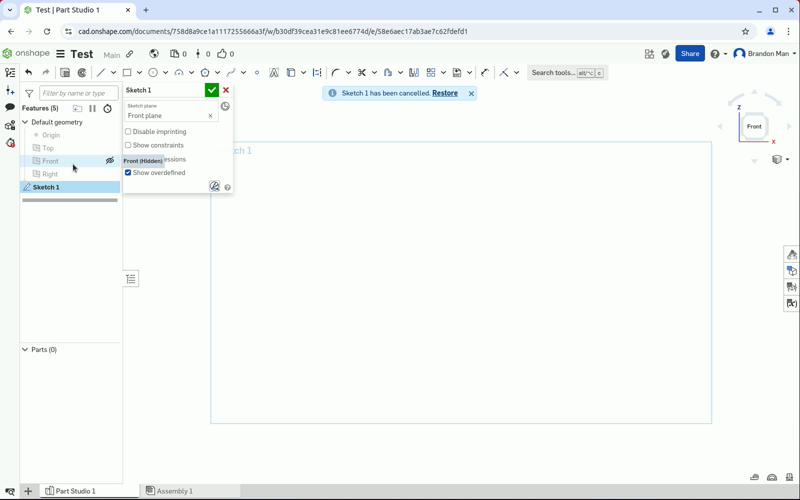
mouse_move(73, 352)
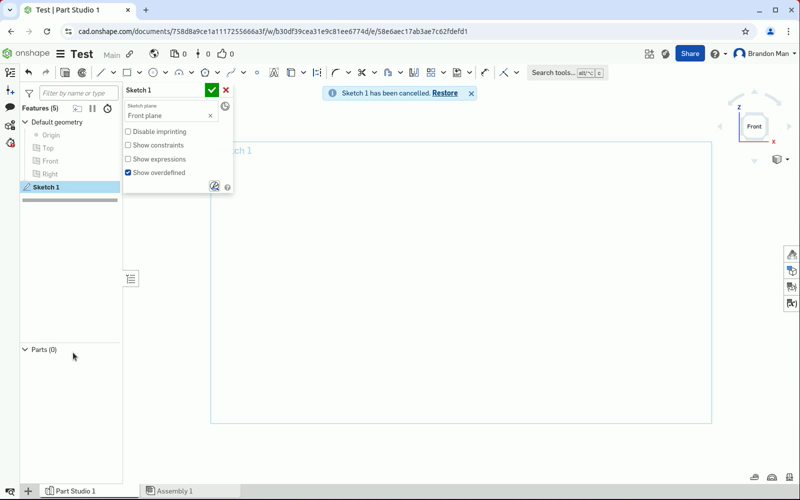
key(y)
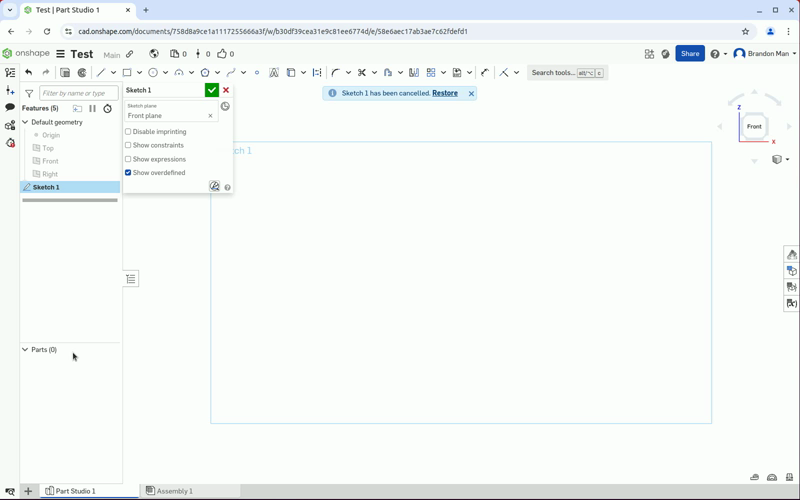
key(l)
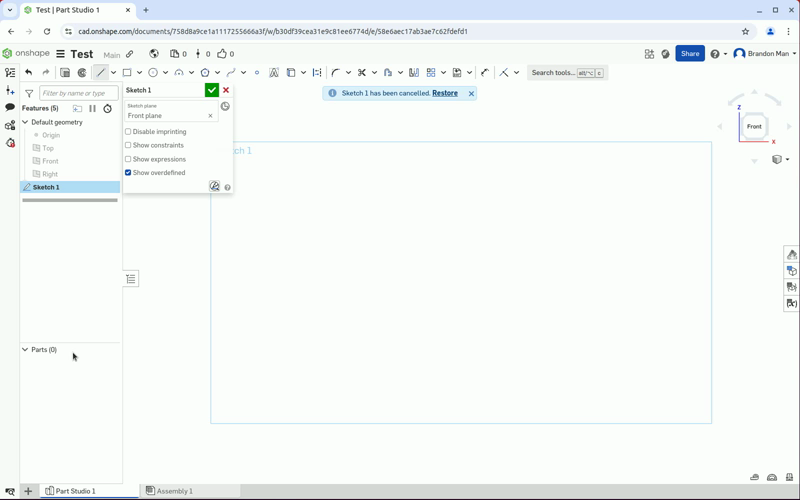
key_down(shift)
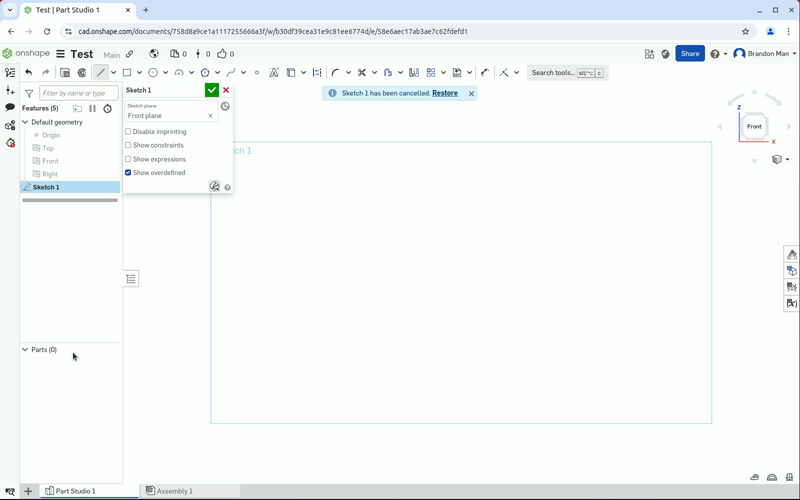
mouse_move(370, 282)
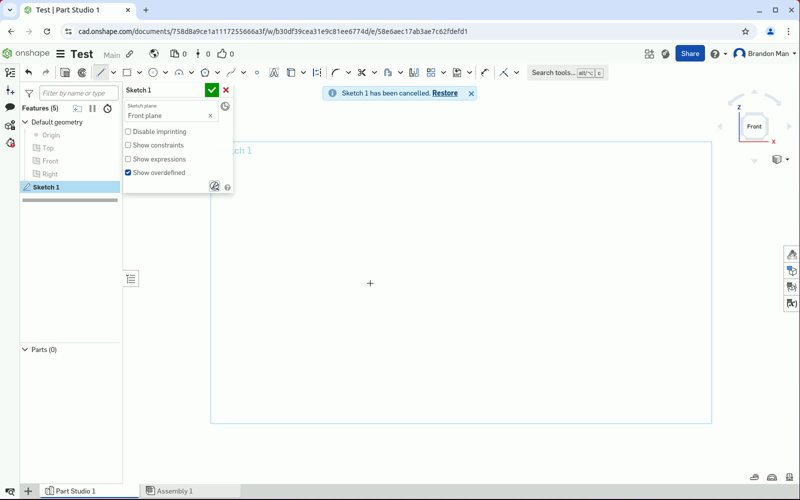
click(370, 282)
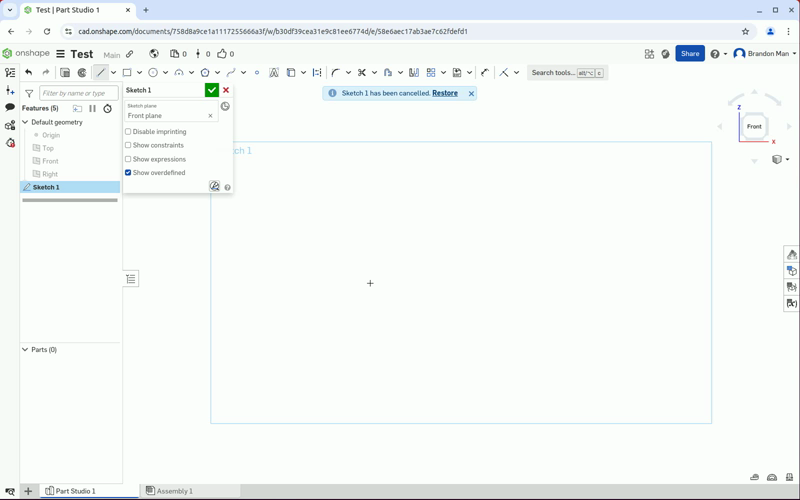
key_up(shift)
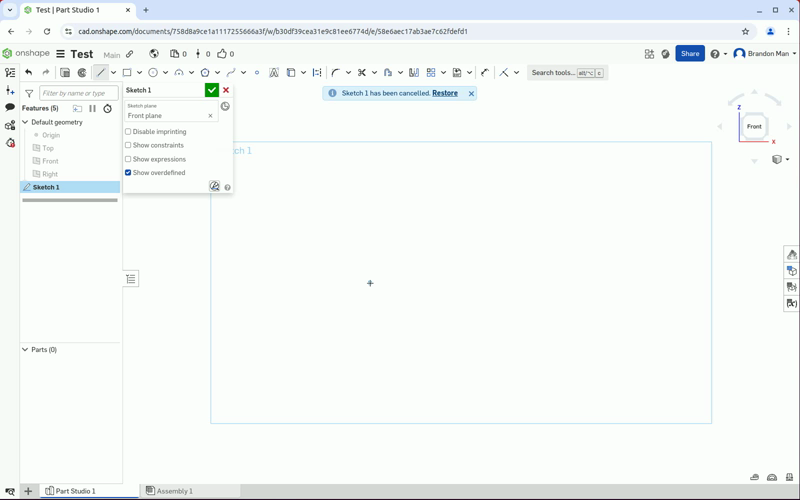
key_down(shift)
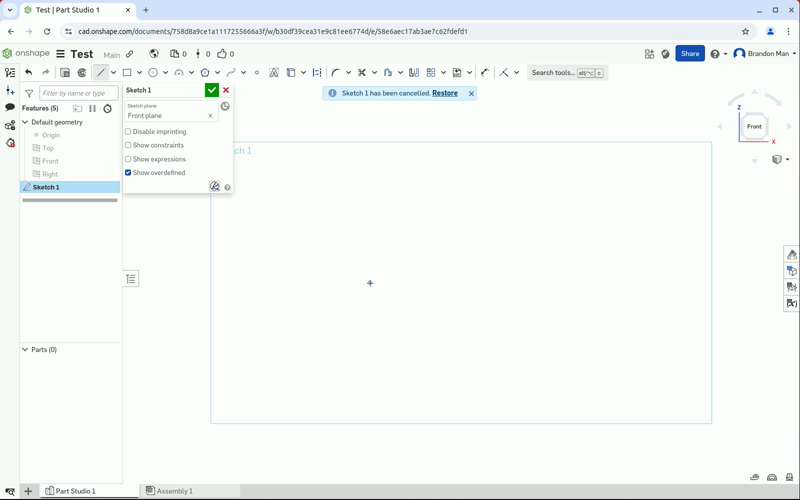
mouse_move(461, 282)
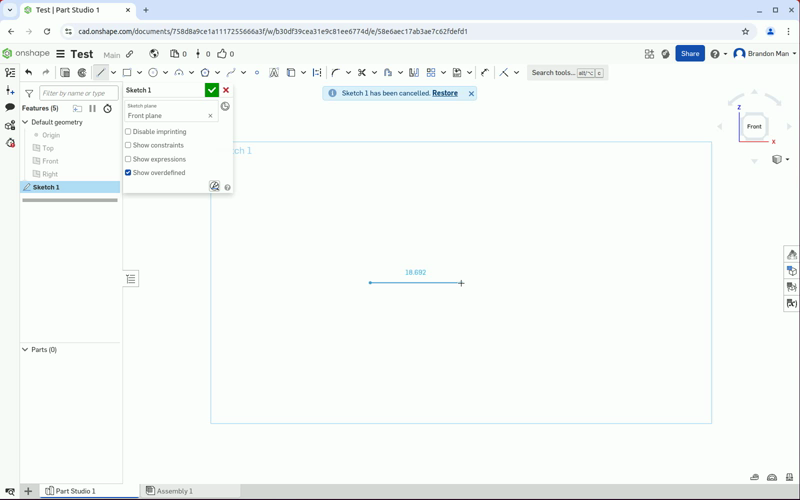
click(461, 282)
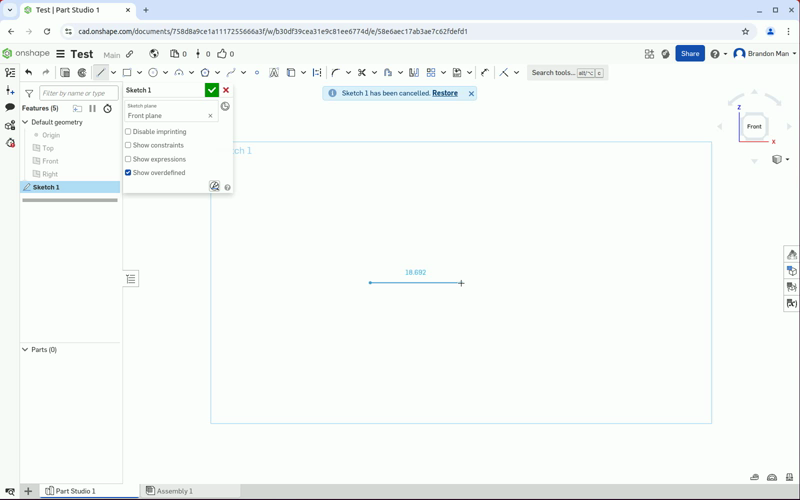
key_up(shift)
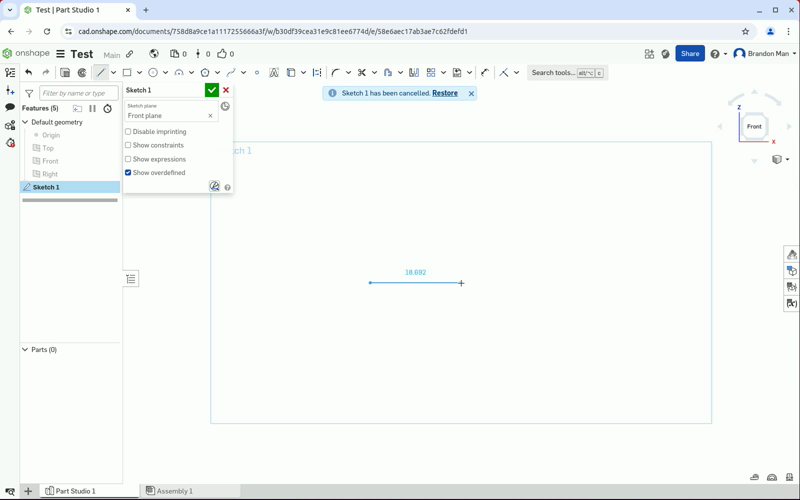
key_down(shift)
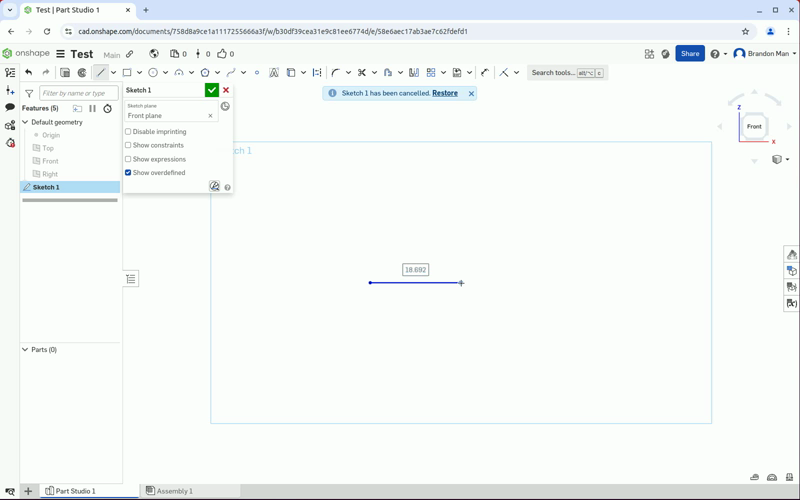
mouse_move(461, 192)
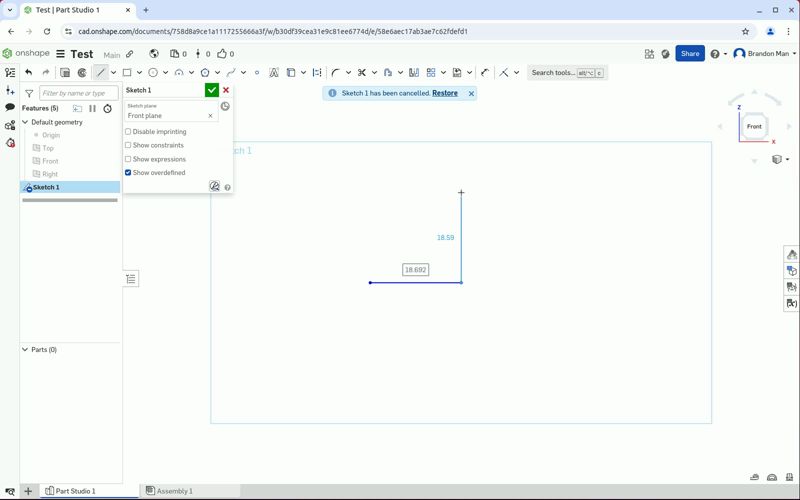
click(461, 192)
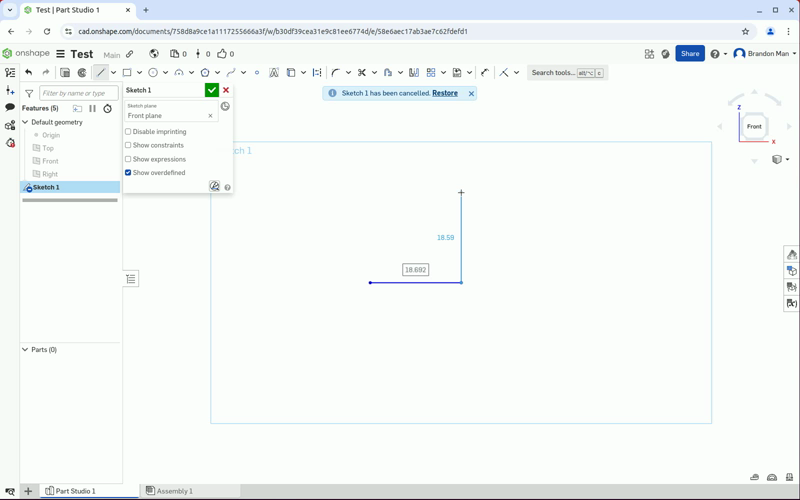
key_up(shift)
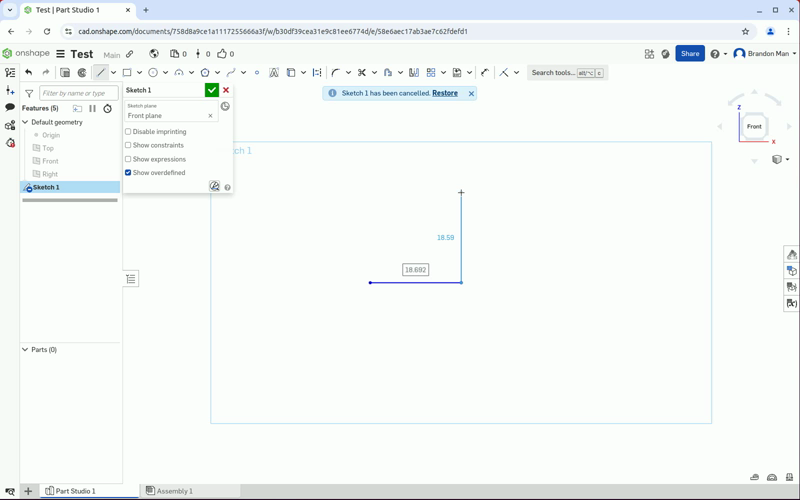
key_down(shift)
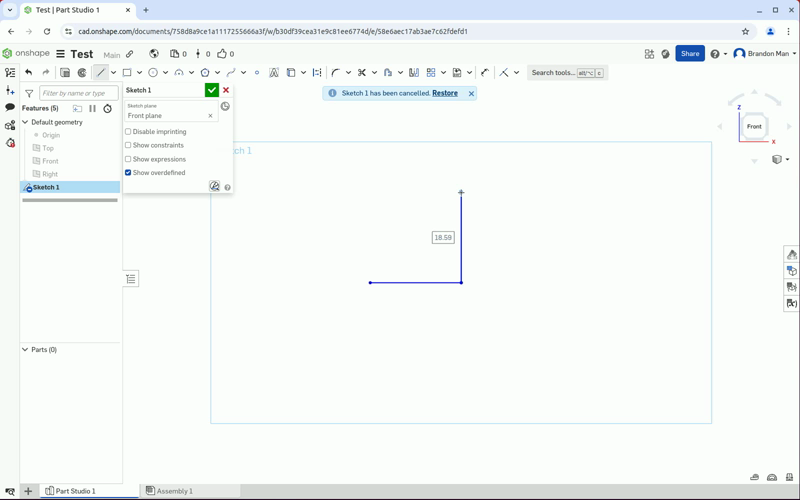
mouse_move(370, 192)
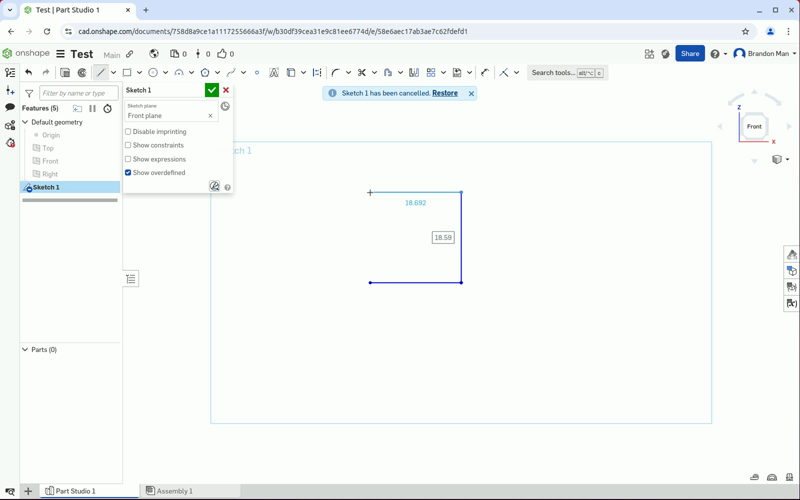
click(370, 192)
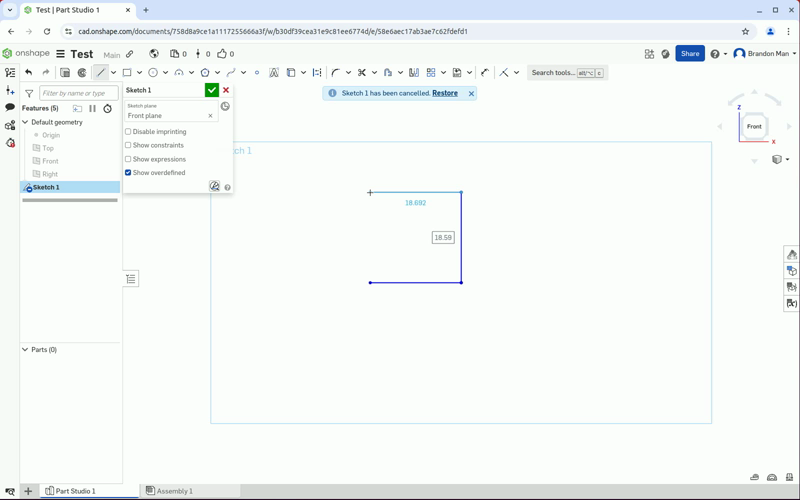
key_up(shift)
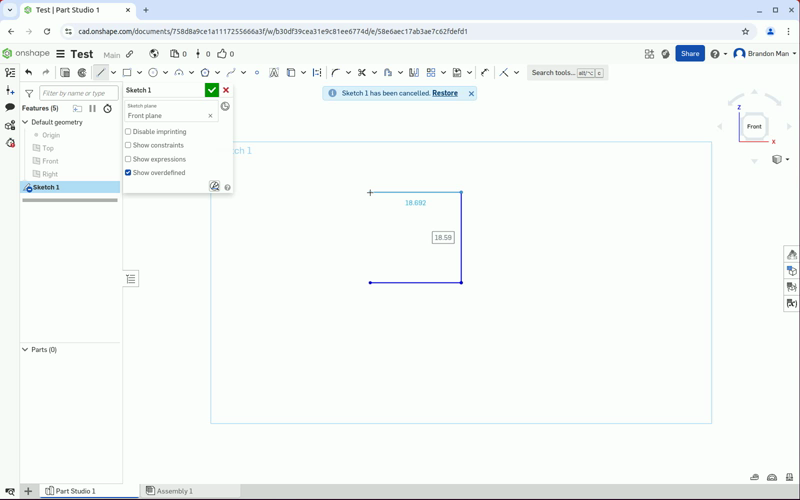
key_down(shift)
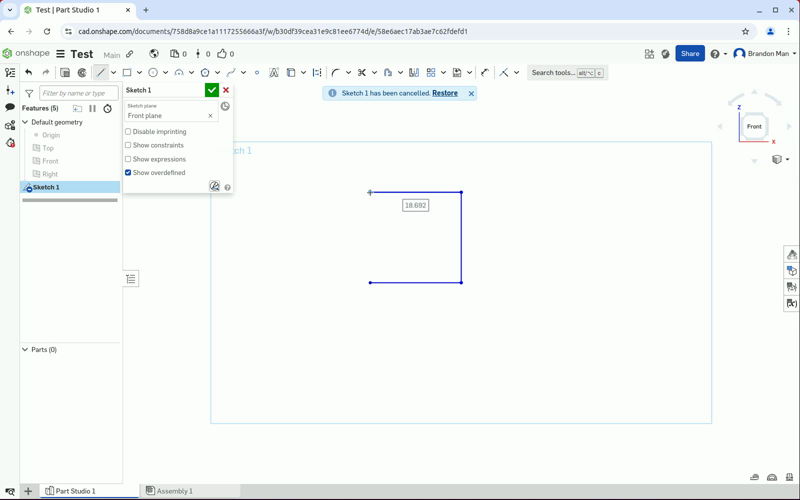
mouse_move(370, 282)
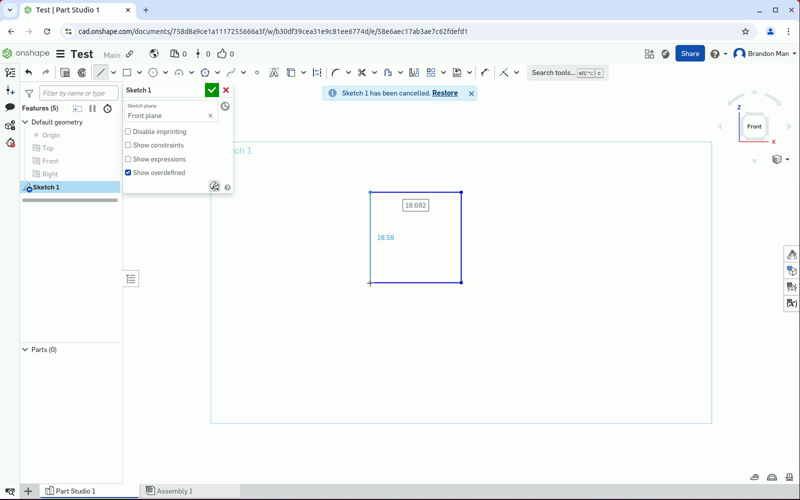
key_up(shift)
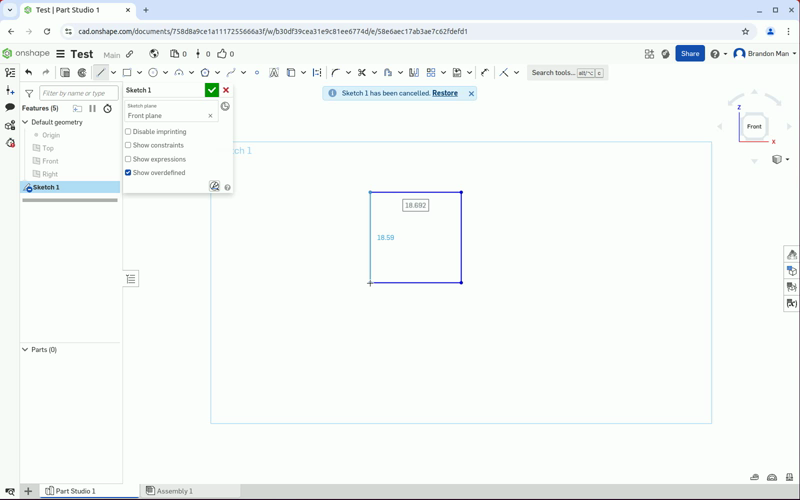
click(370, 282)
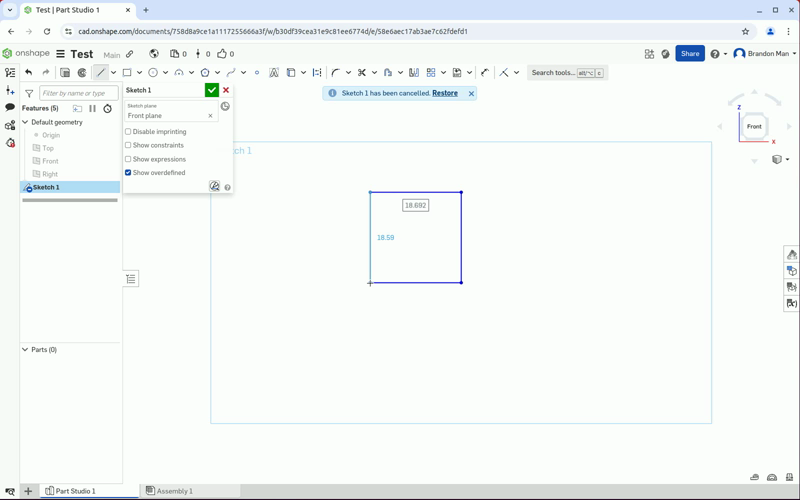
key(esc)
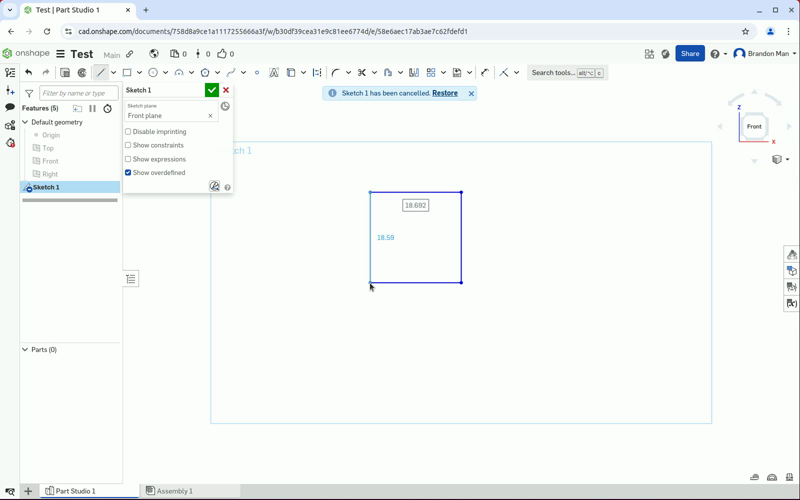
mouse_move(397, 247)
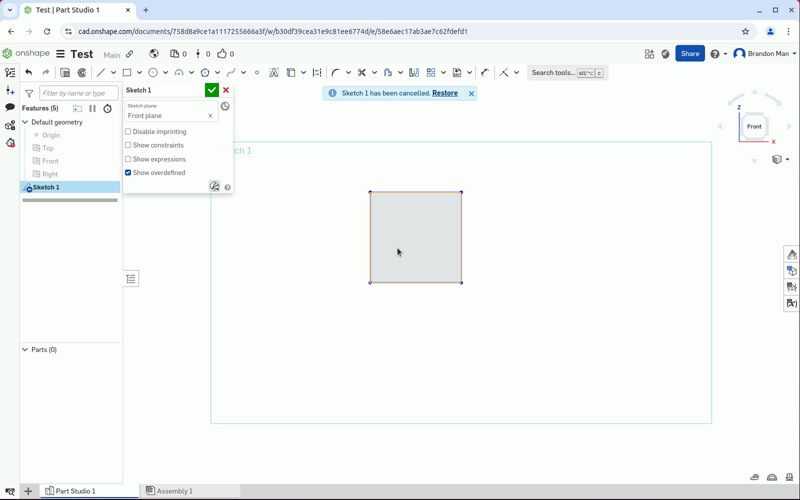
click(397, 247)
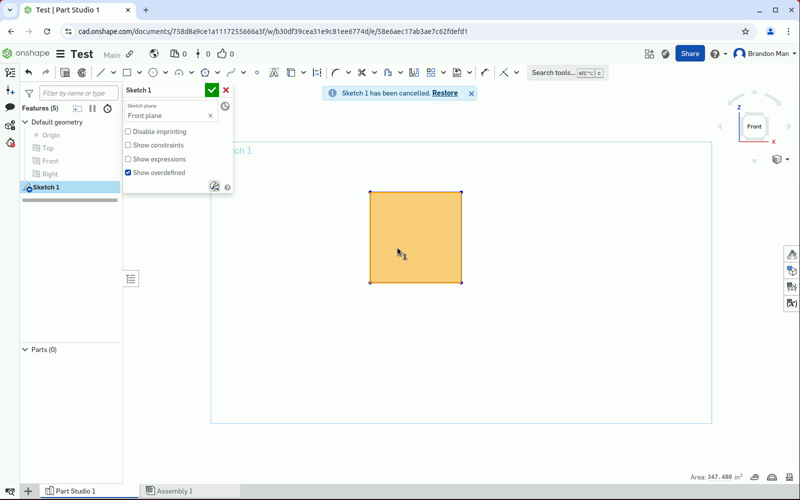
mouse_move(73, 352)
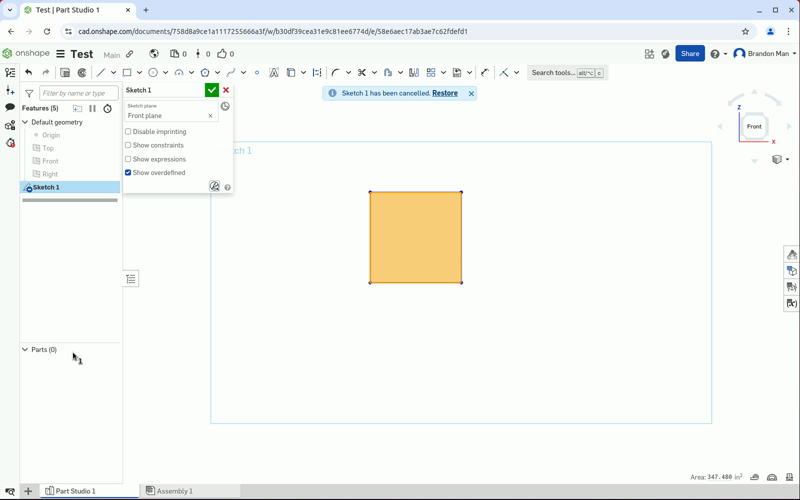
key(shift+y)
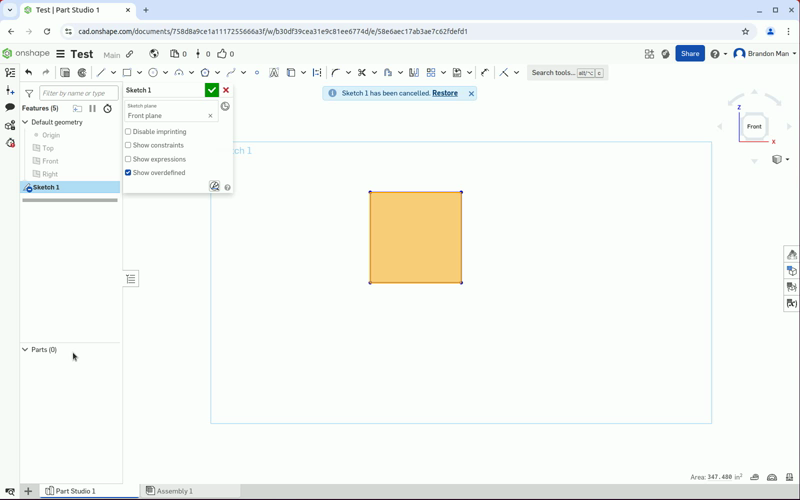
key(shift+e)
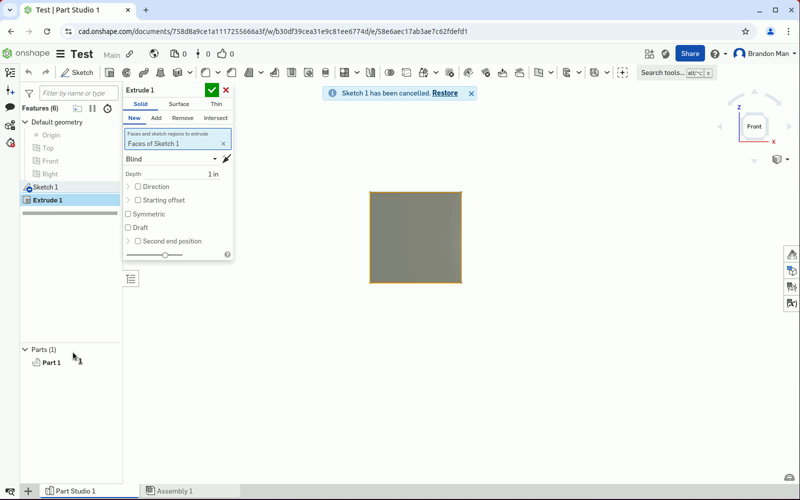
mouse_move(143, 106)
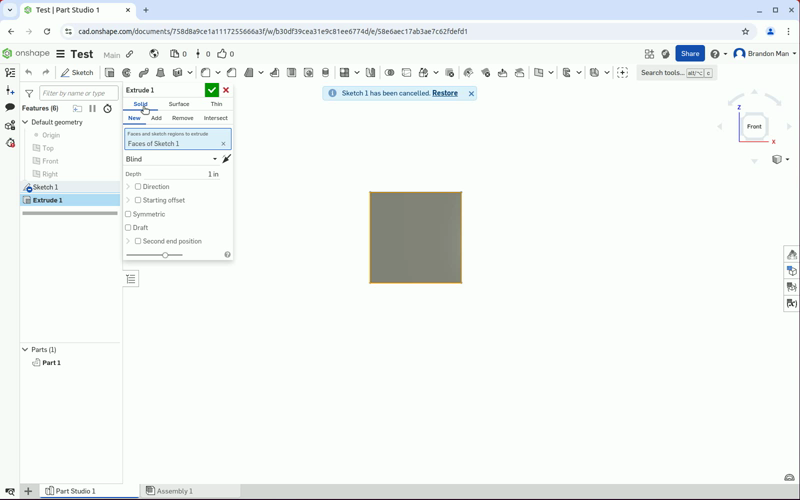
click(143, 106)
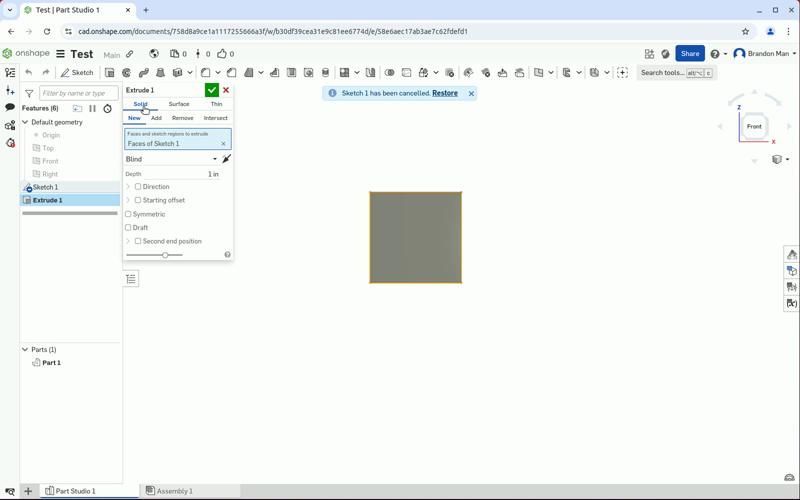
mouse_move(137, 120)
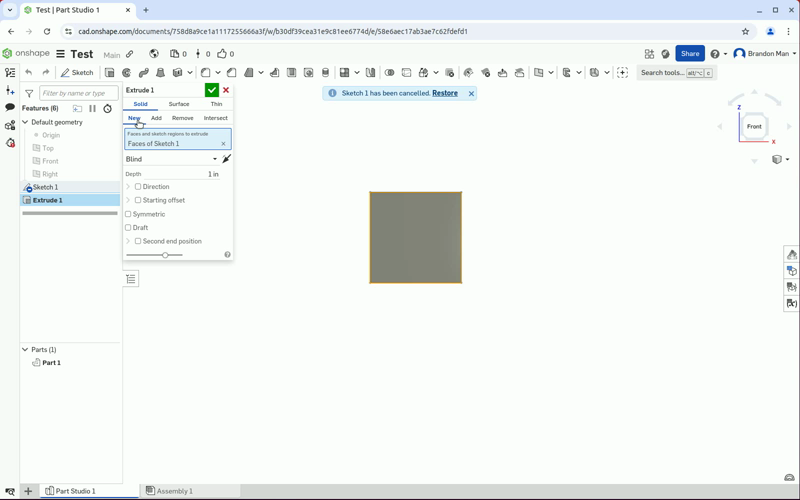
click(137, 120)
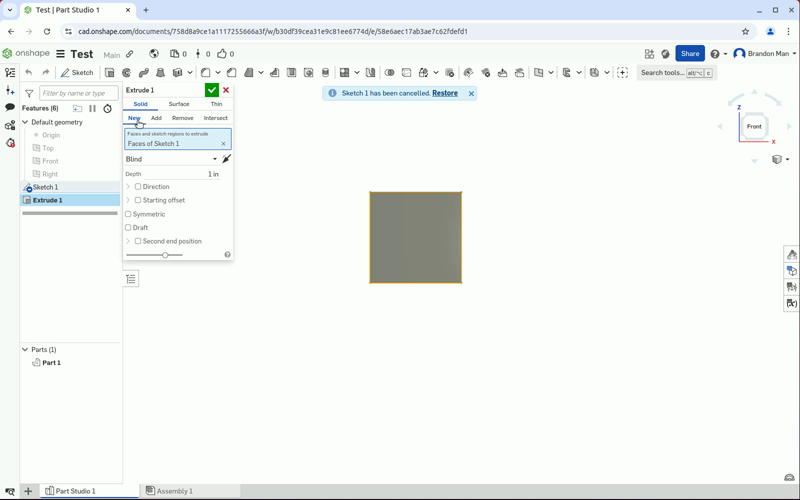
key(tab, 4)
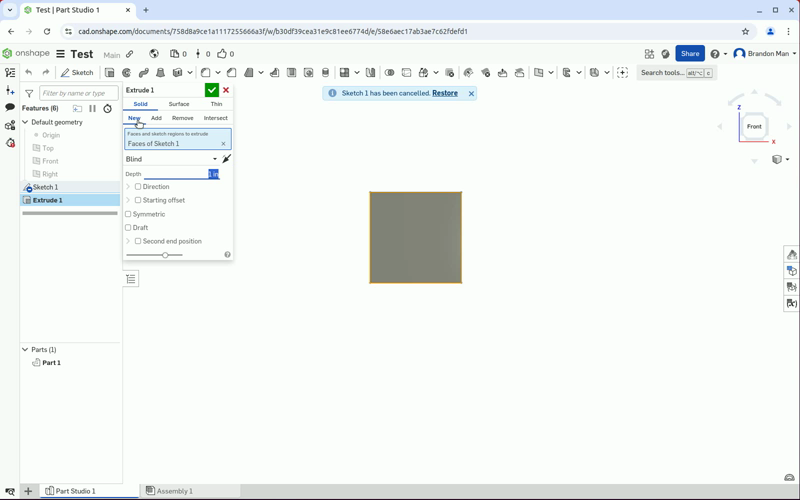
text(18.535)
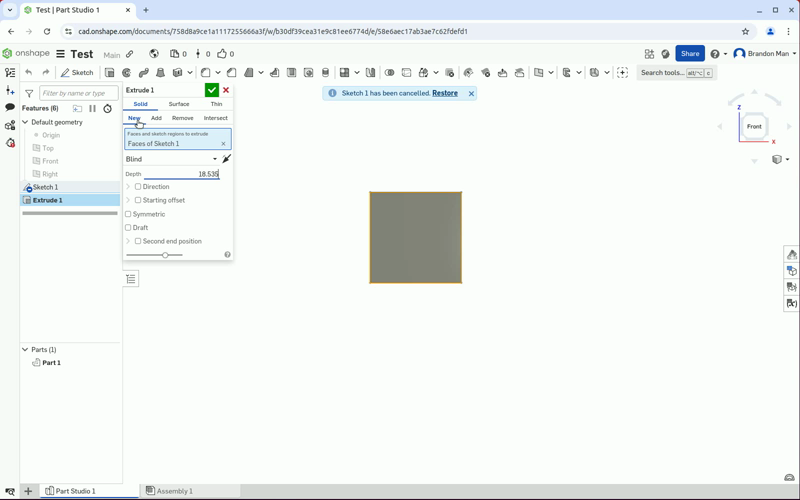
key(enter)
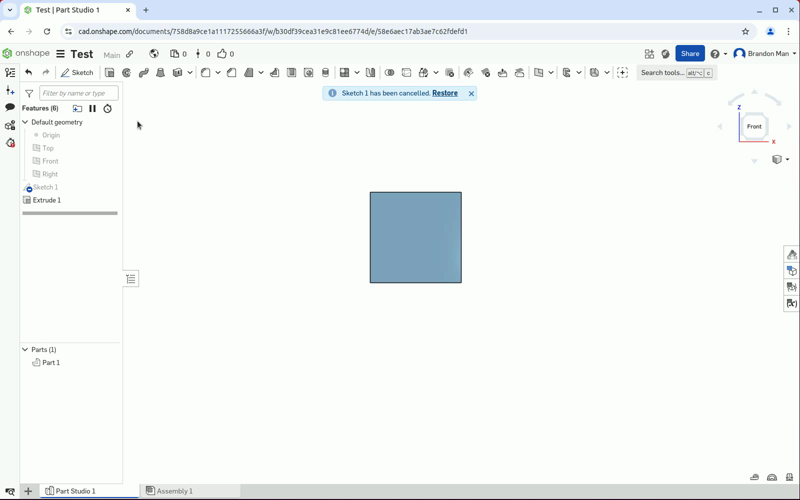
key(shift+h)
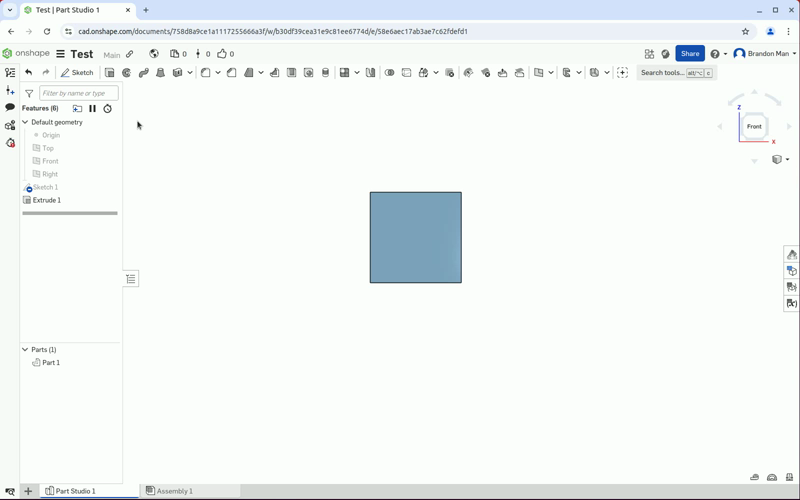
key(shift+h)
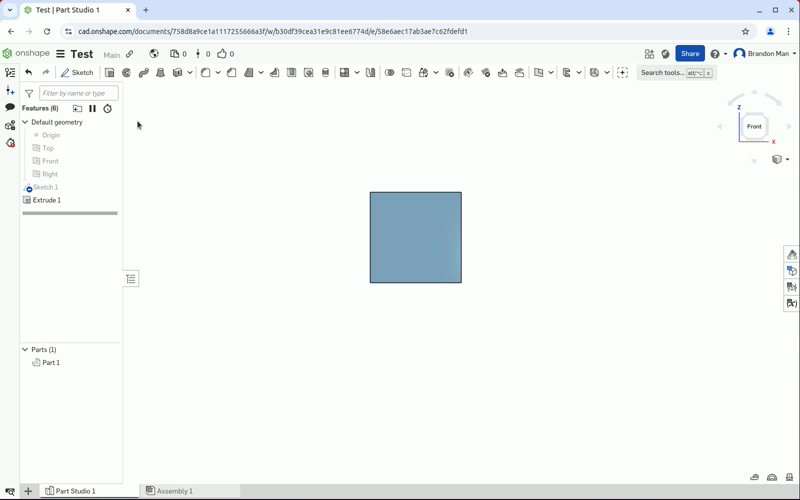
mouse_move(73, 189)
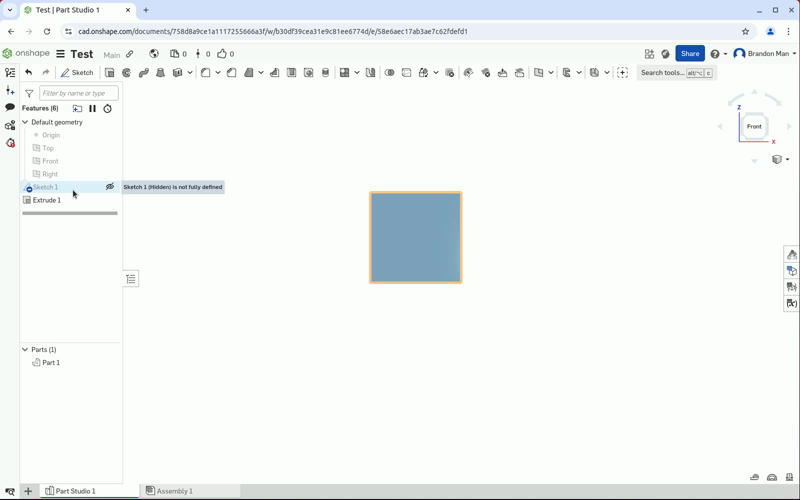
click(73, 189)
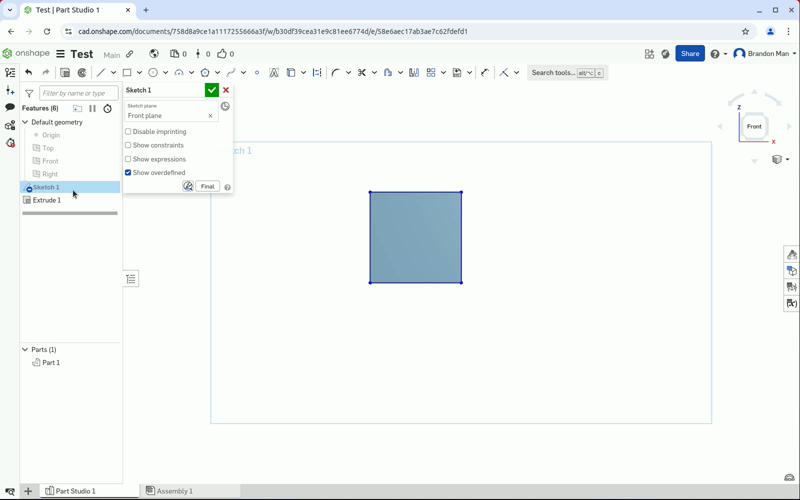
mouse_move(229, 92)
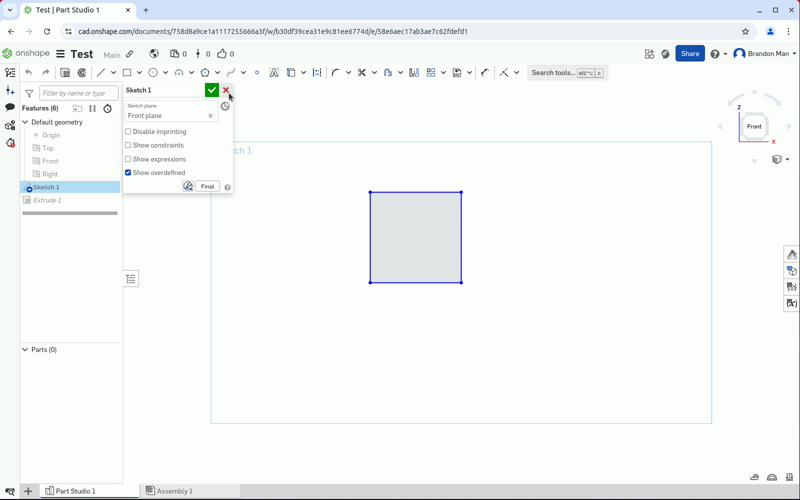
click(229, 92)
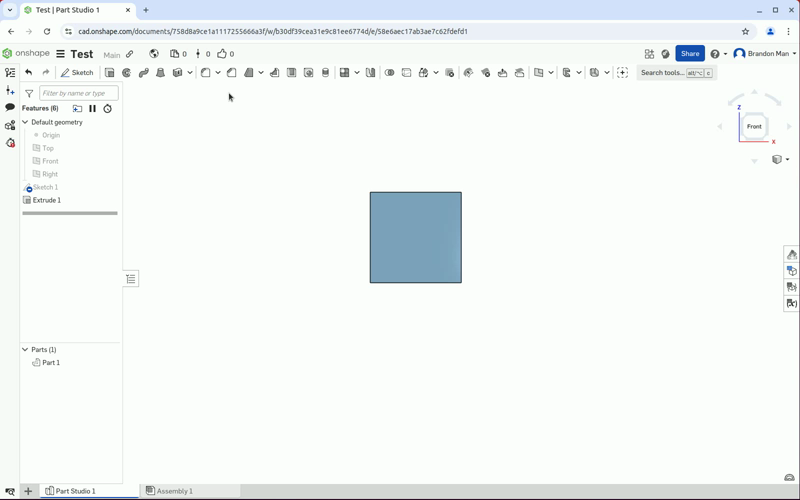
mouse_move(541, 75)
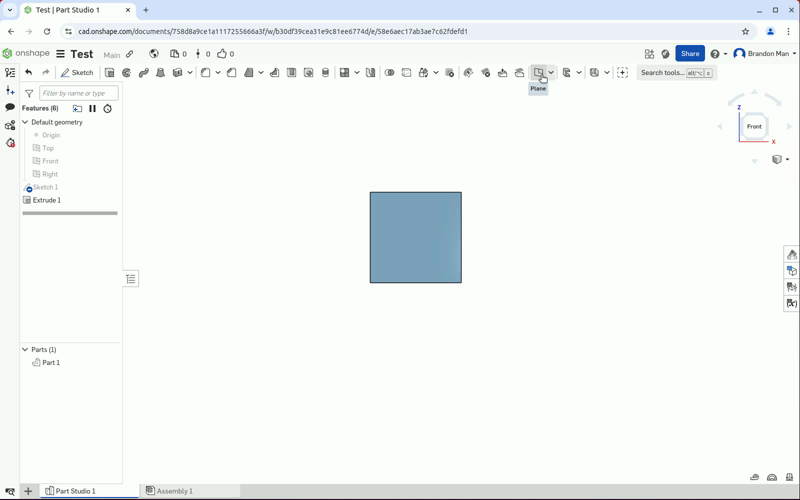
click(541, 75)
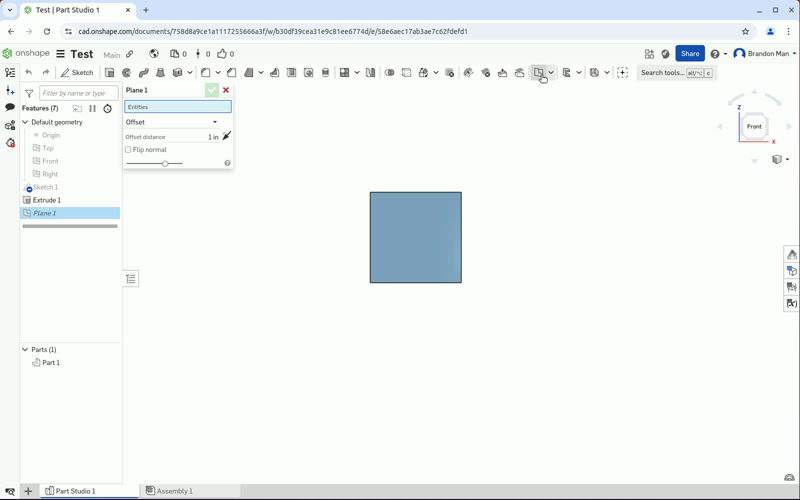
mouse_move(73, 163)
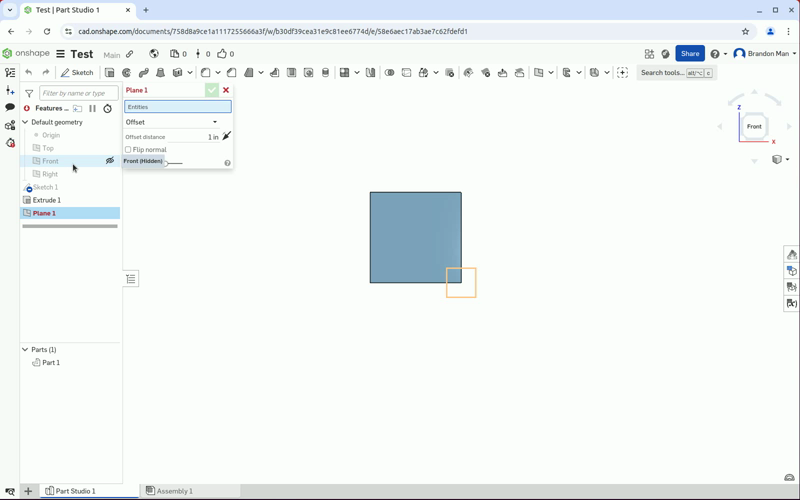
click(73, 163)
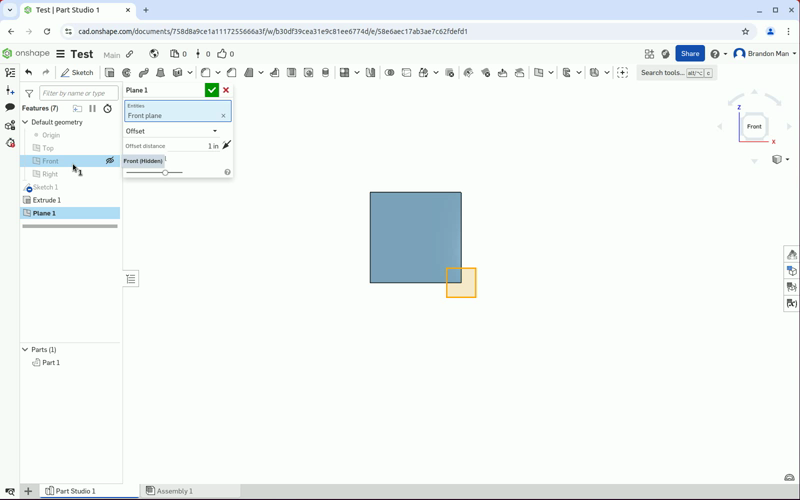
key(tab, 2)
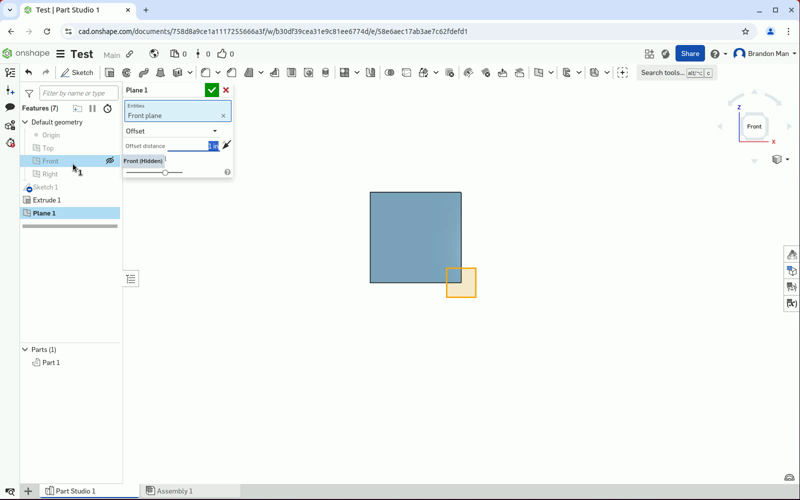
text(18.548)
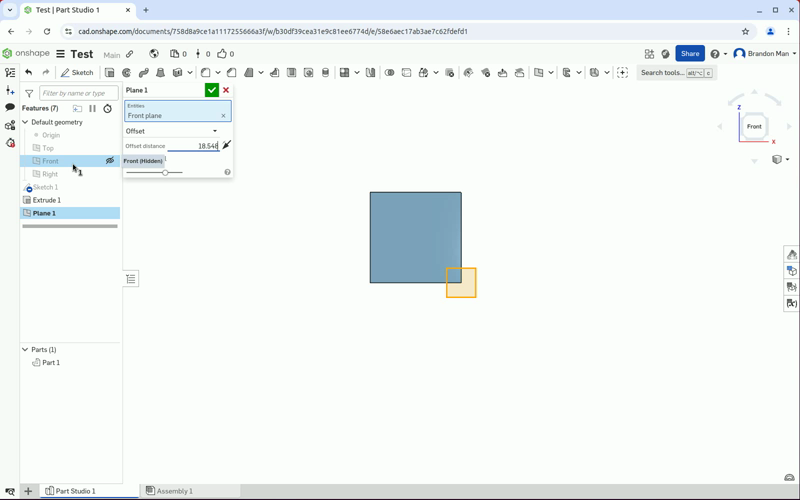
key(enter, 2)
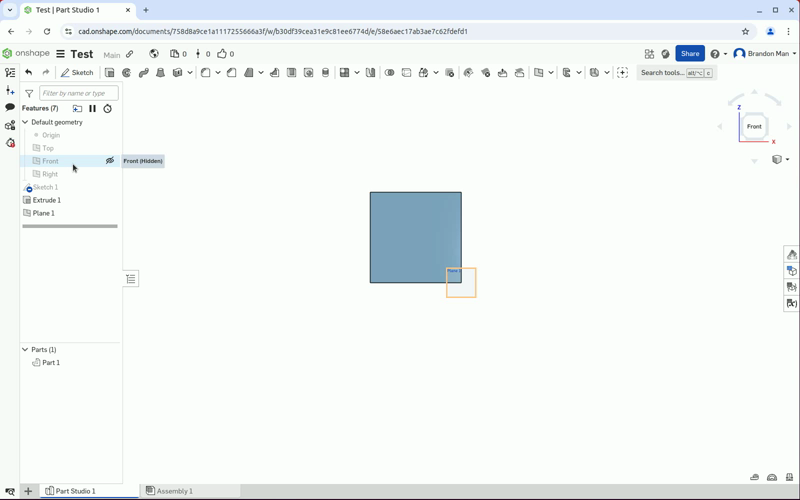
key(shift+s)
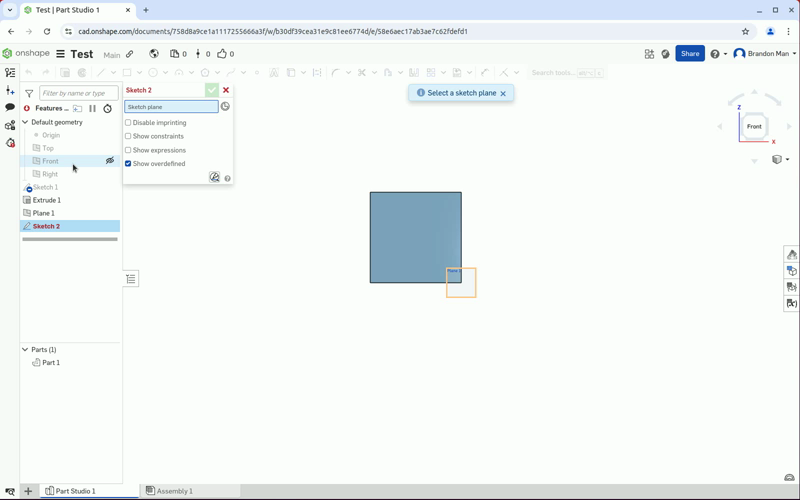
mouse_move(73, 215)
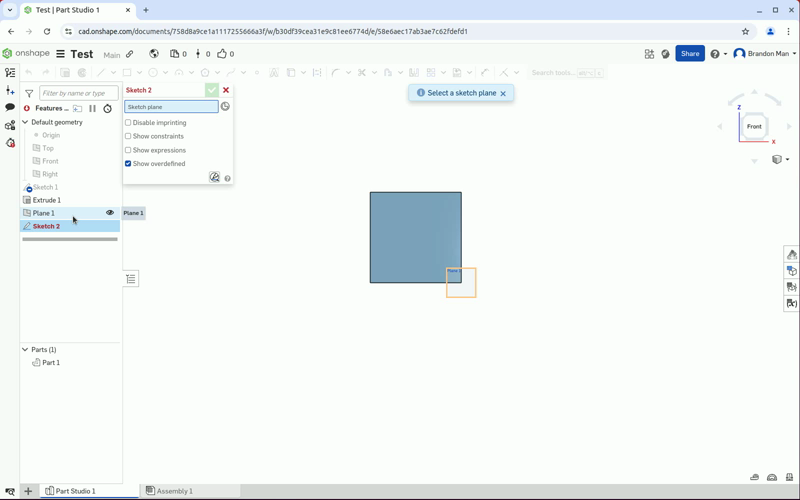
click(73, 215)
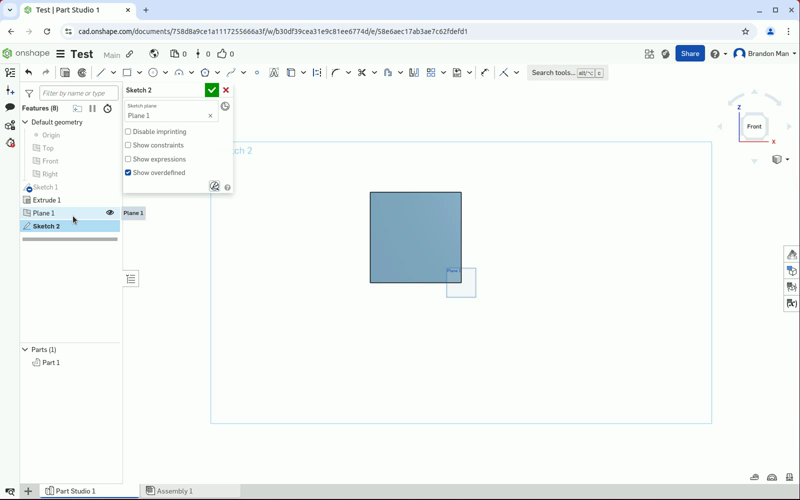
mouse_move(73, 352)
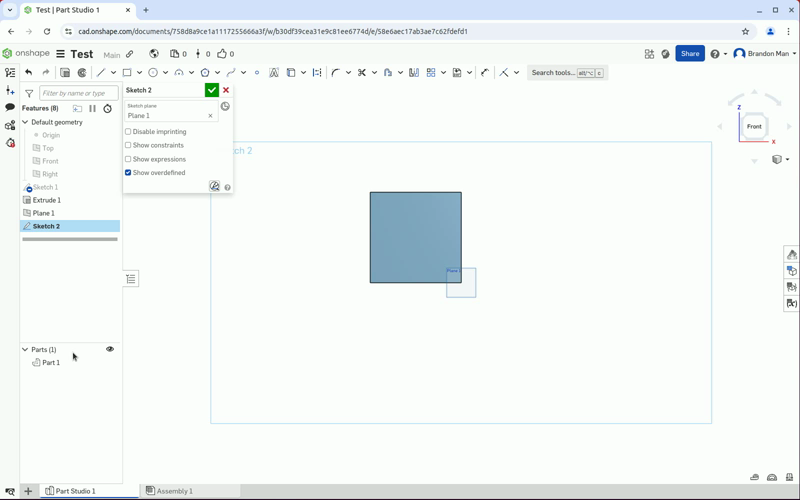
key(y)
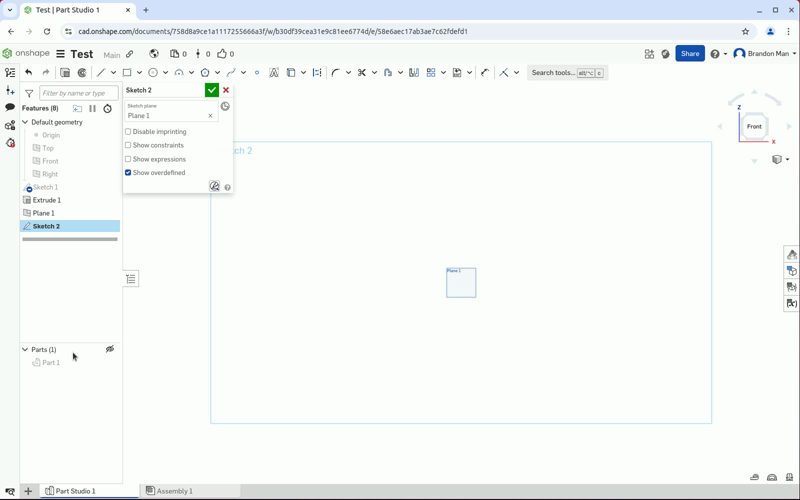
key(l)
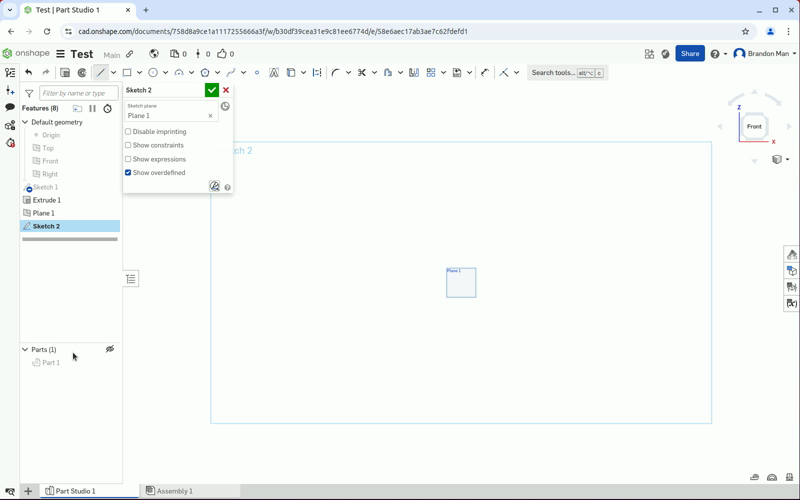
key_down(shift)
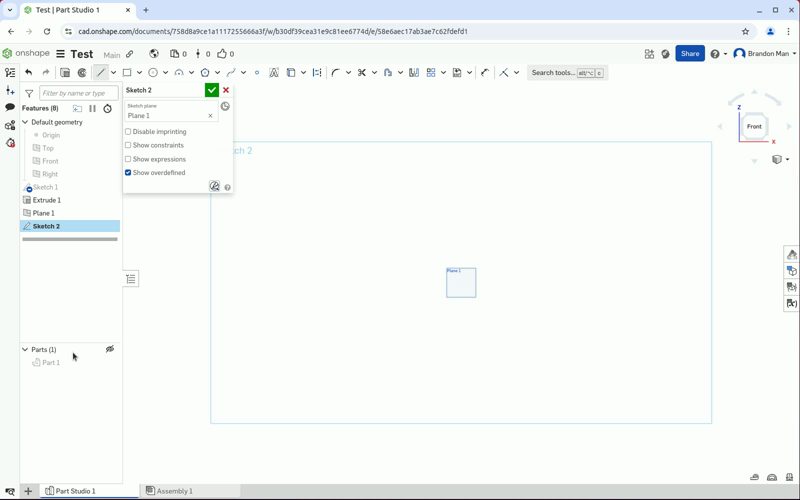
mouse_move(392, 262)
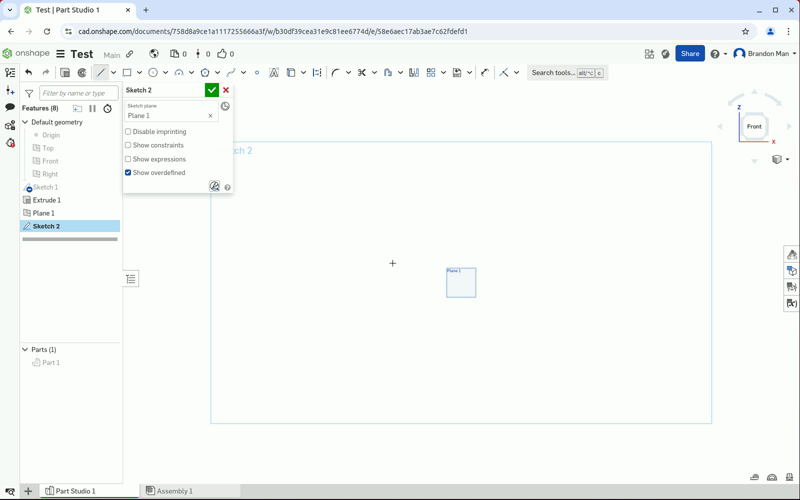
click(392, 262)
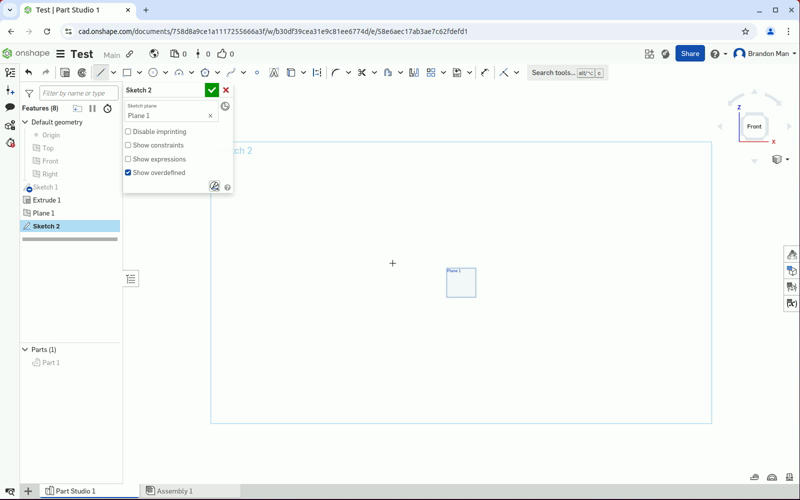
key_up(shift)
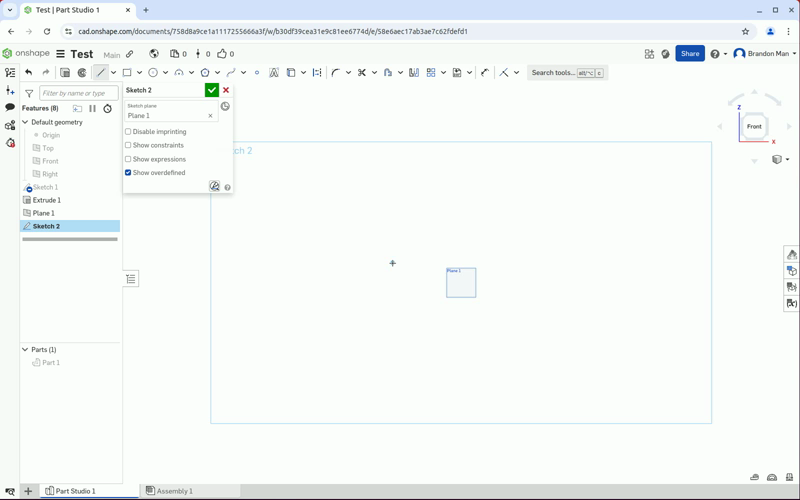
key_down(shift)
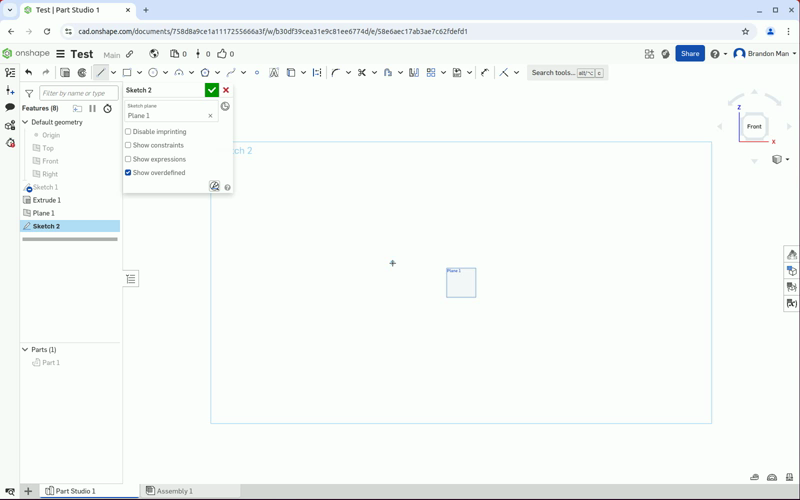
mouse_move(422, 262)
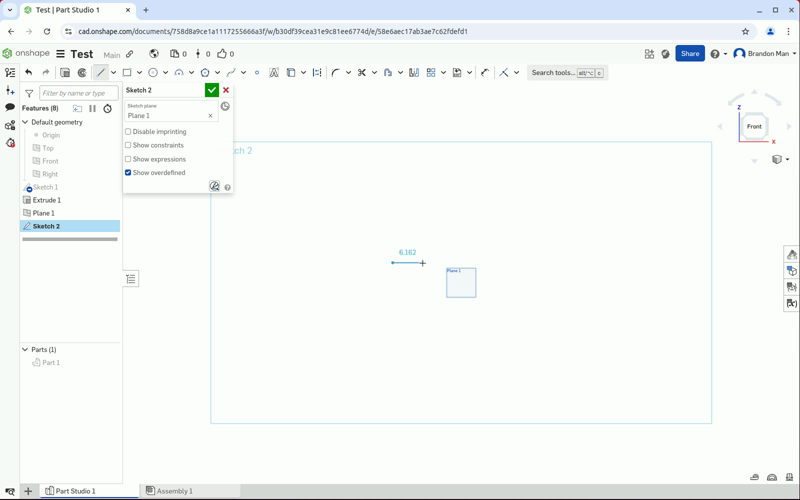
mouse_move(437, 263)
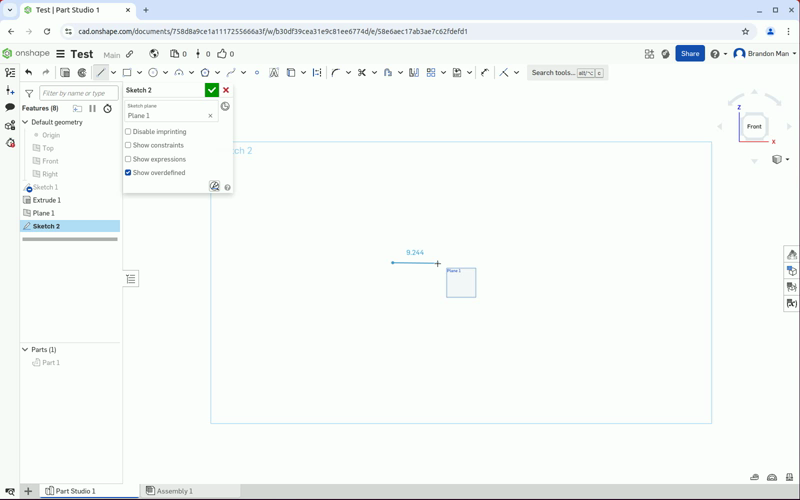
click(437, 263)
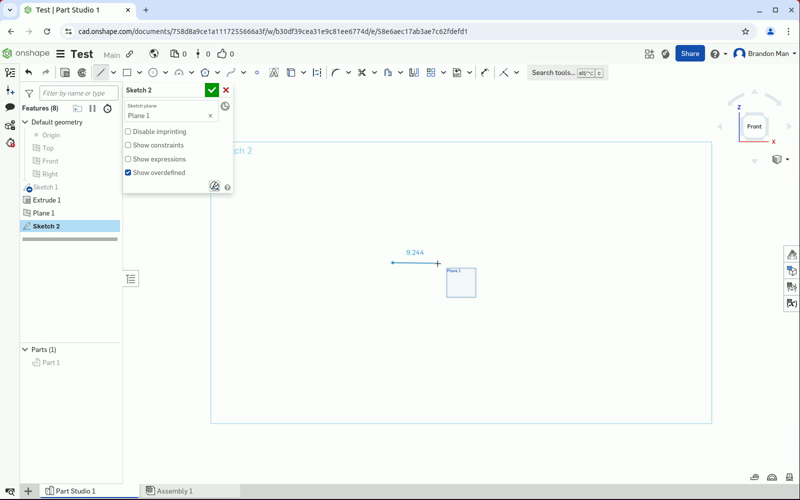
key_up(shift)
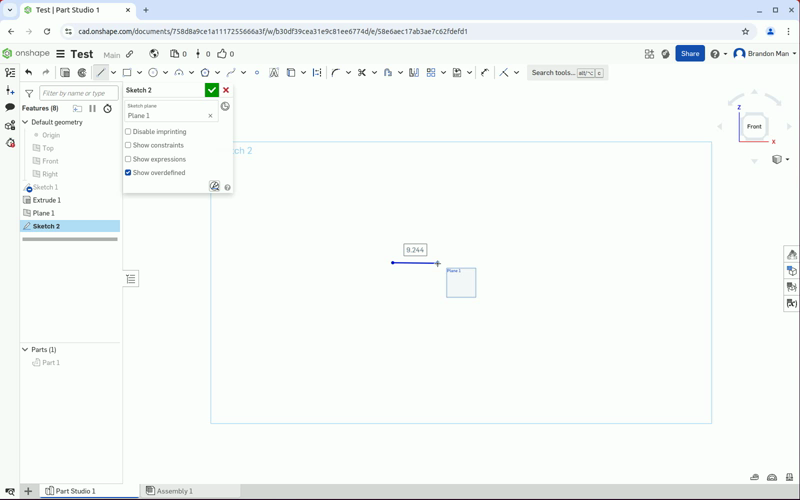
key_down(shift)
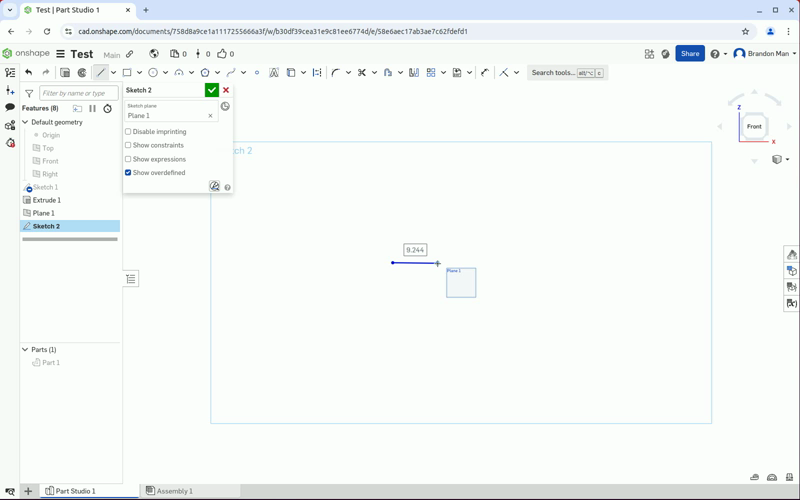
mouse_move(467, 263)
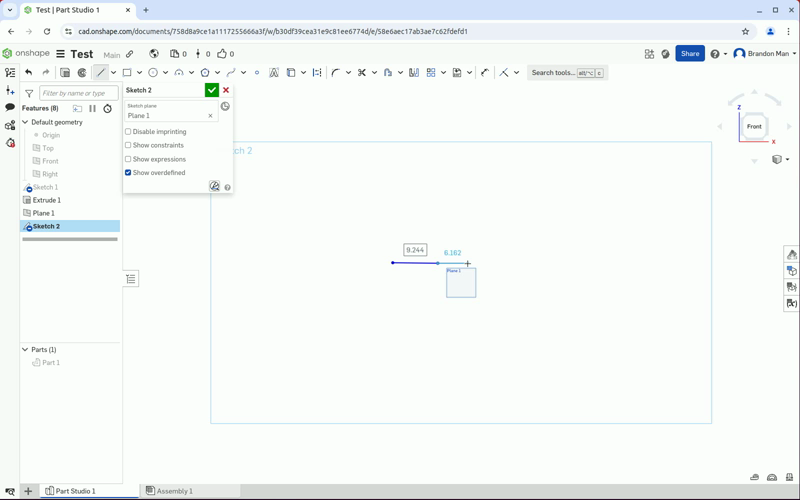
mouse_move(437, 217)
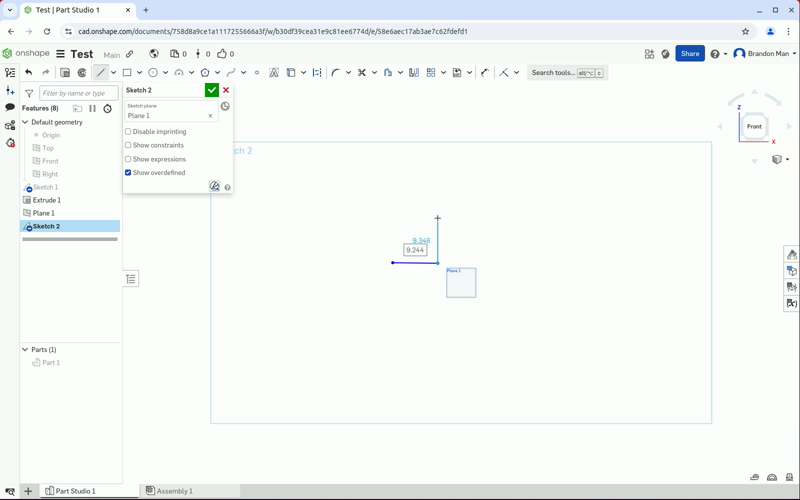
click(437, 217)
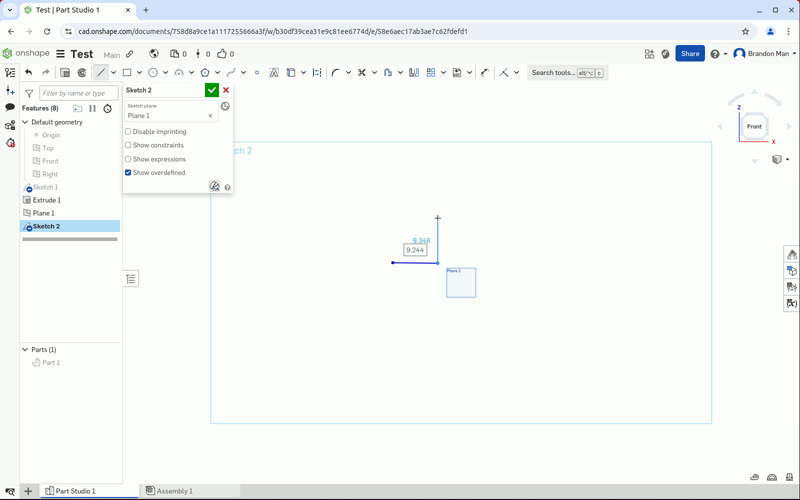
key_up(shift)
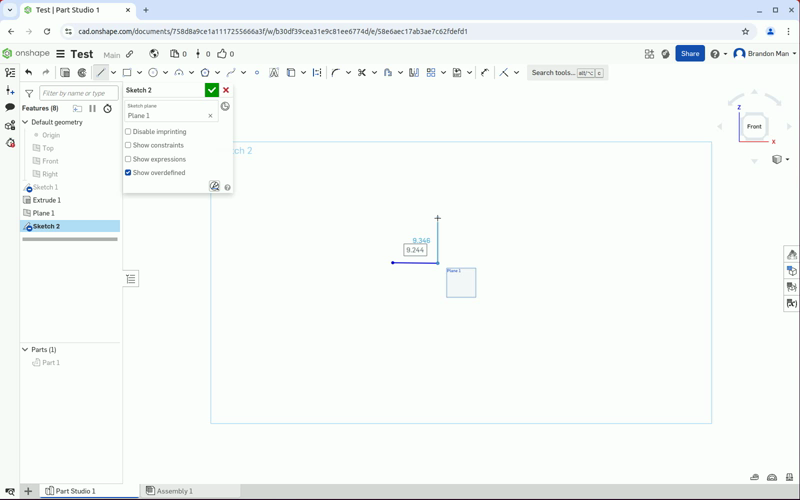
key_down(shift)
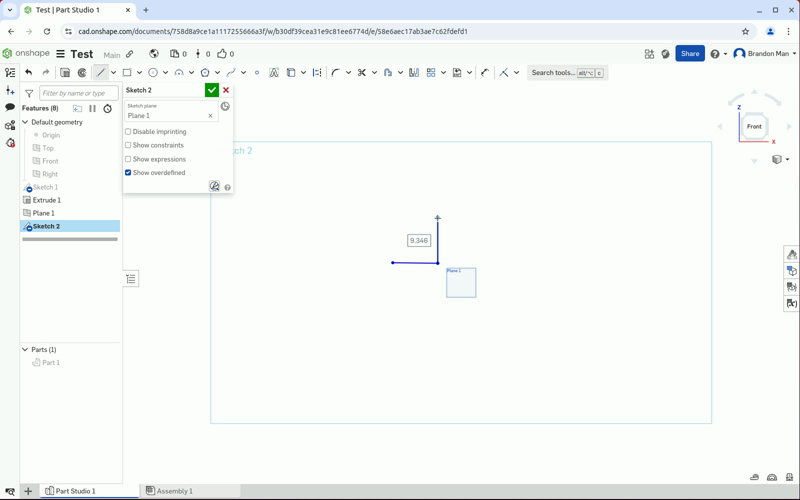
mouse_move(467, 217)
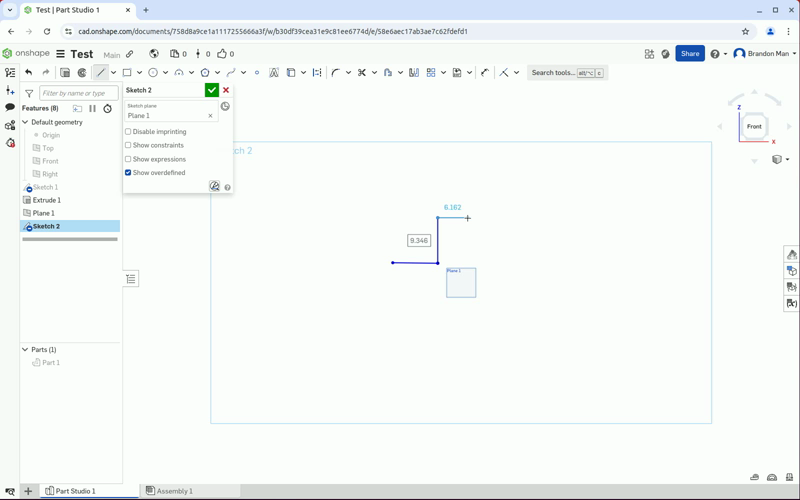
mouse_move(392, 217)
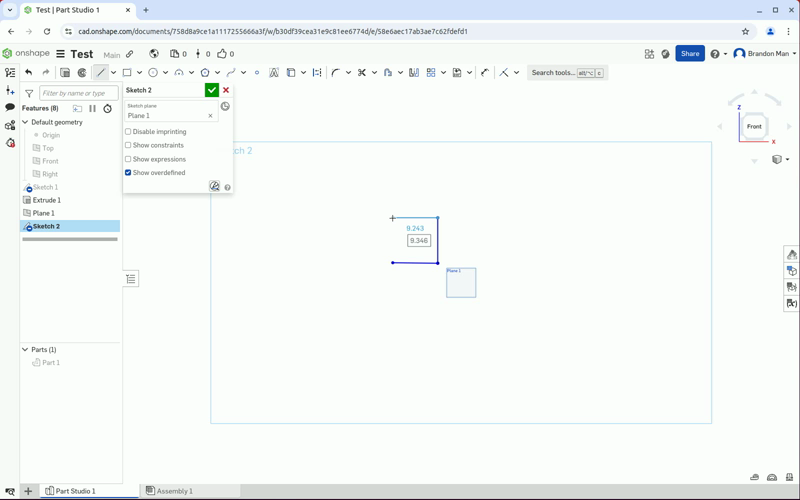
click(392, 217)
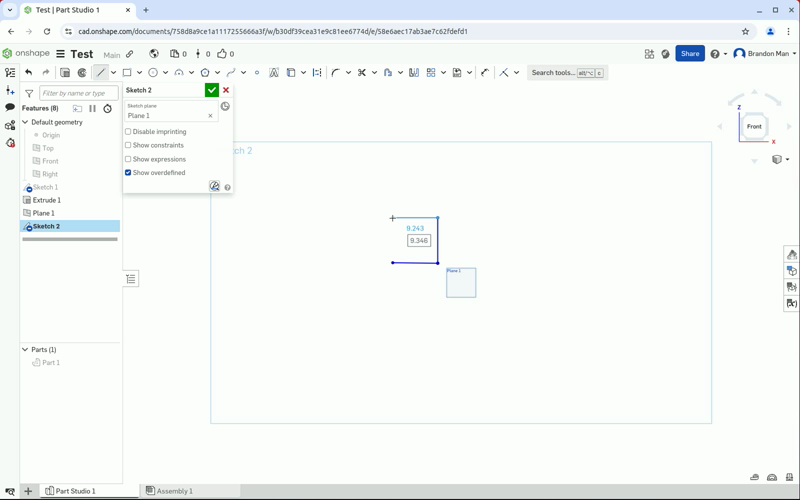
key_up(shift)
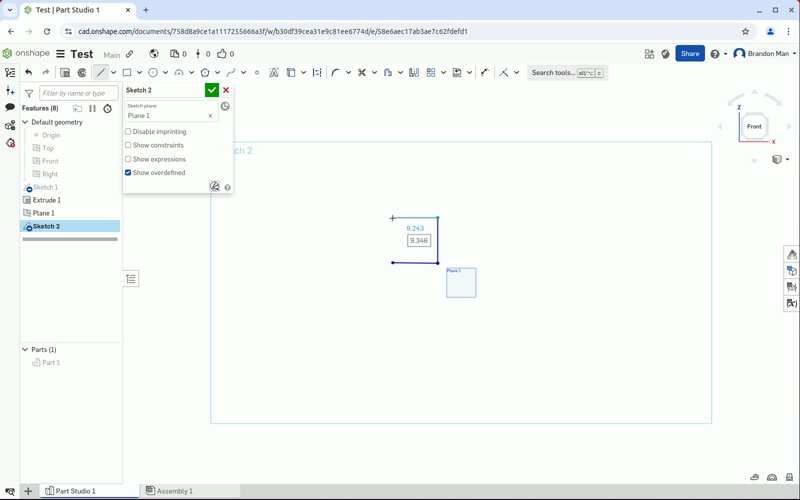
mouse_move(422, 217)
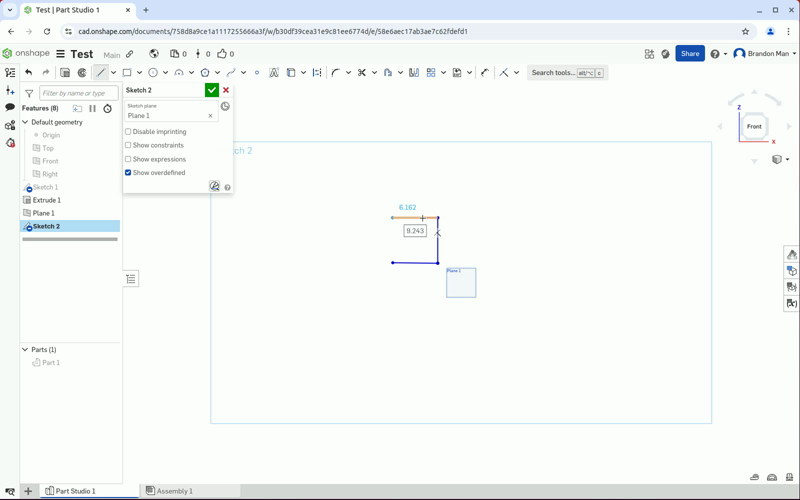
key_down(shift)
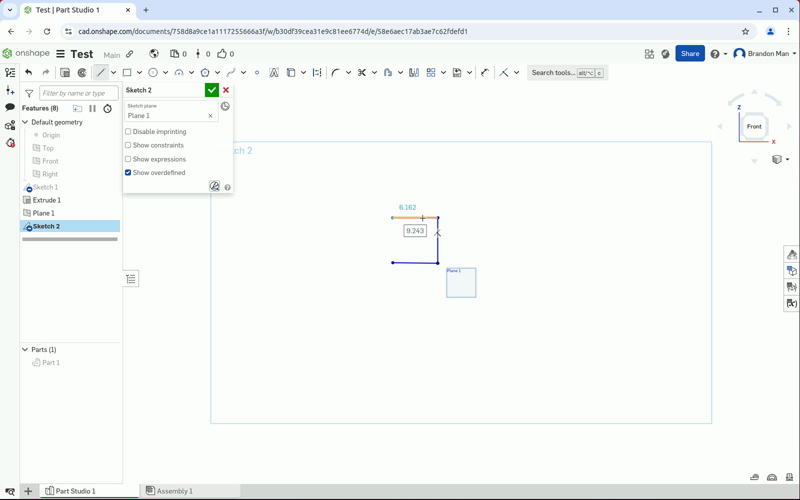
mouse_move(392, 262)
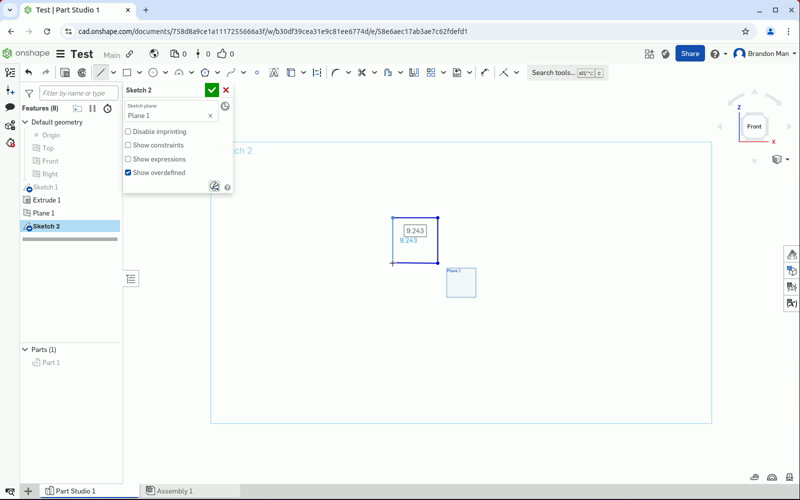
key_up(shift)
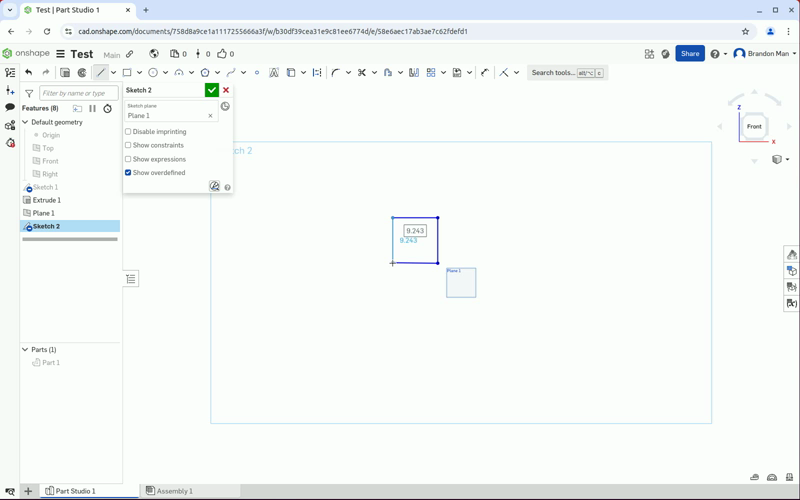
click(392, 262)
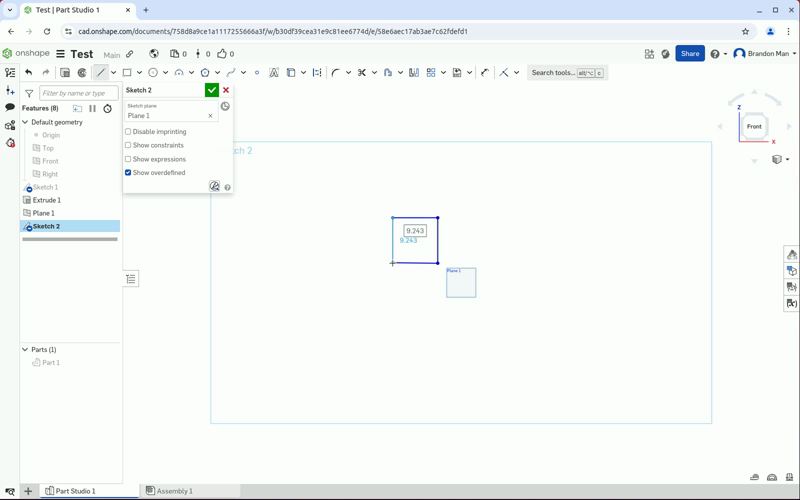
key(esc)
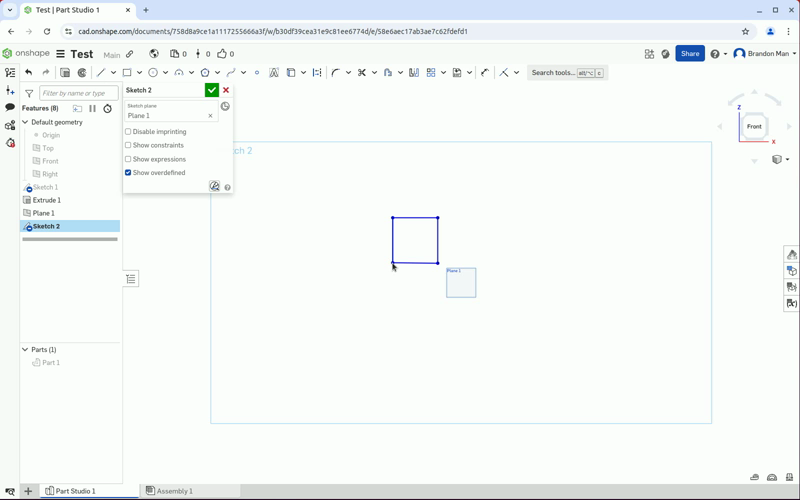
mouse_move(403, 227)
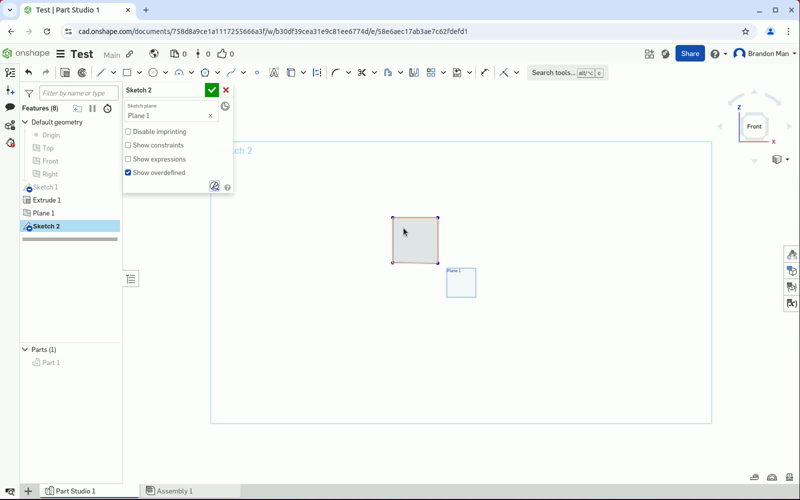
click(403, 227)
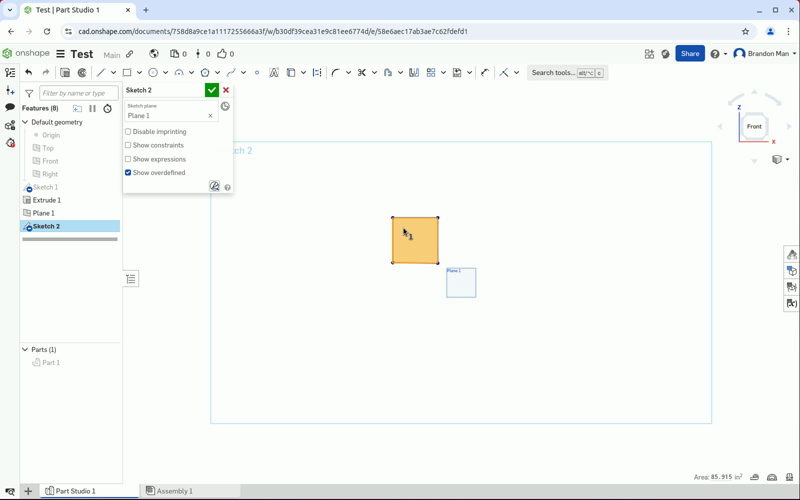
mouse_move(73, 352)
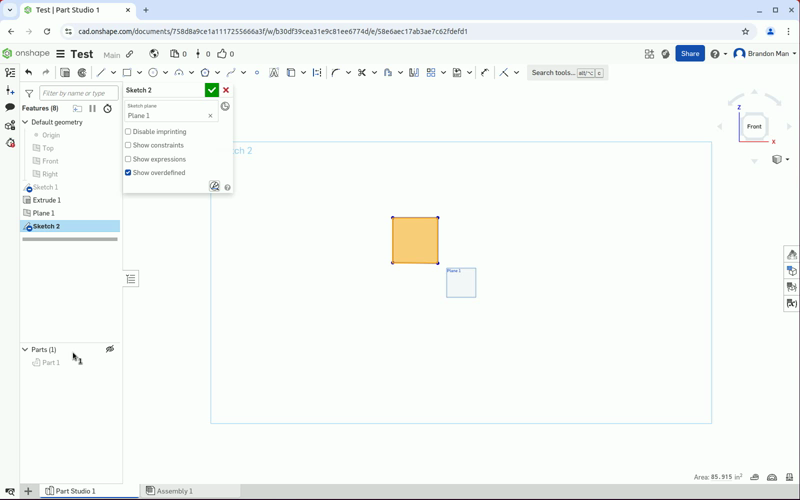
key(shift+y)
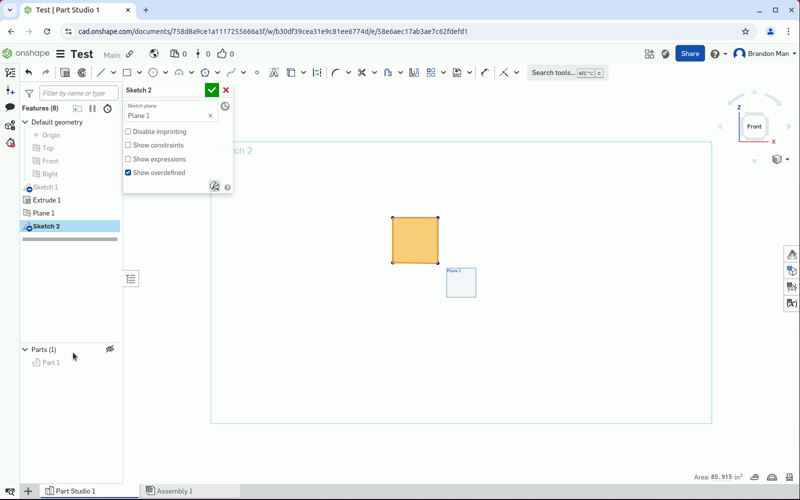
key(shift+e)
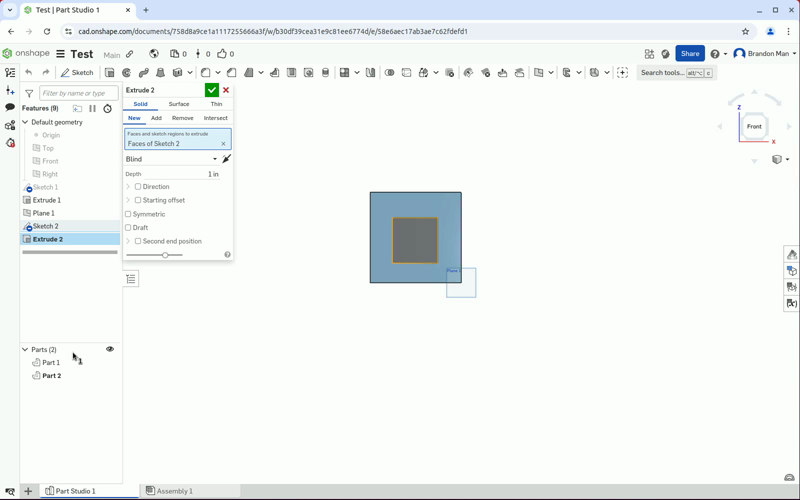
mouse_move(143, 106)
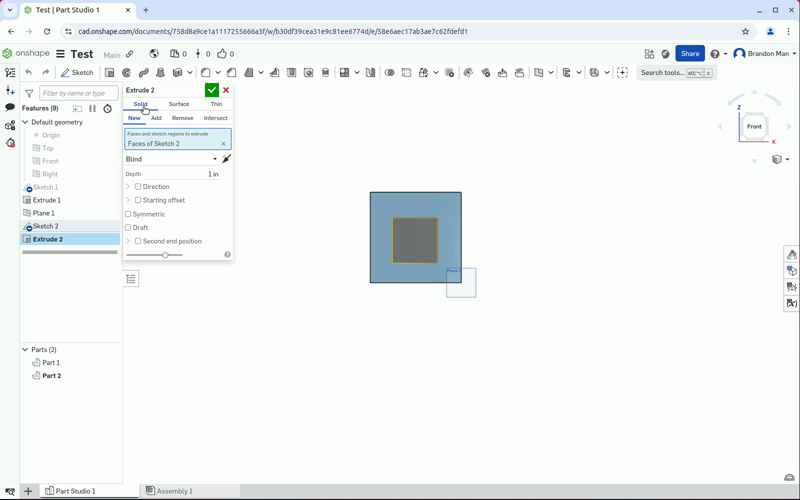
click(143, 106)
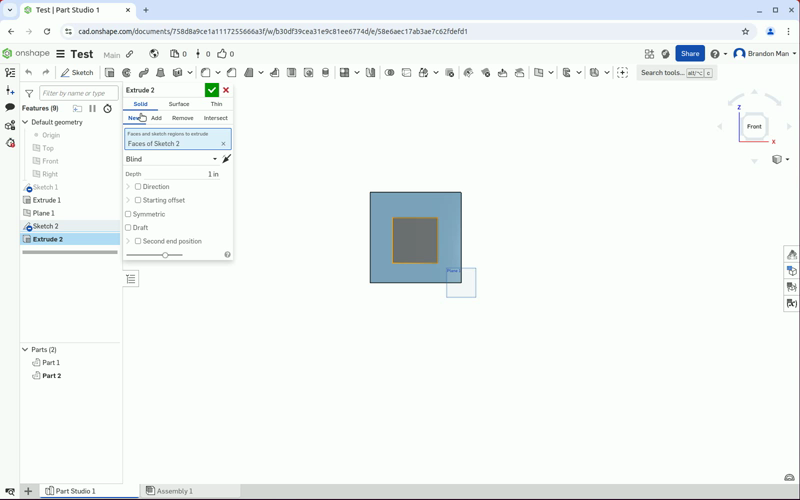
mouse_move(137, 120)
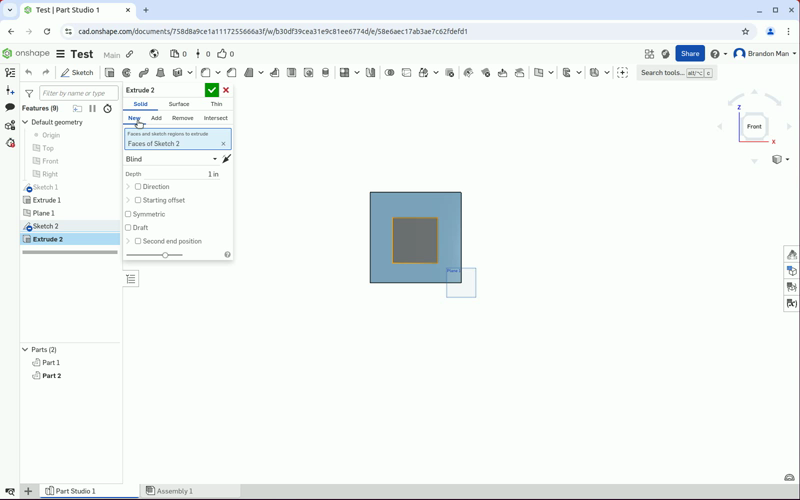
click(137, 120)
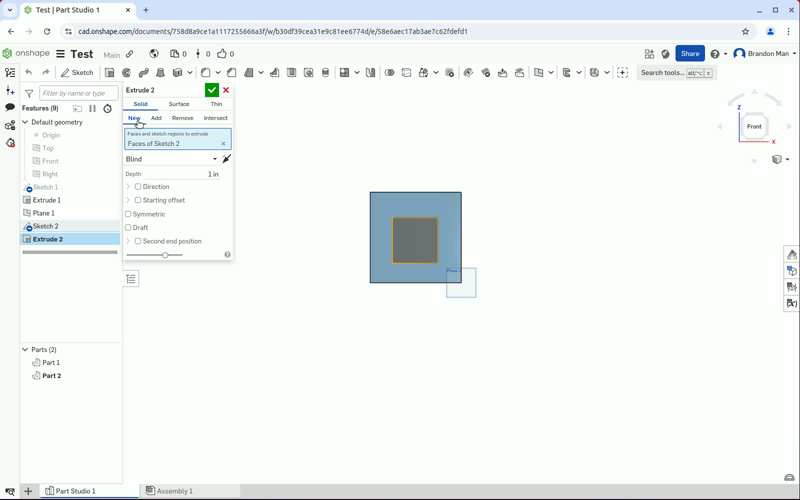
key(tab, 4)
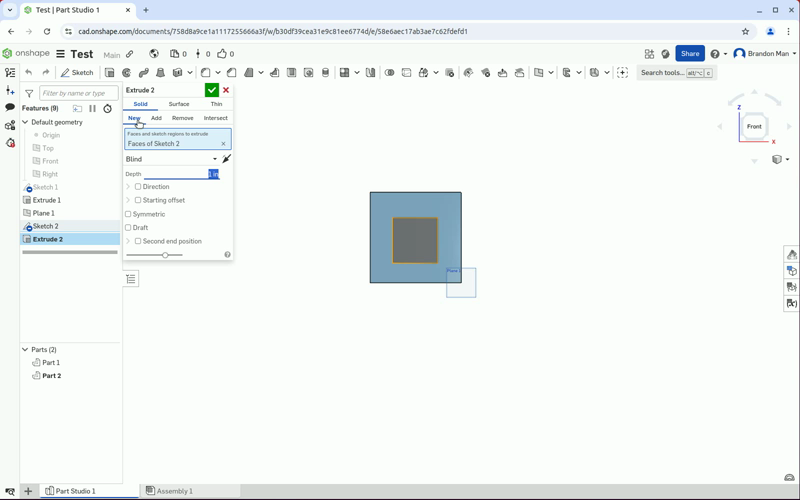
text(4.574)
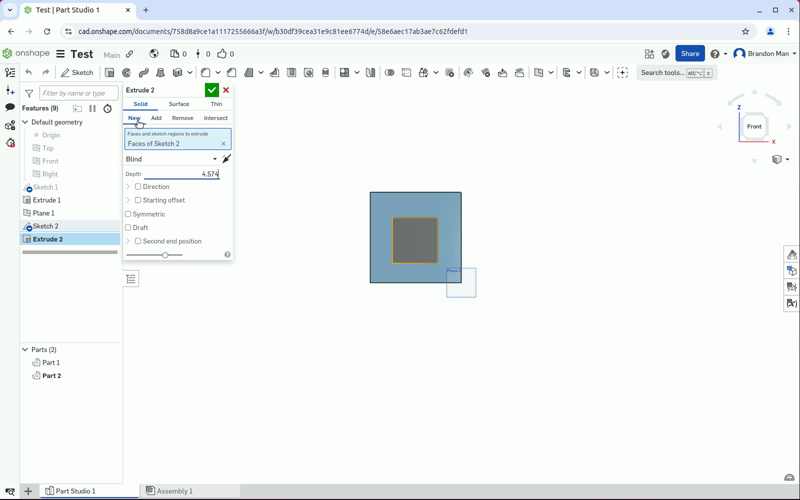
key(enter)
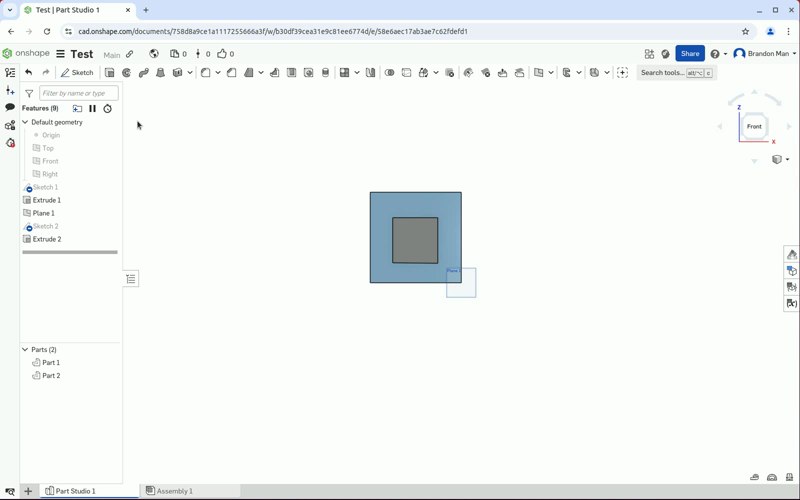
key(shift+h)
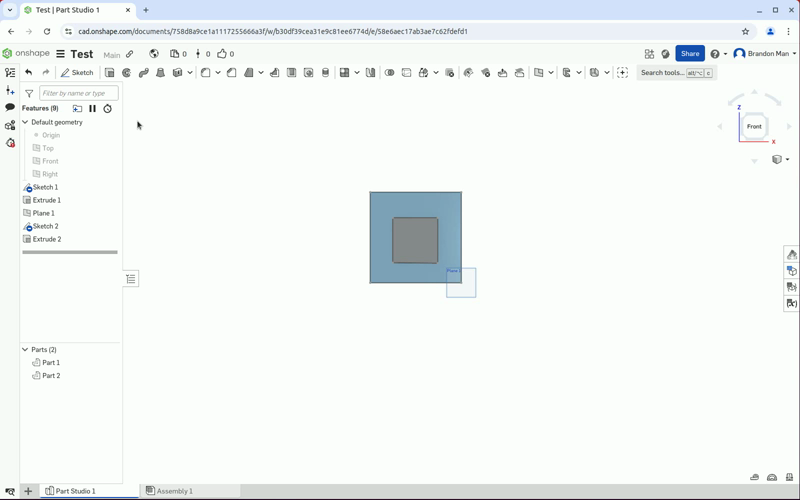
key(shift+h)
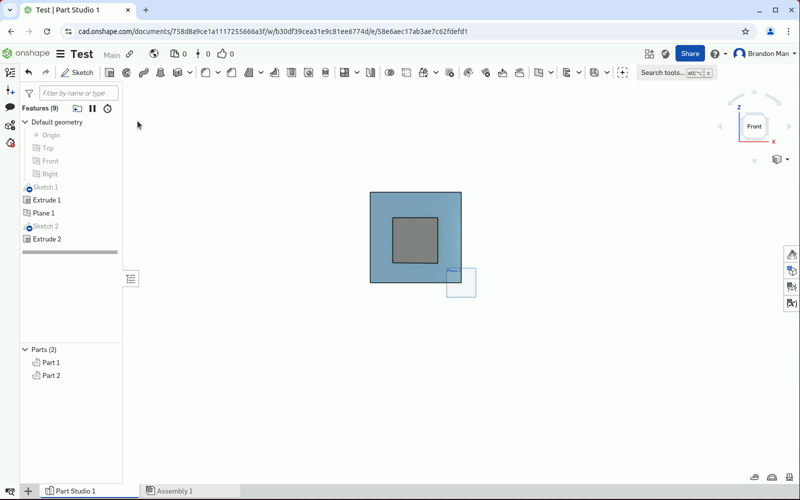
mouse_move(73, 189)
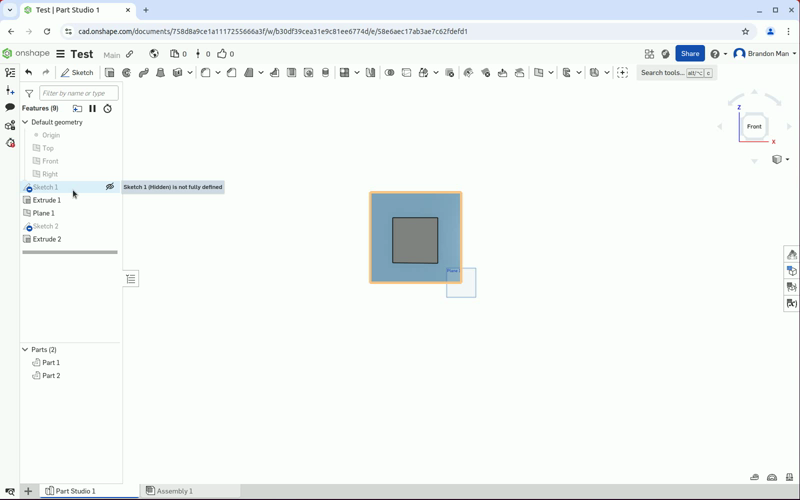
click(73, 189)
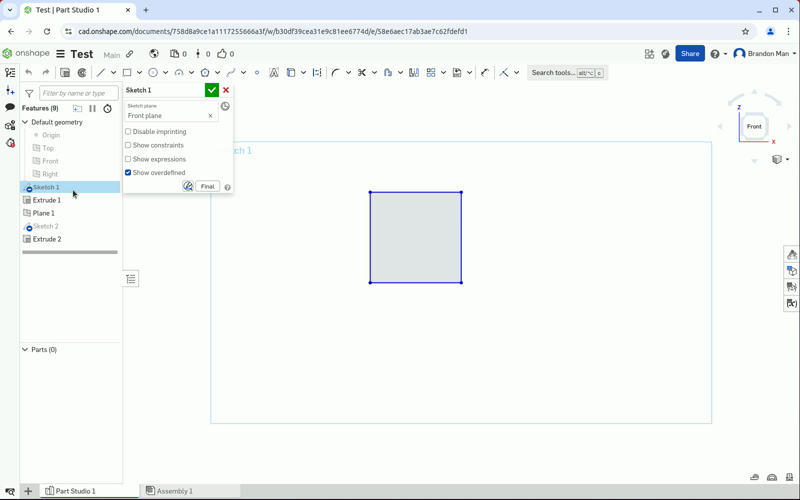
mouse_move(229, 92)
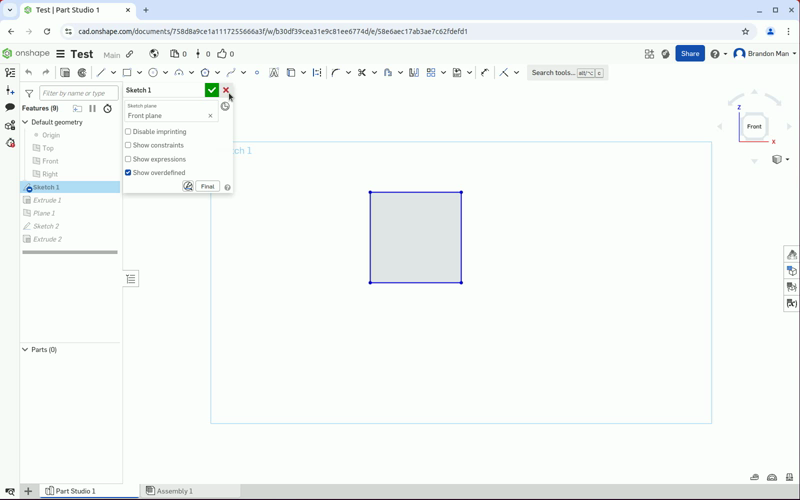
click(229, 92)
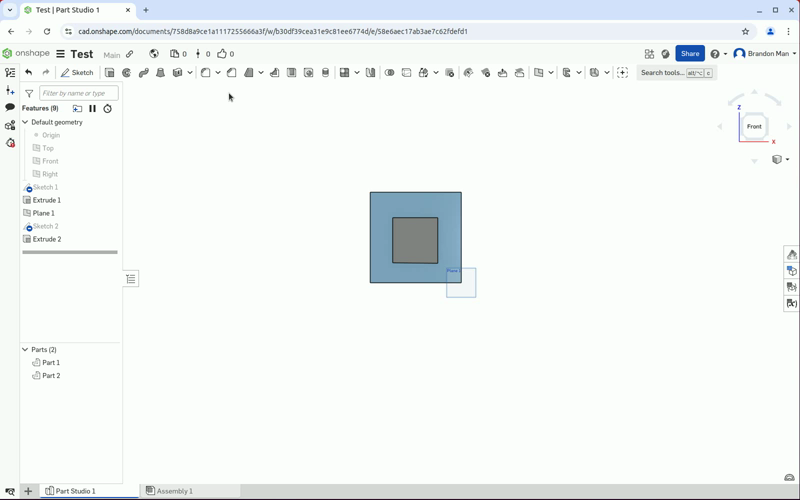
mouse_move(73, 352)
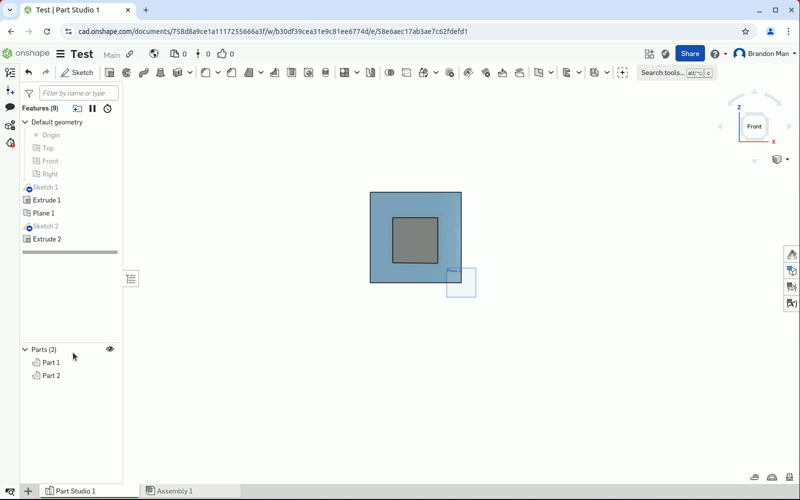
key(y)
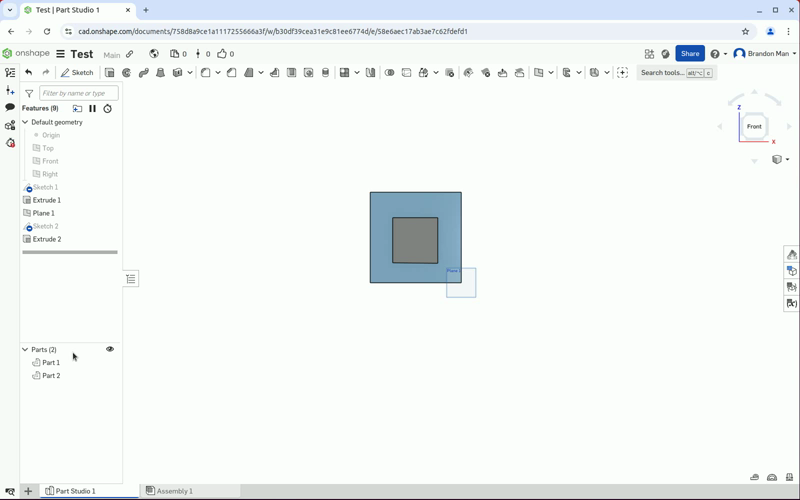
key(shift+p)
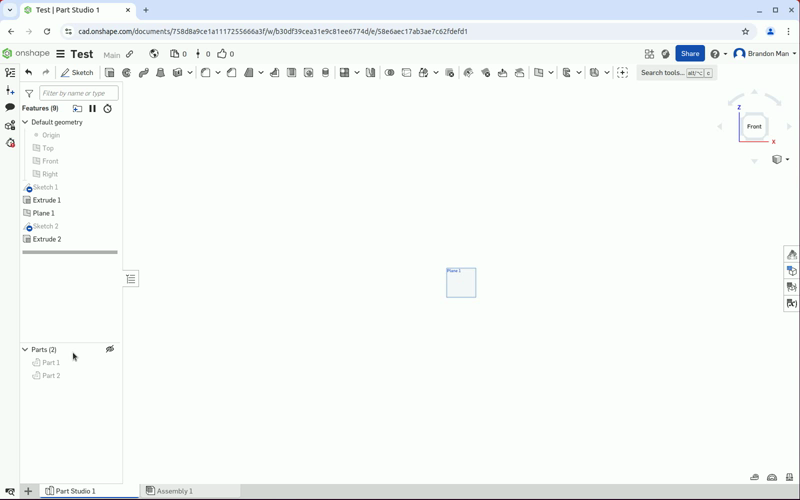
key(space)
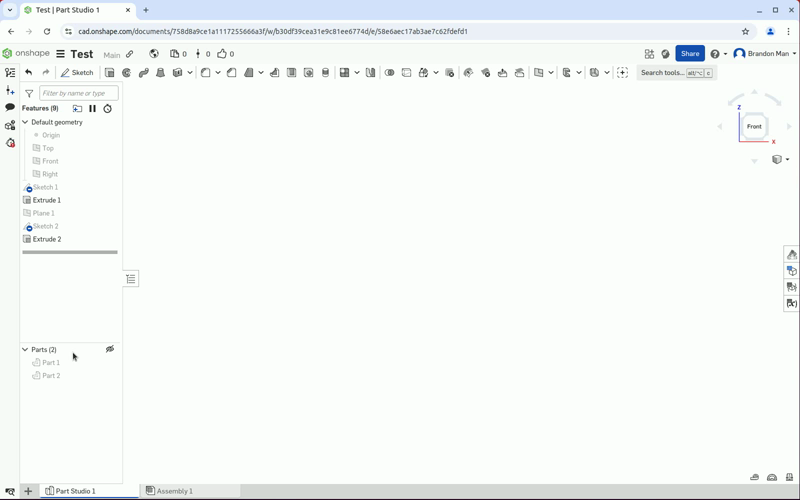
key_down(shift)
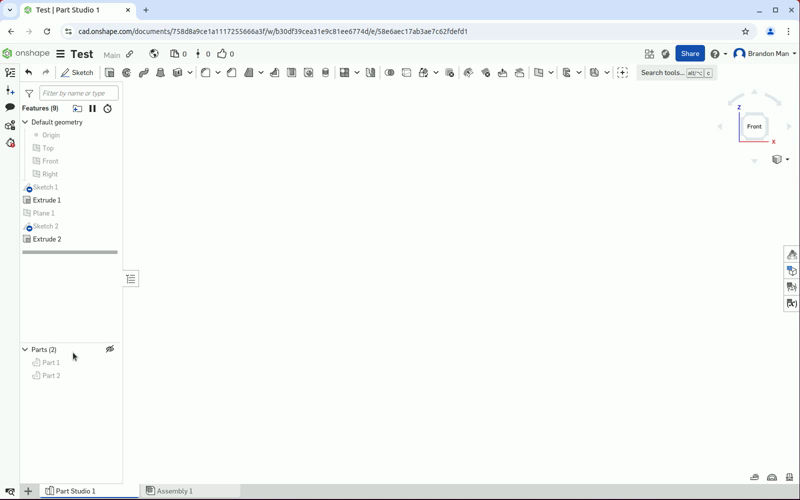
key(left)
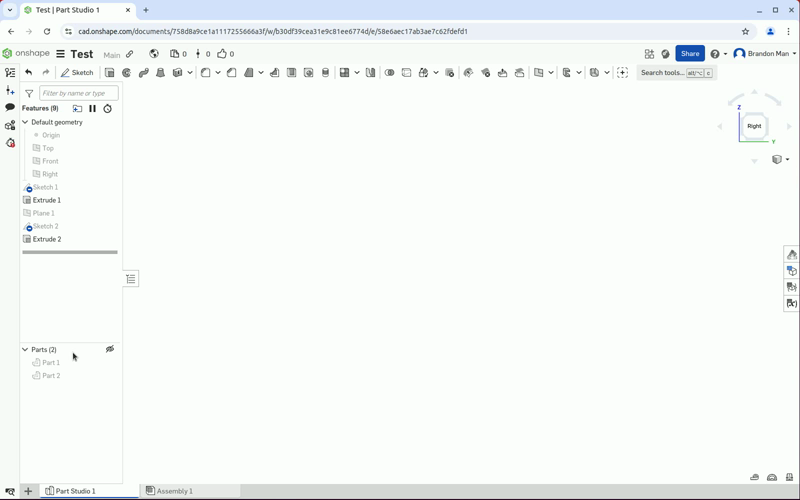
key_up(shift)
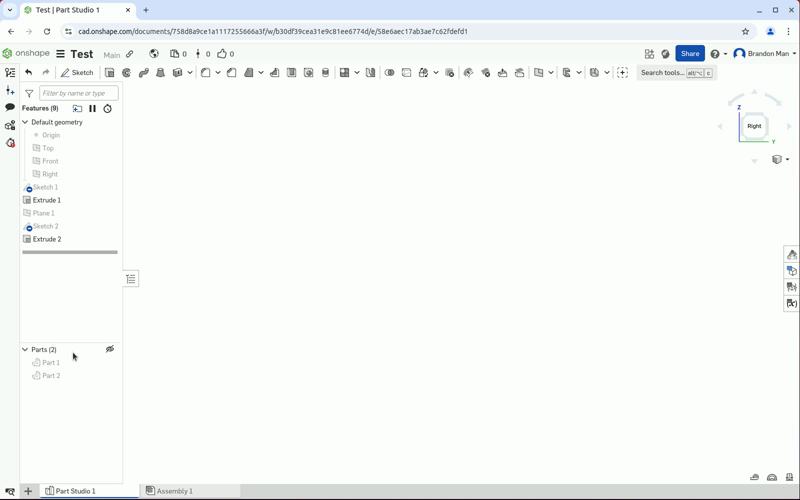
mouse_move(73, 352)
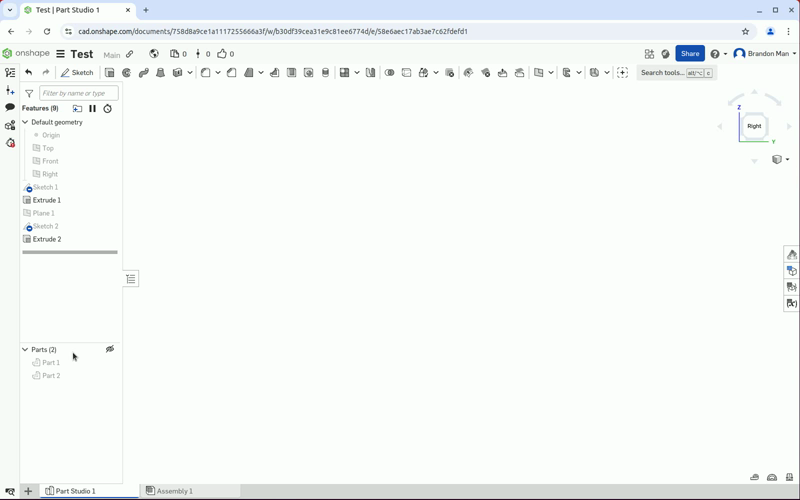
key(shift+y)
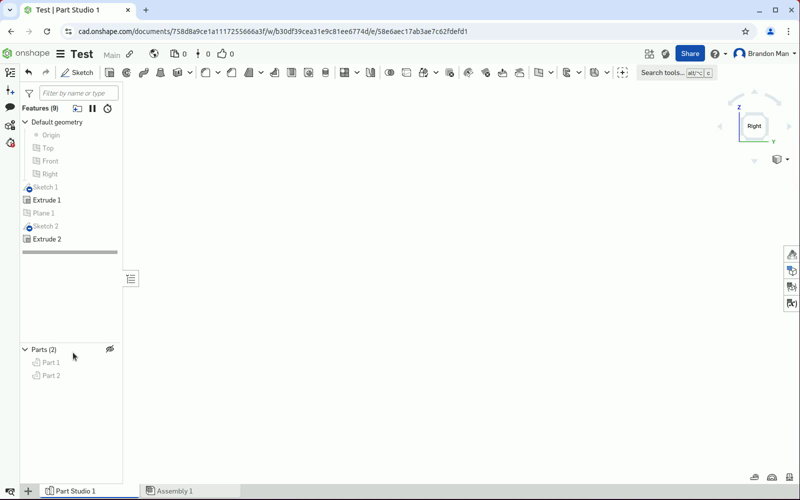
key(shift+s)
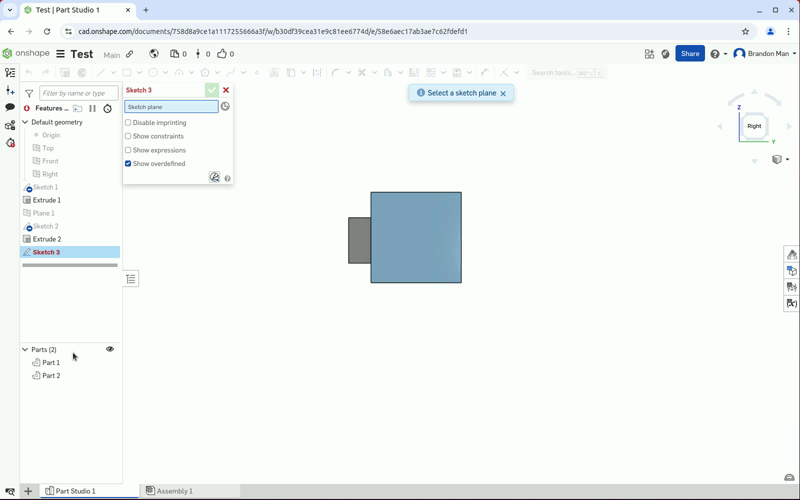
mouse_move(73, 176)
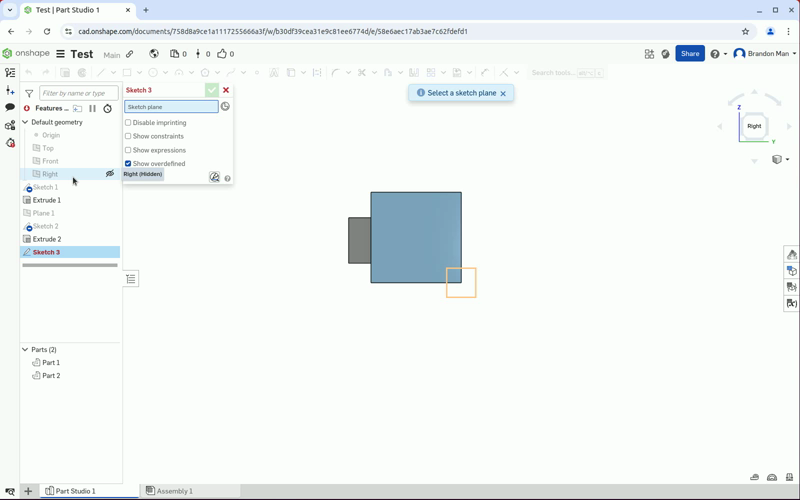
click(73, 176)
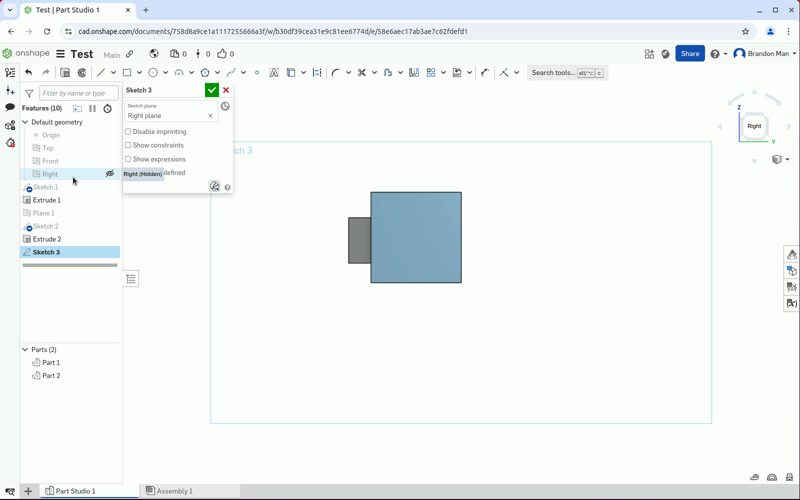
mouse_move(73, 352)
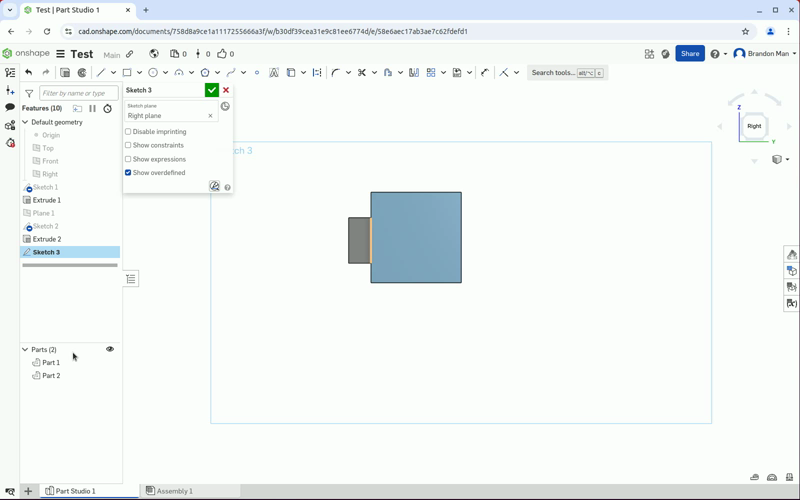
key(y)
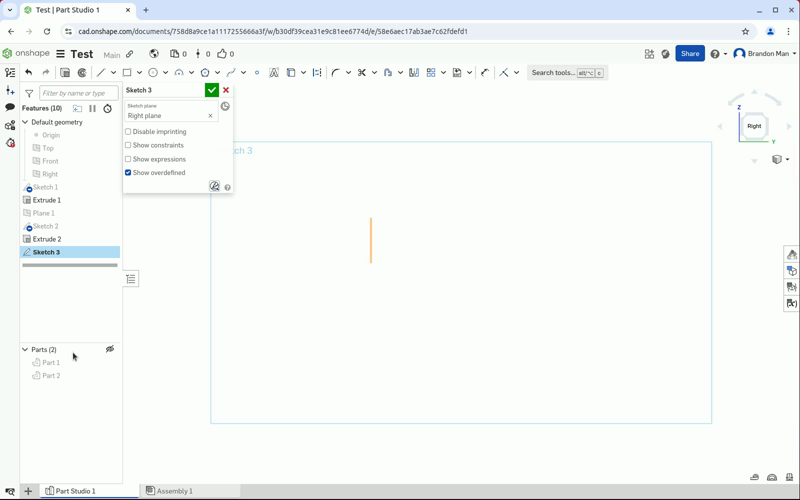
key(c)
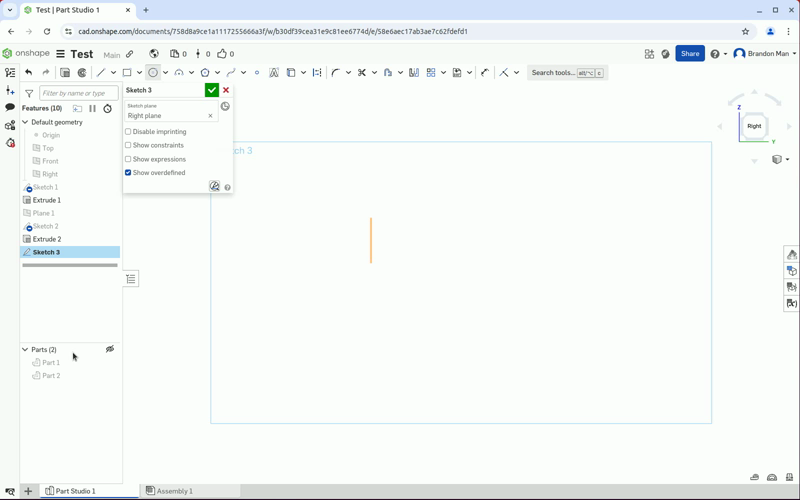
key_down(shift)
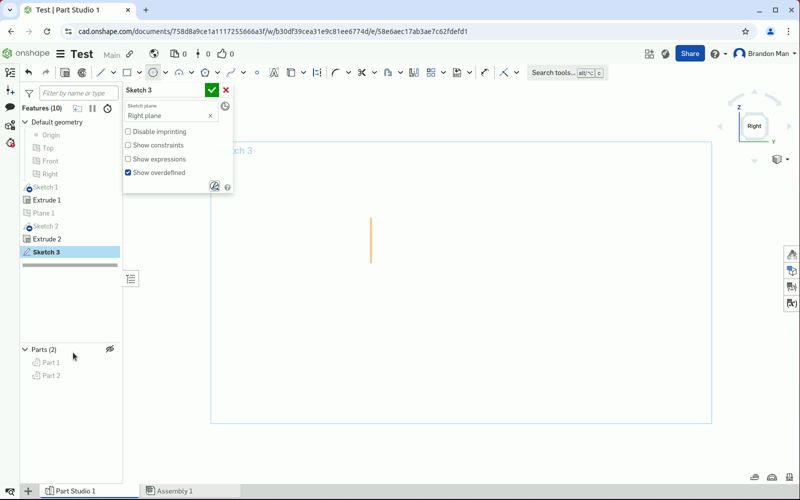
mouse_move(414, 234)
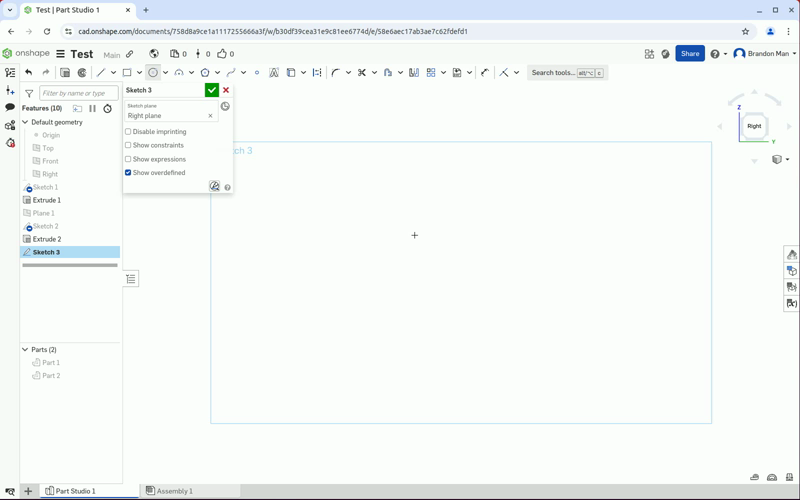
click(414, 234)
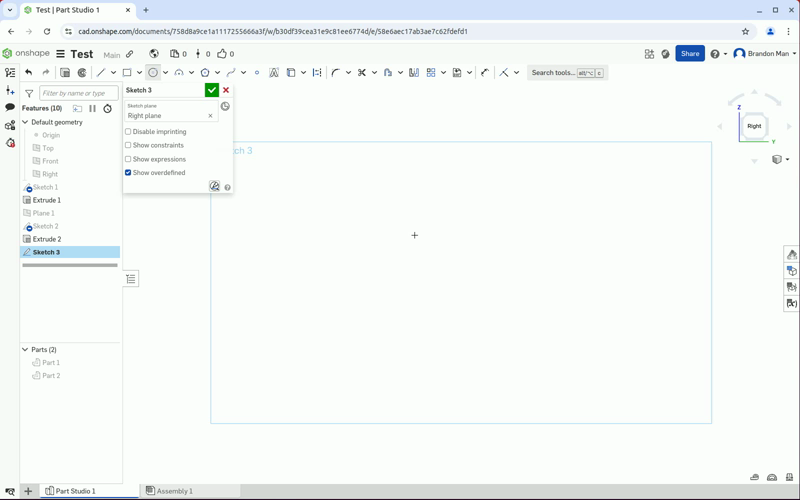
key_up(shift)
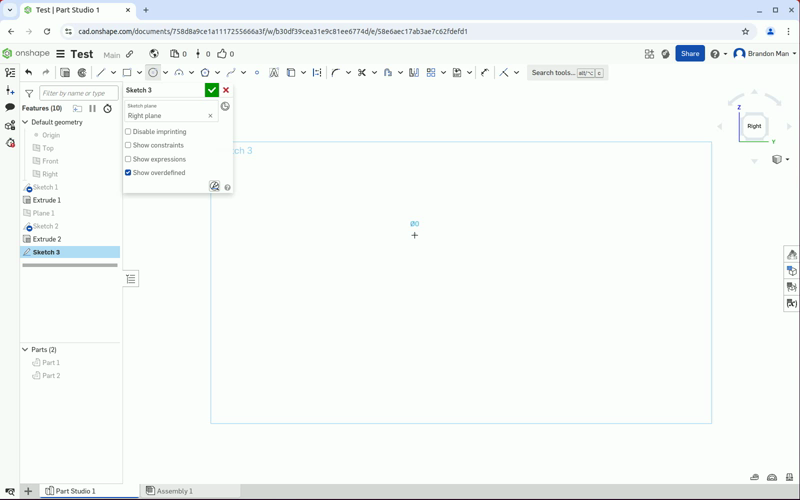
mouse_move(437, 234)
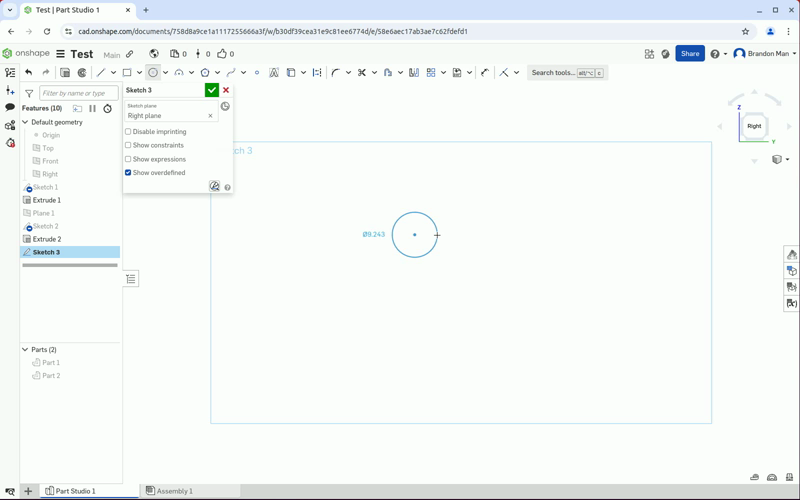
click(437, 234)
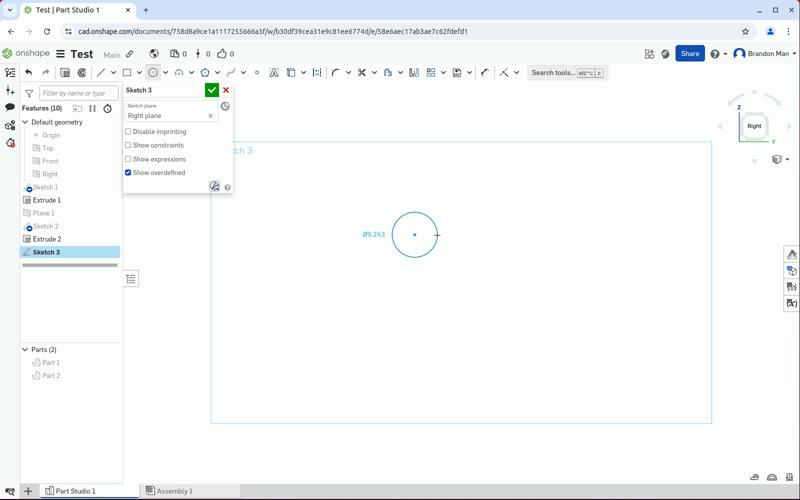
key(esc)
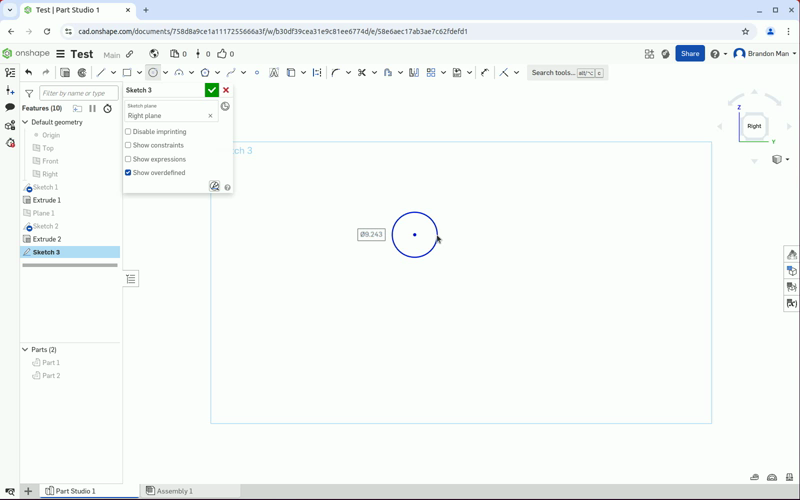
mouse_move(424, 249)
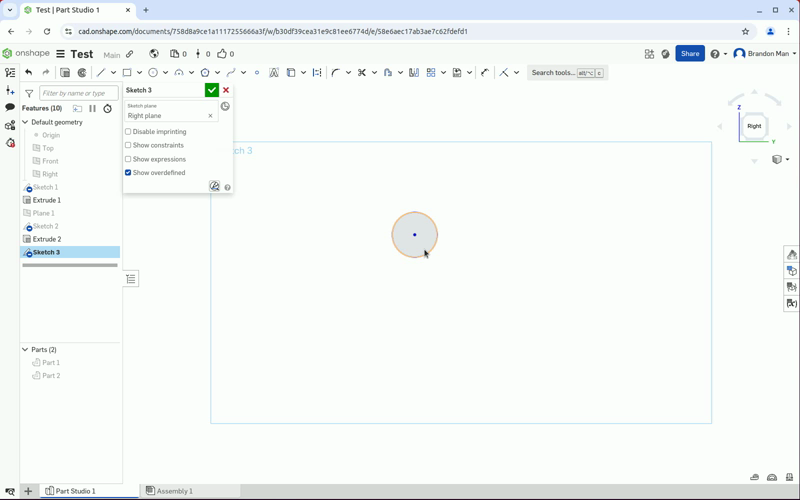
scroll(6)
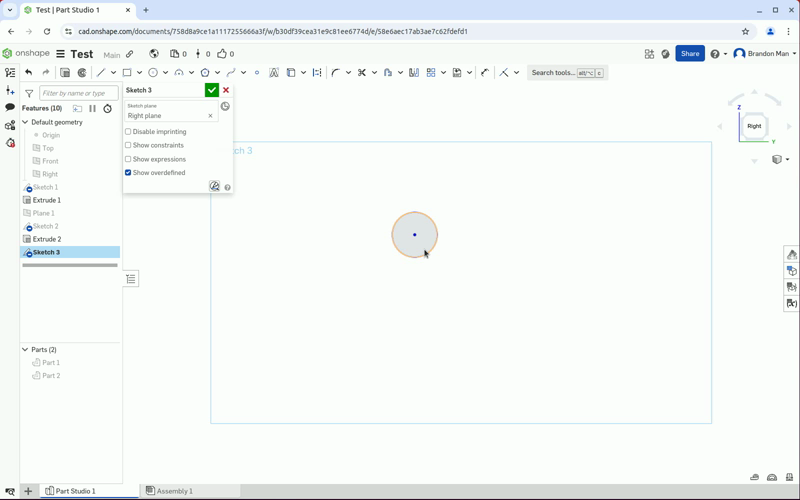
scroll(6)
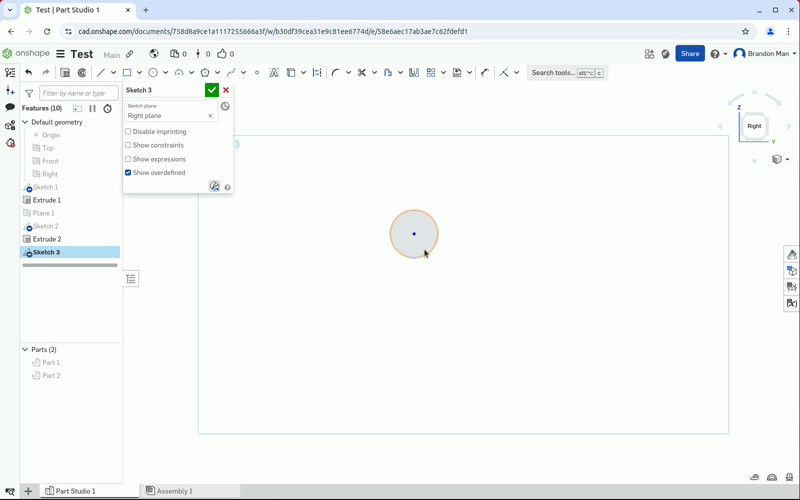
scroll(6)
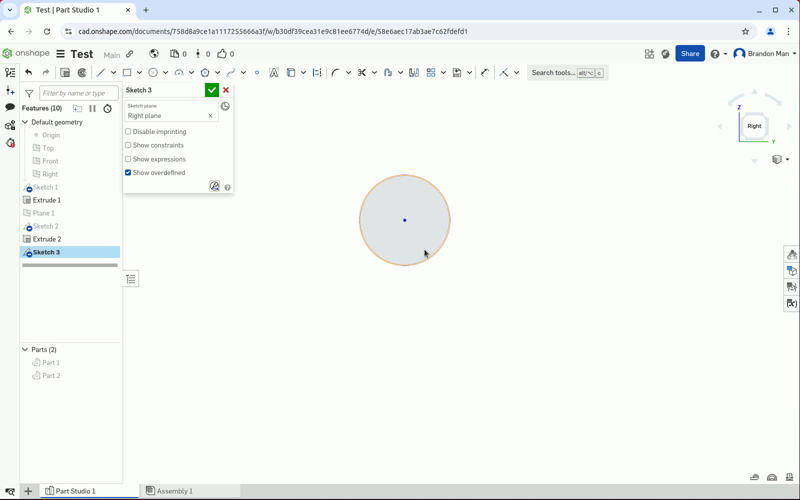
scroll(6)
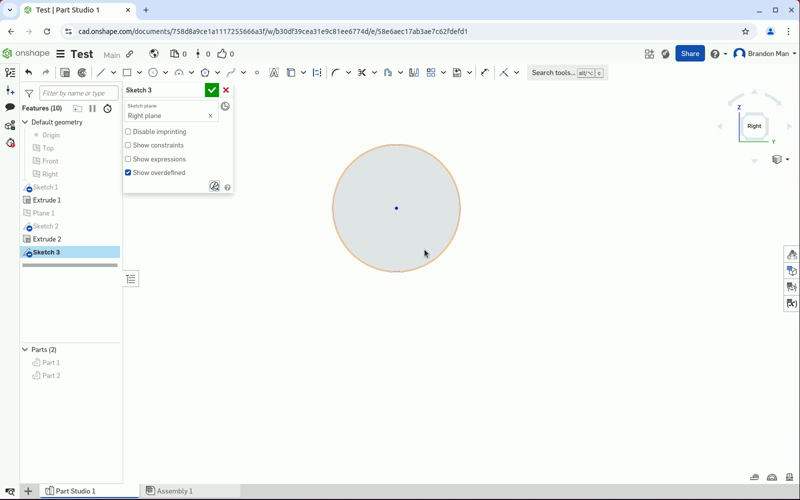
scroll(6)
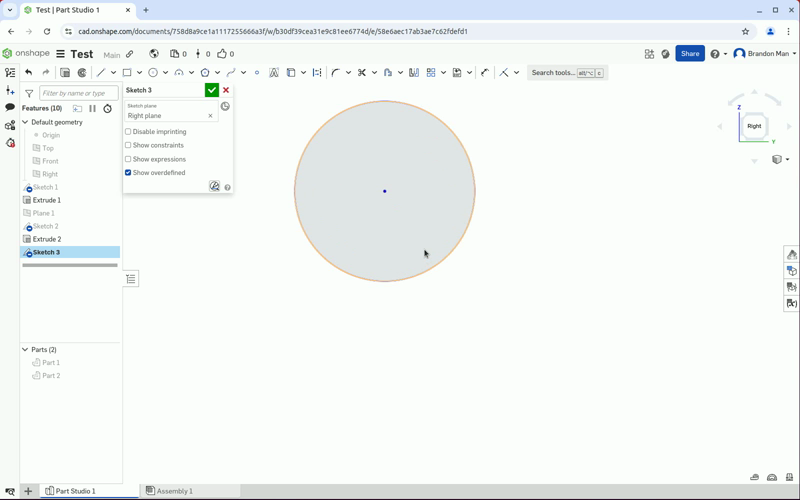
scroll(6)
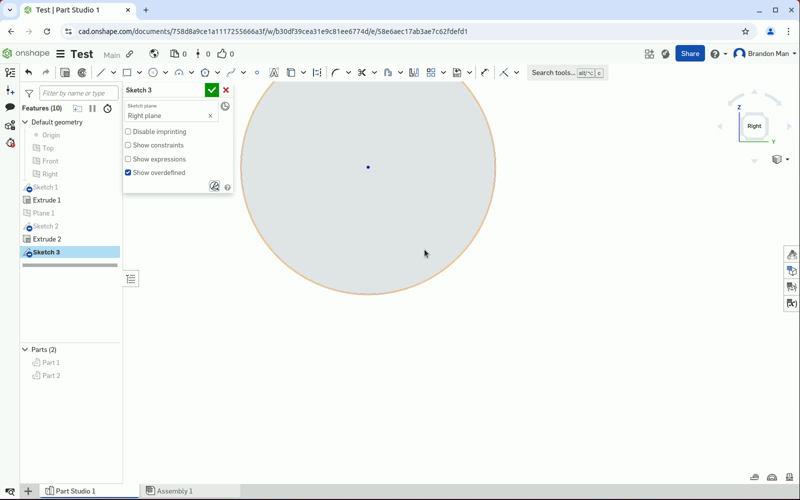
scroll(6)
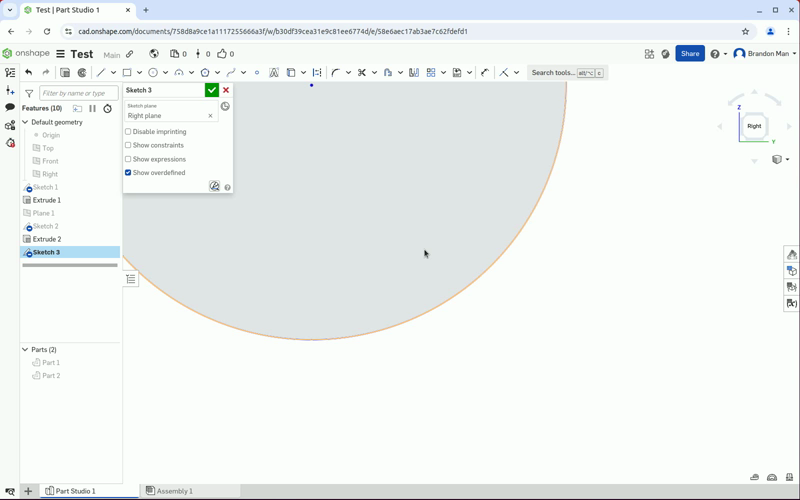
click(424, 249)
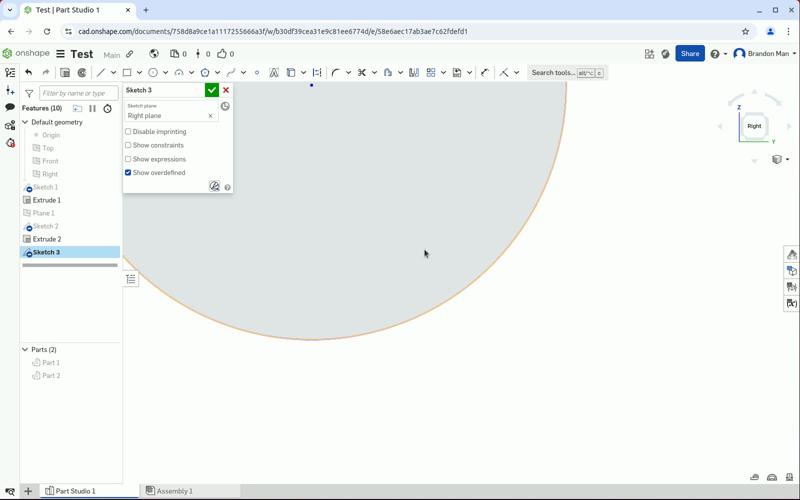
scroll(-6)
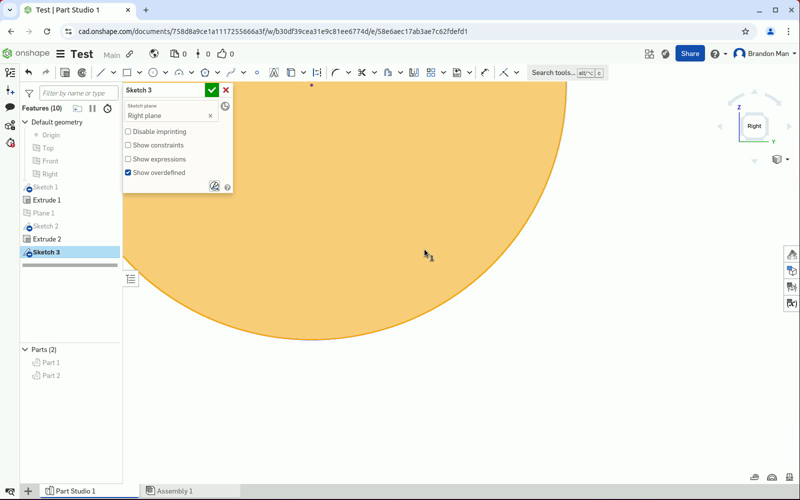
scroll(-6)
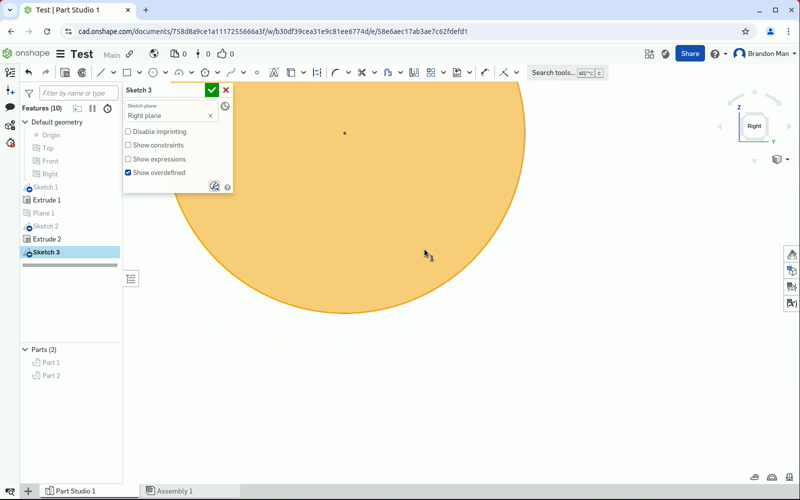
scroll(-6)
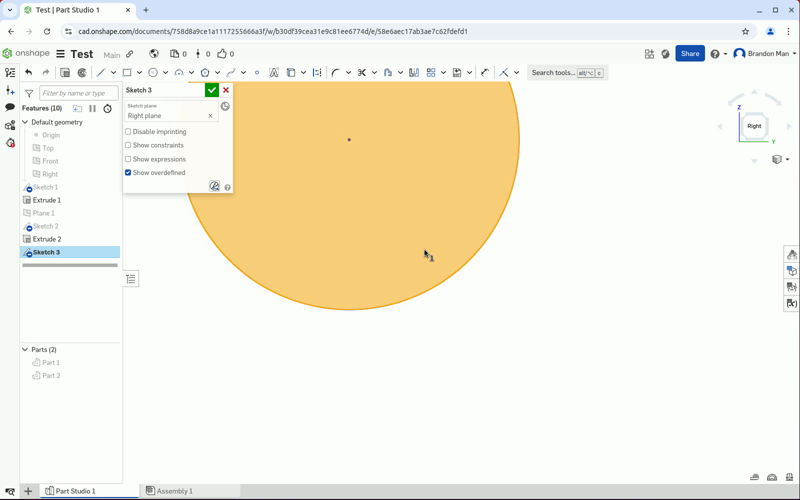
scroll(-6)
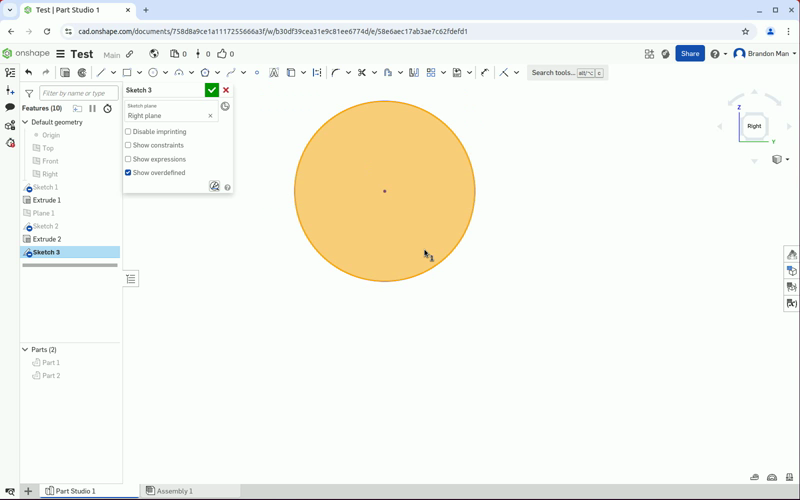
scroll(-6)
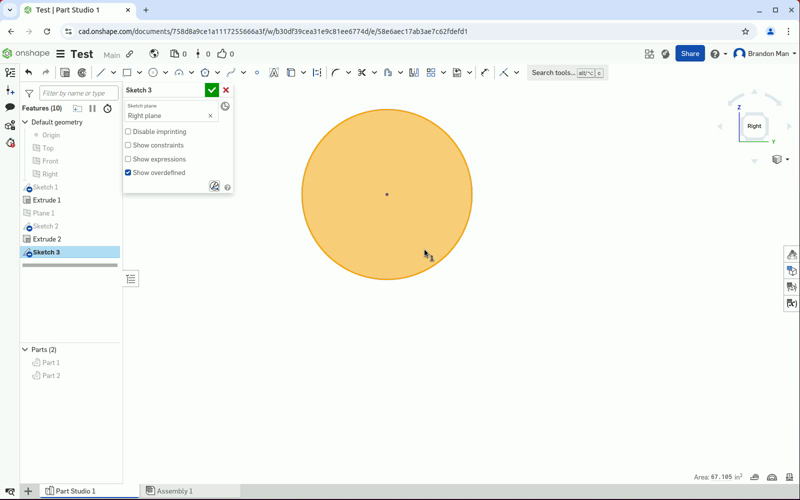
scroll(-6)
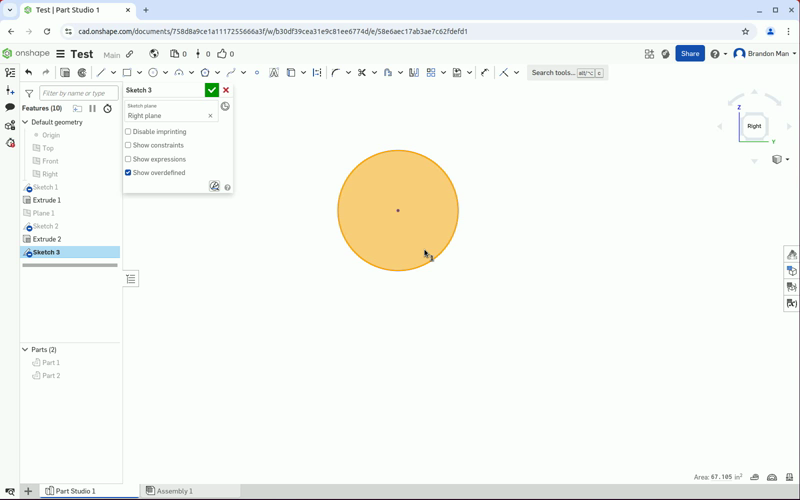
scroll(-6)
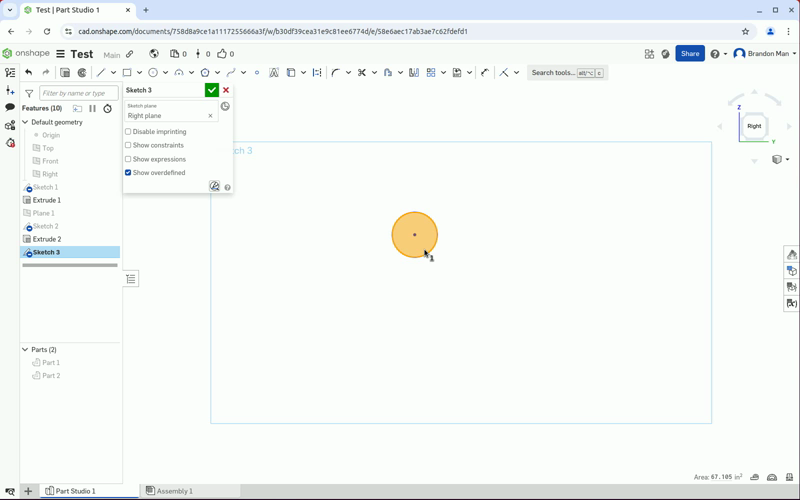
mouse_move(73, 352)
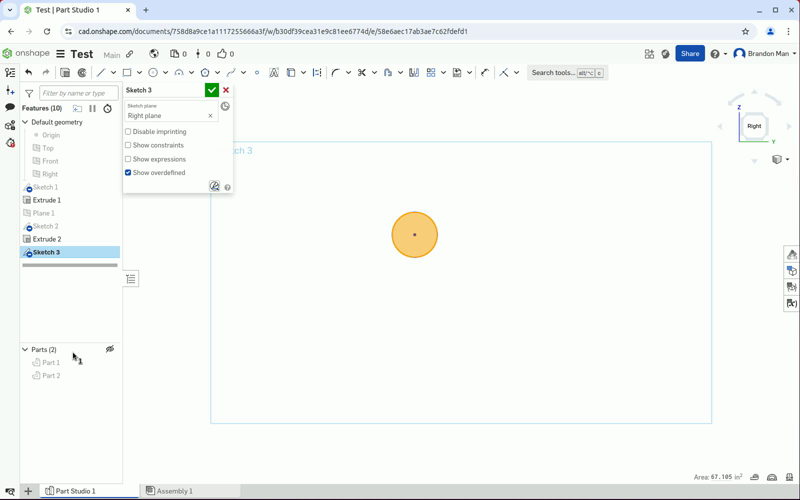
key(shift+y)
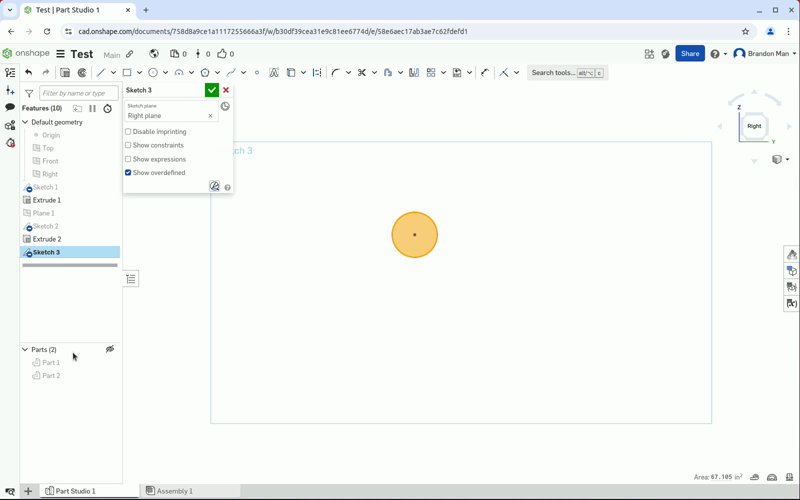
key(shift+e)
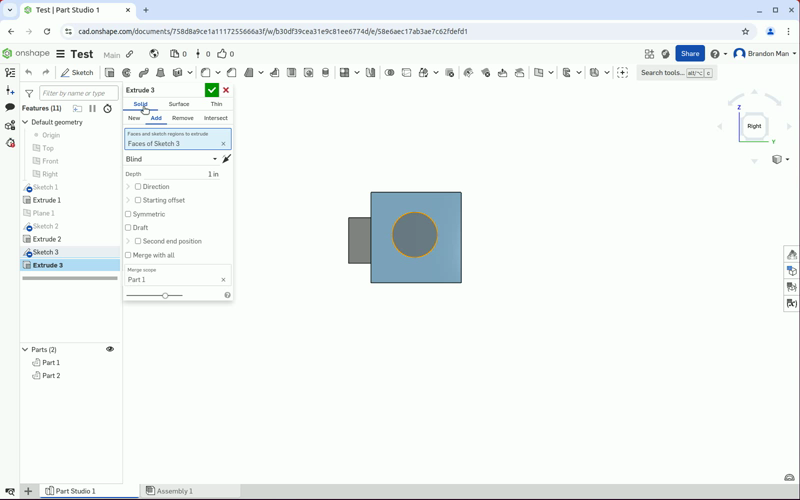
mouse_move(143, 106)
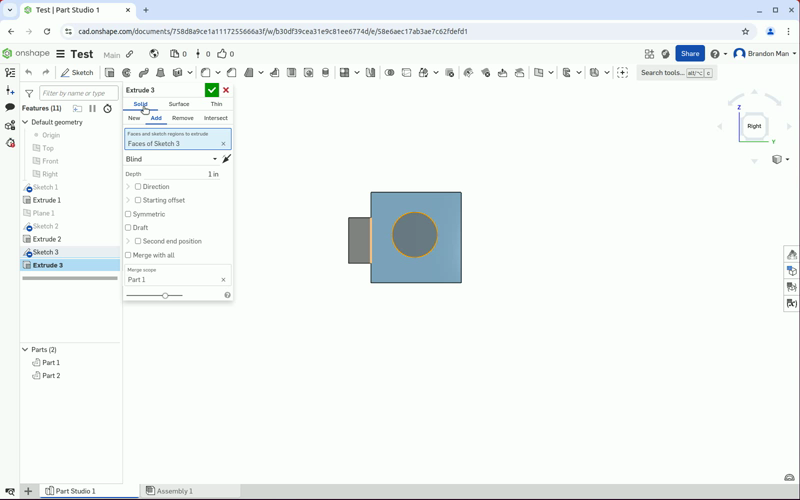
click(143, 106)
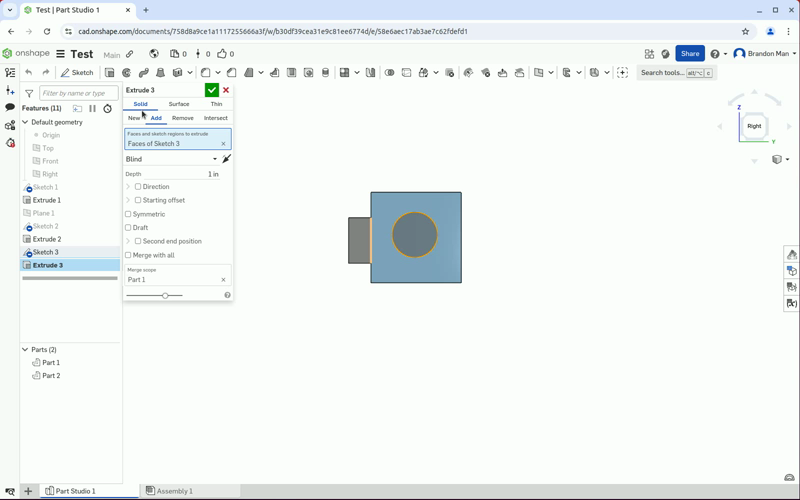
mouse_move(137, 120)
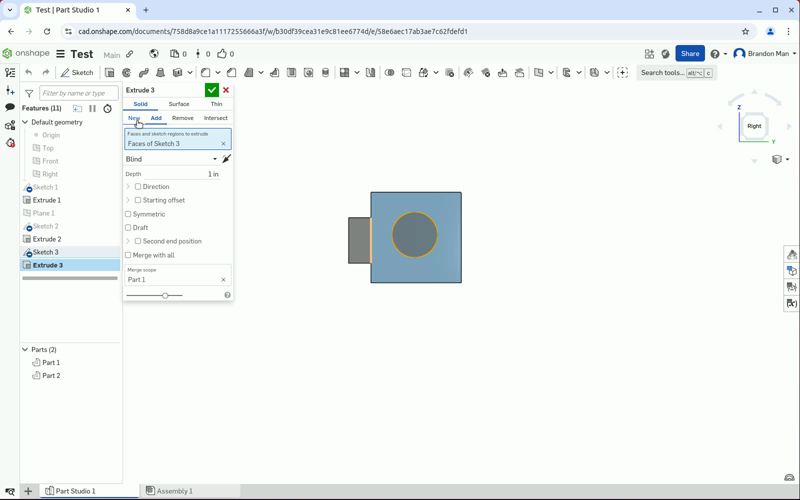
click(137, 120)
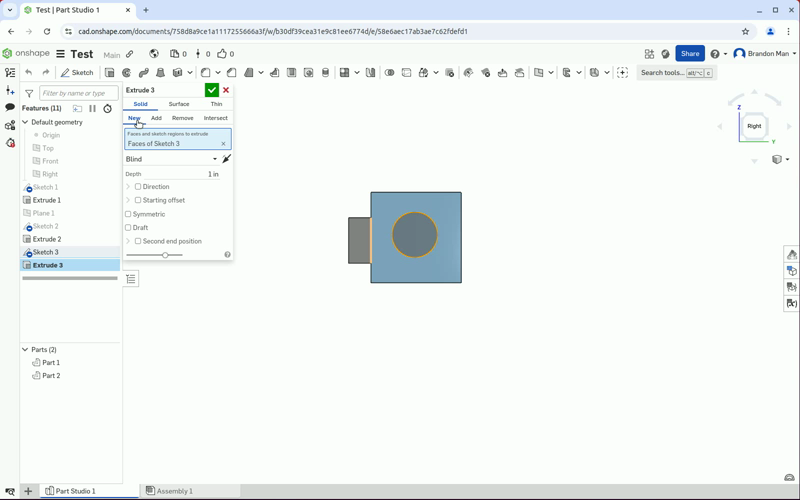
key(tab, 4)
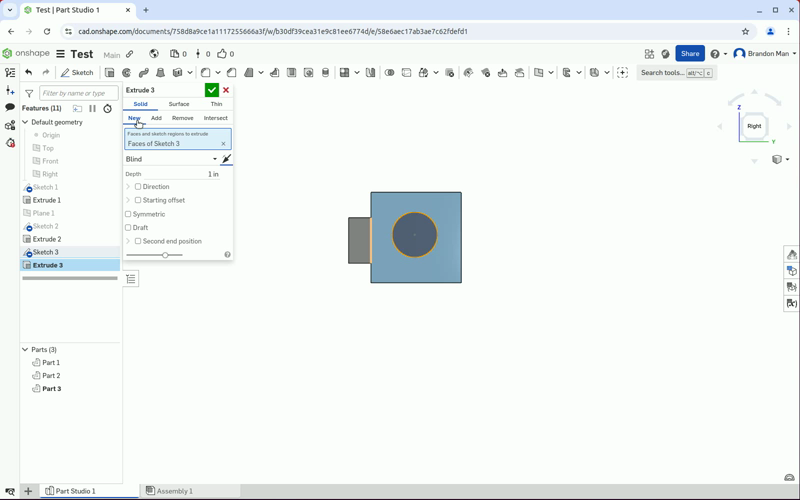
text(4.574)
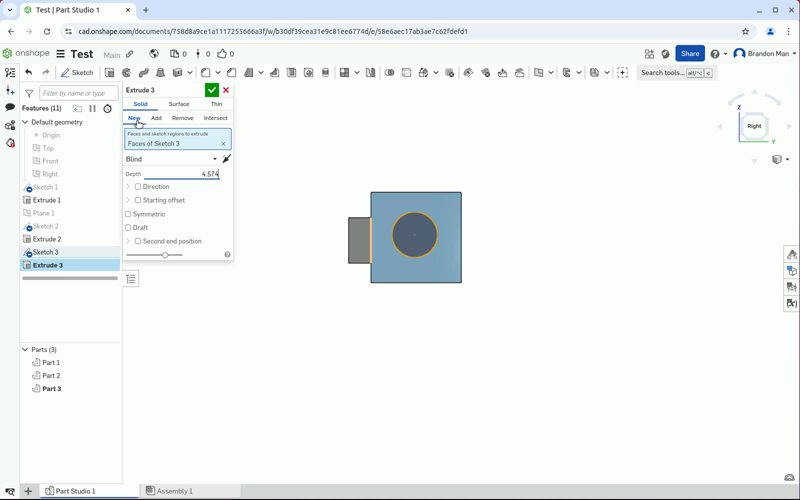
key(enter)
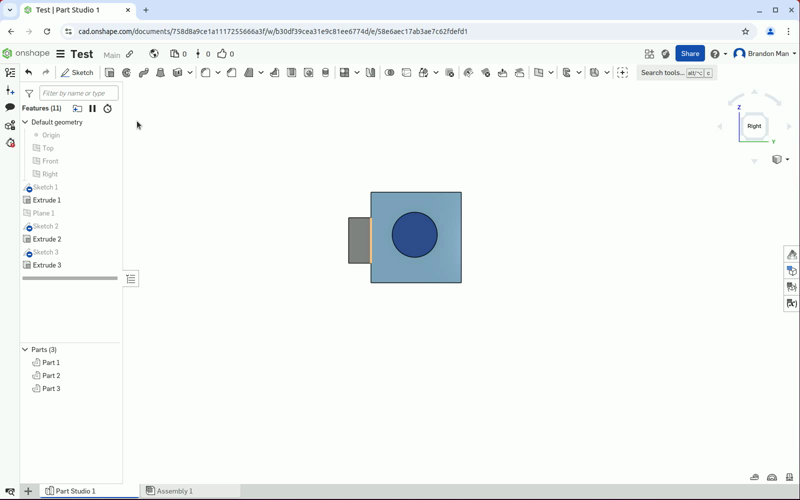
key(shift+h)
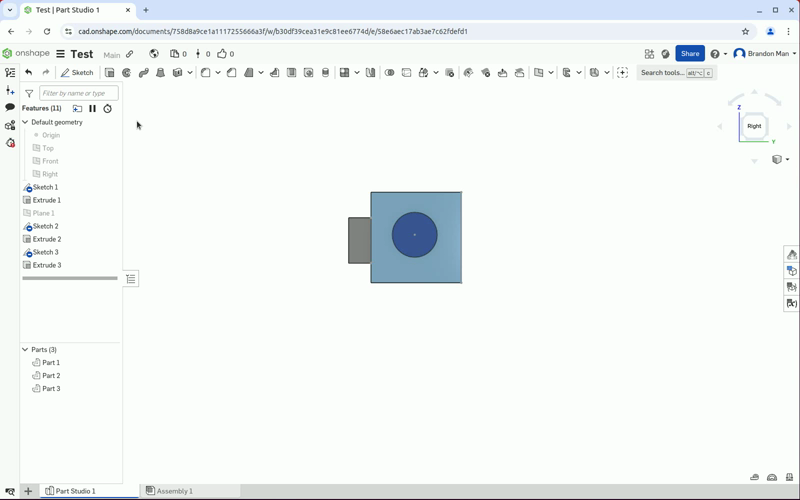
key(shift+h)
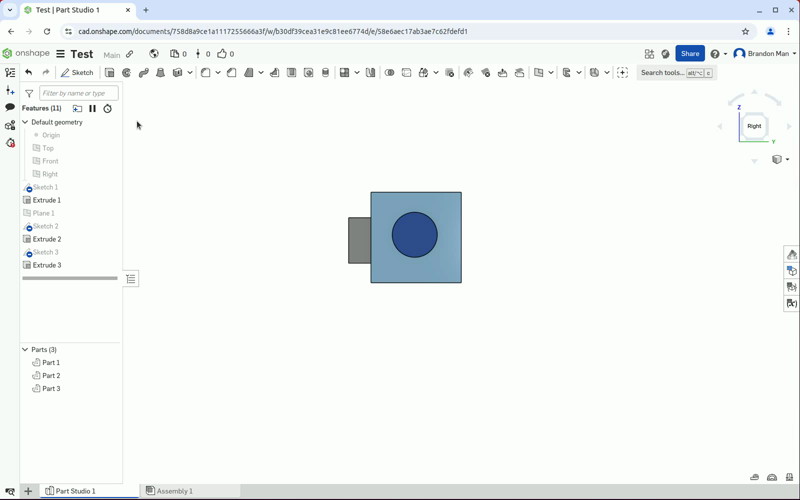
mouse_move(73, 189)
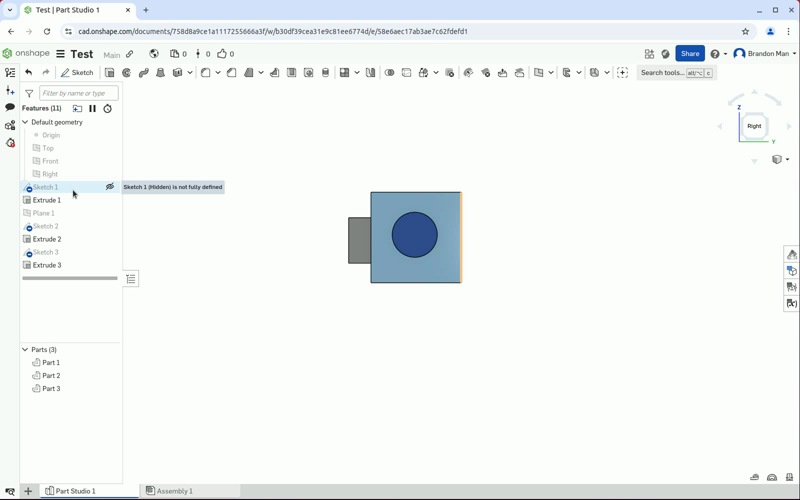
click(73, 189)
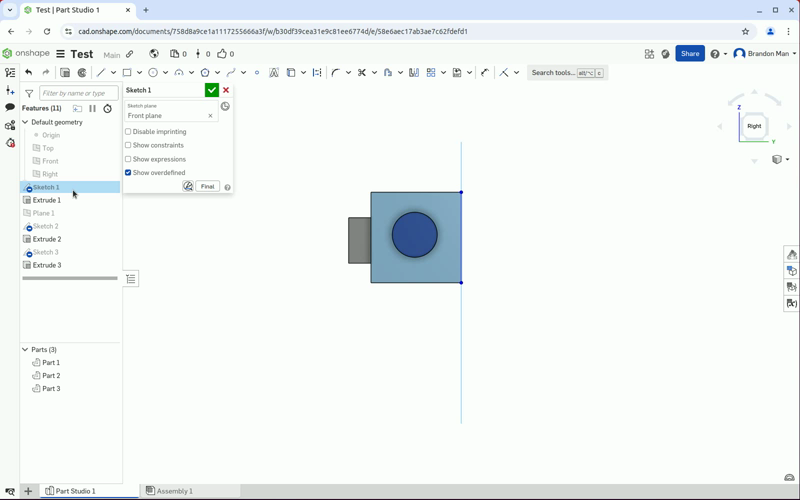
mouse_move(229, 92)
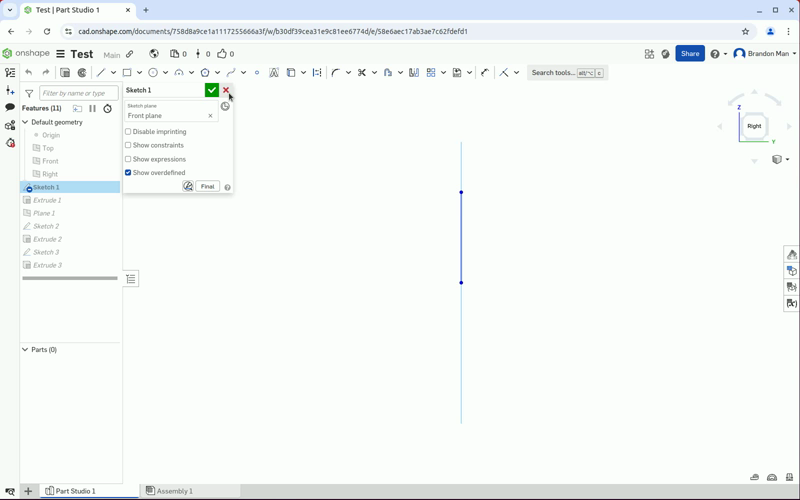
click(229, 92)
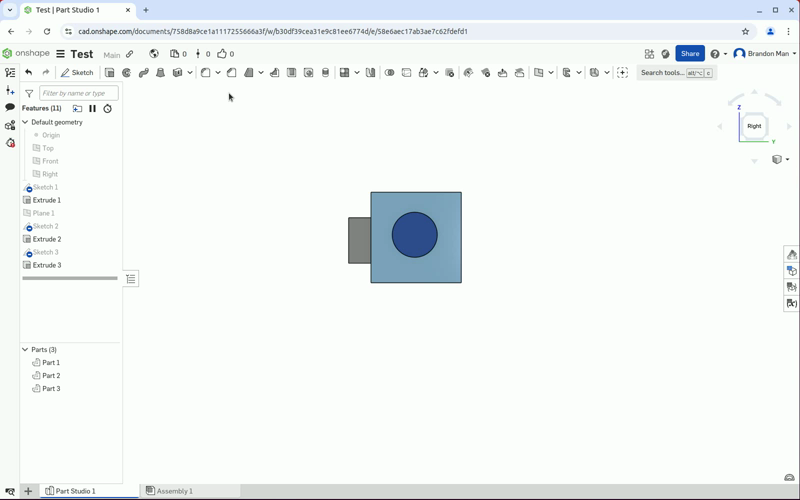
mouse_move(73, 352)
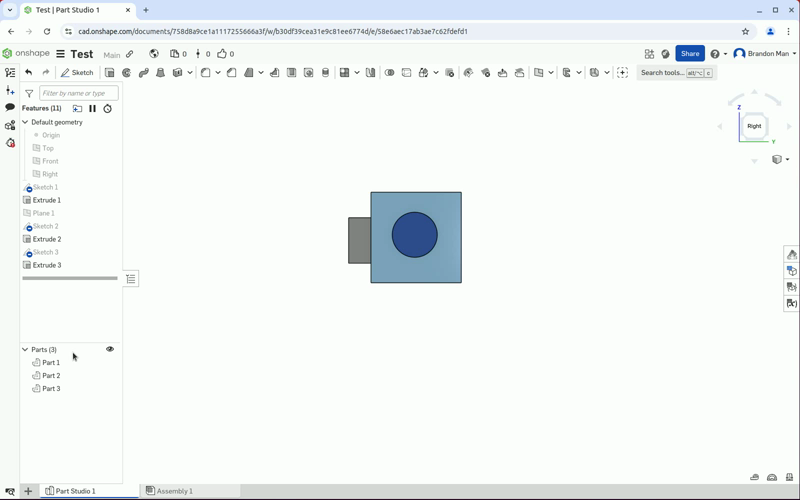
key(y)
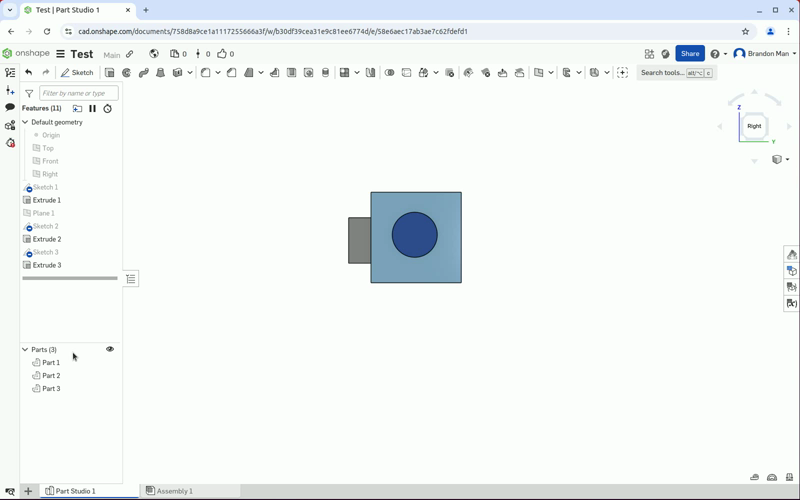
key(shift+p)
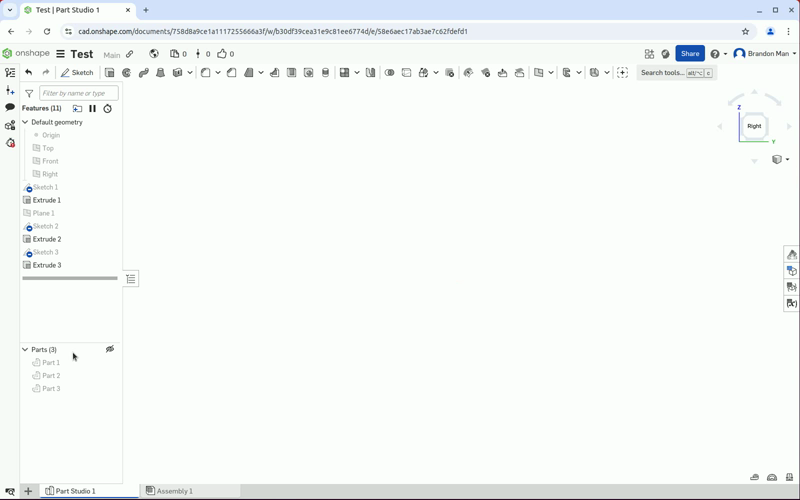
key(space)
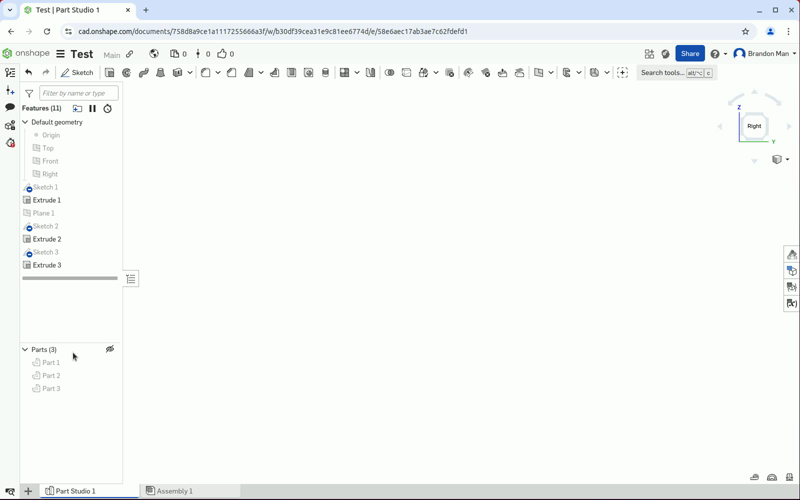
key_down(shift)
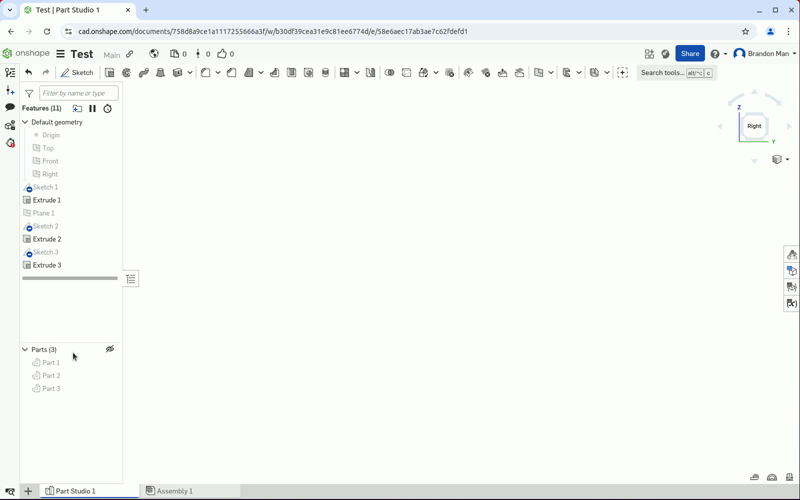
key(right)
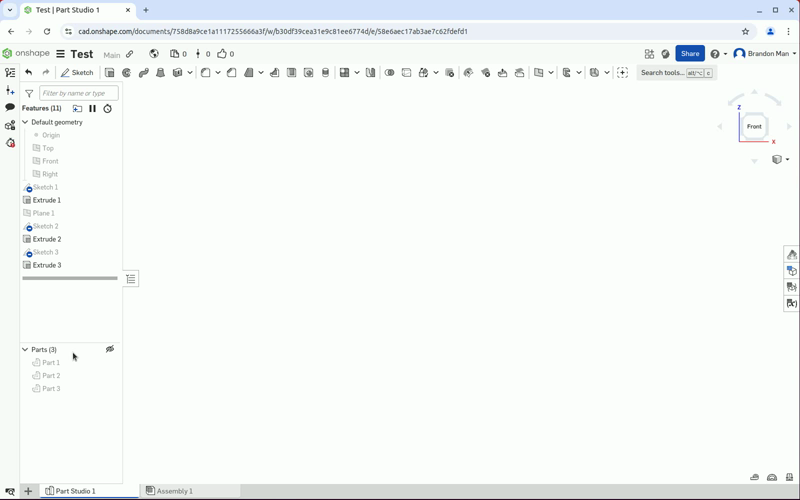
key_up(shift)
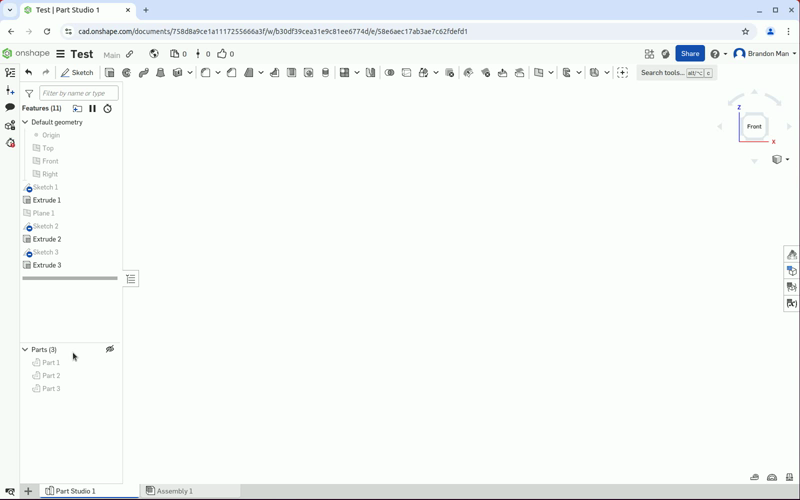
key(space)
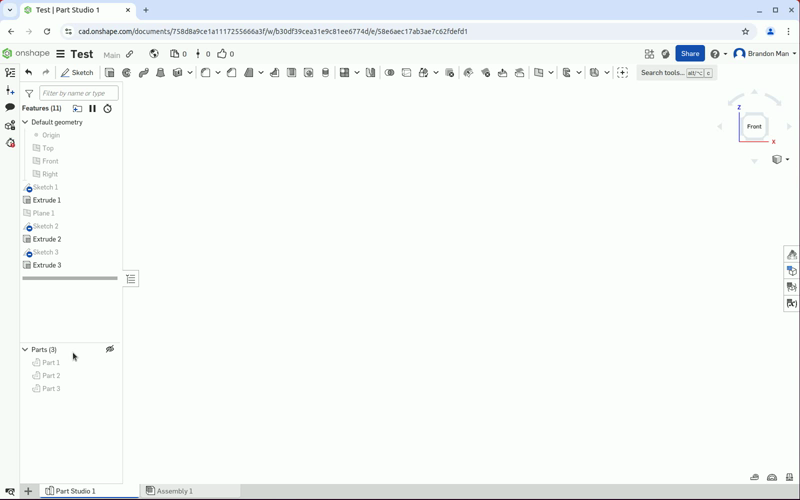
key_down(shift)
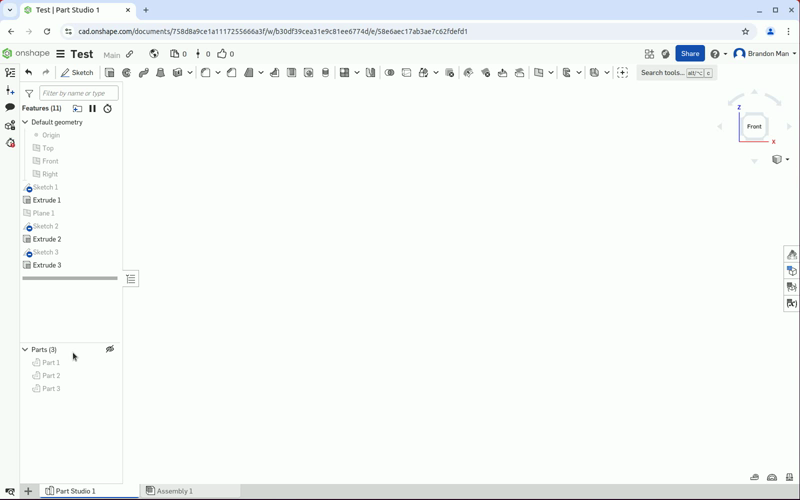
key(down)
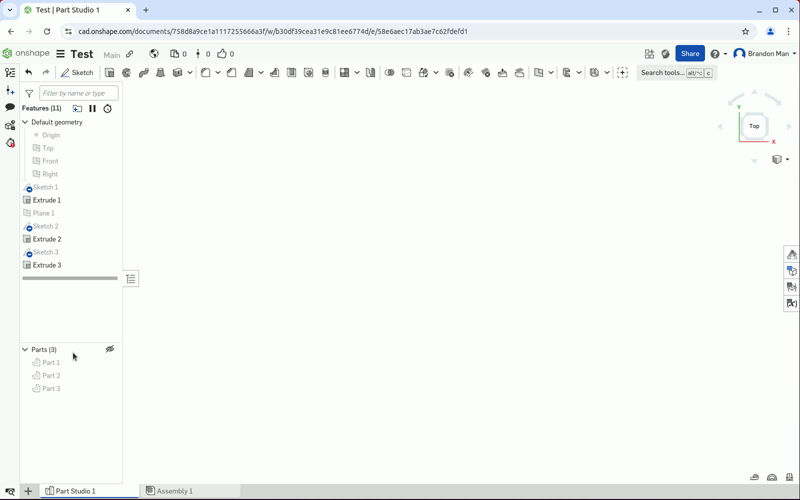
key_up(shift)
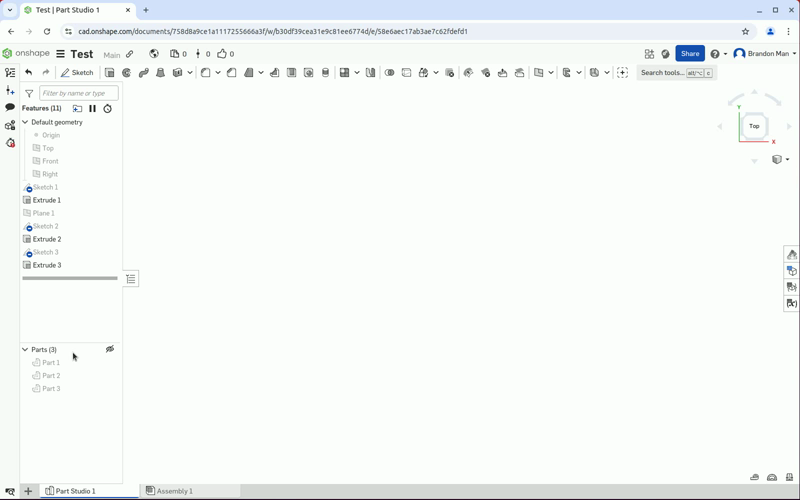
mouse_move(73, 352)
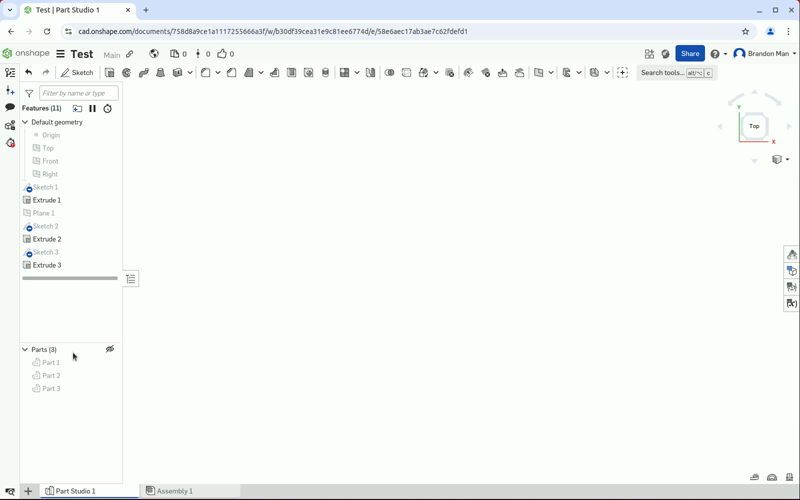
key(shift+y)
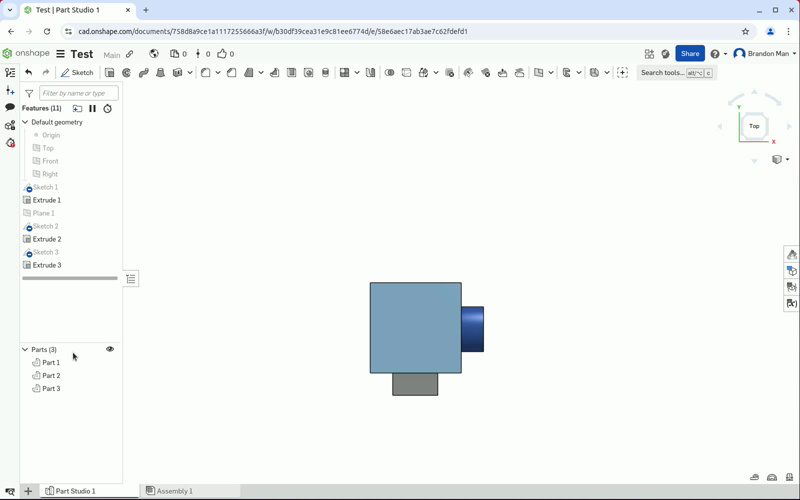
mouse_move(541, 75)
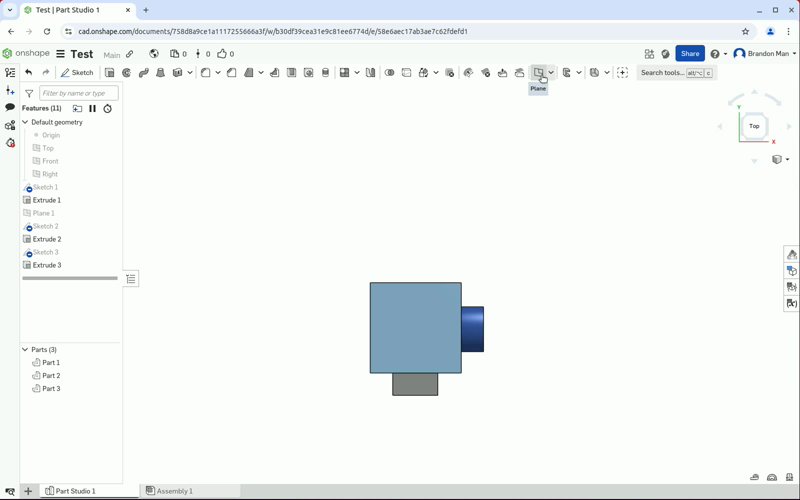
click(541, 75)
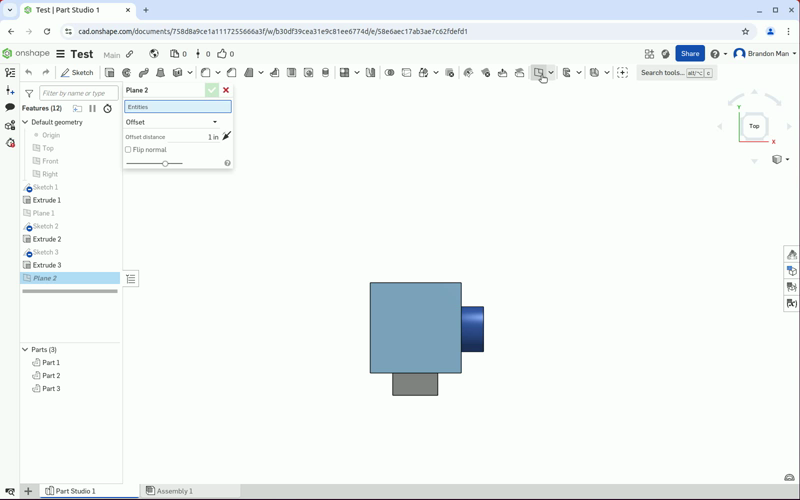
mouse_move(73, 150)
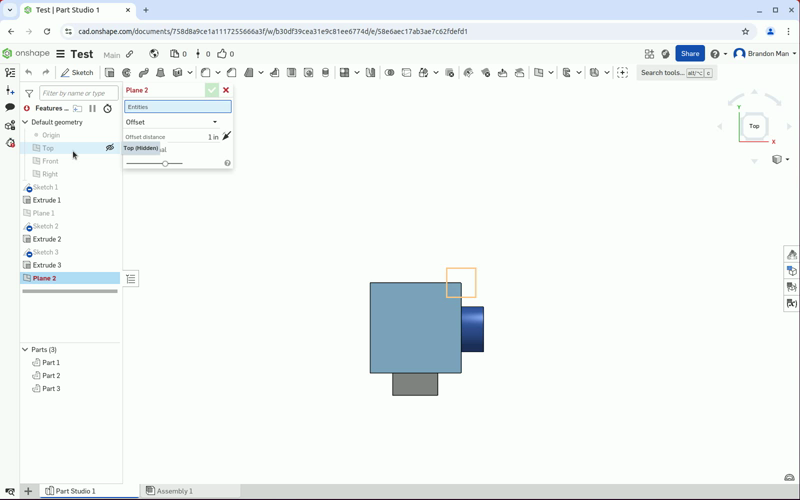
click(73, 150)
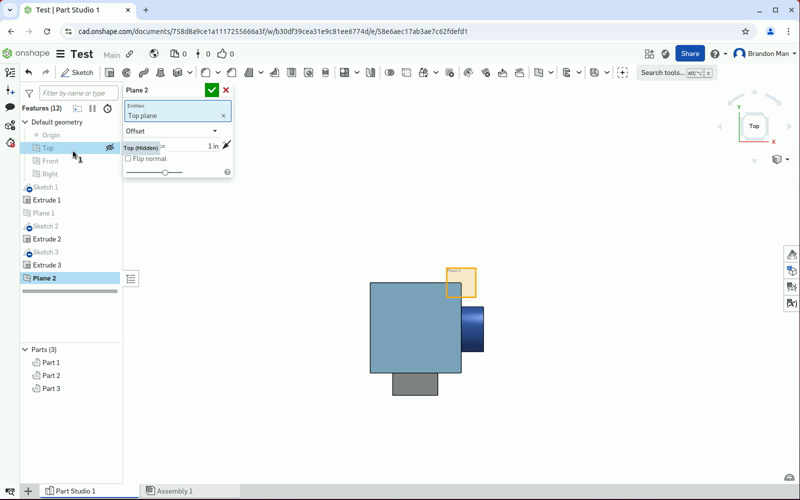
key(tab, 2)
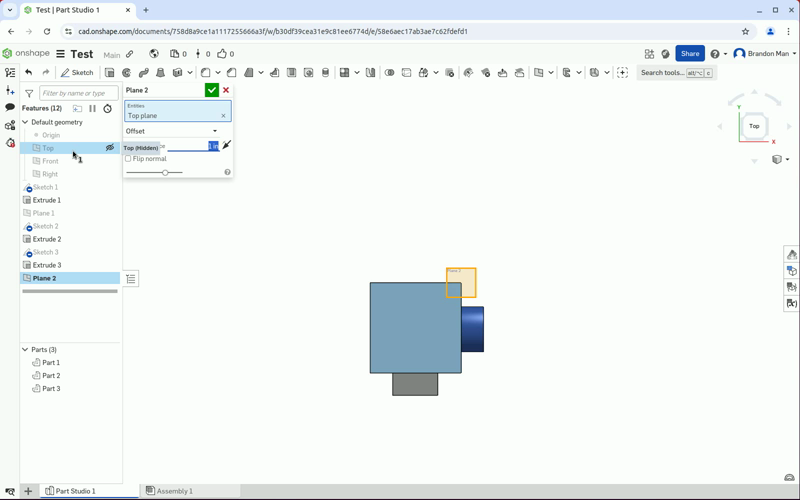
text(18.548)
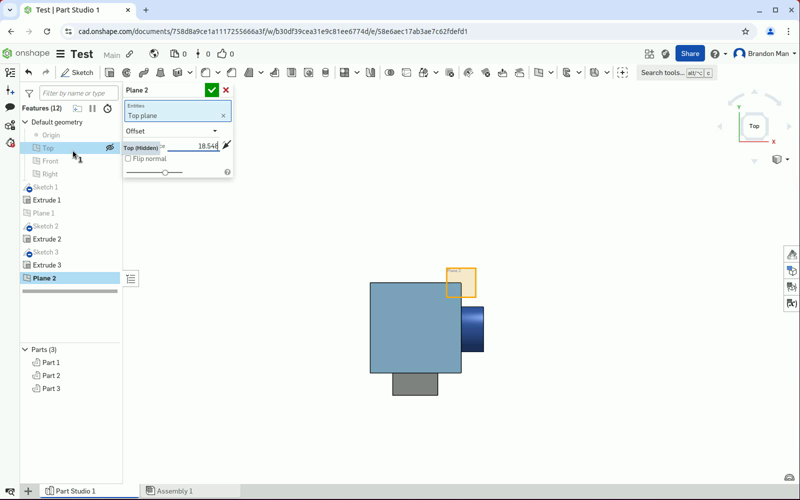
key(enter, 2)
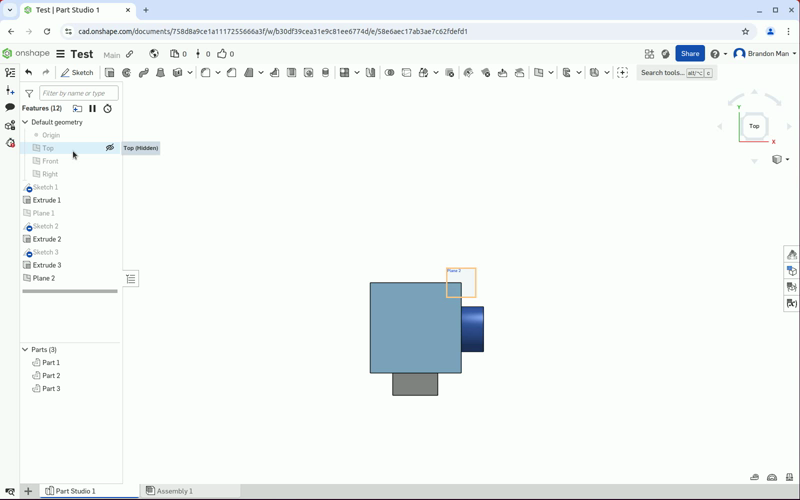
key(shift+s)
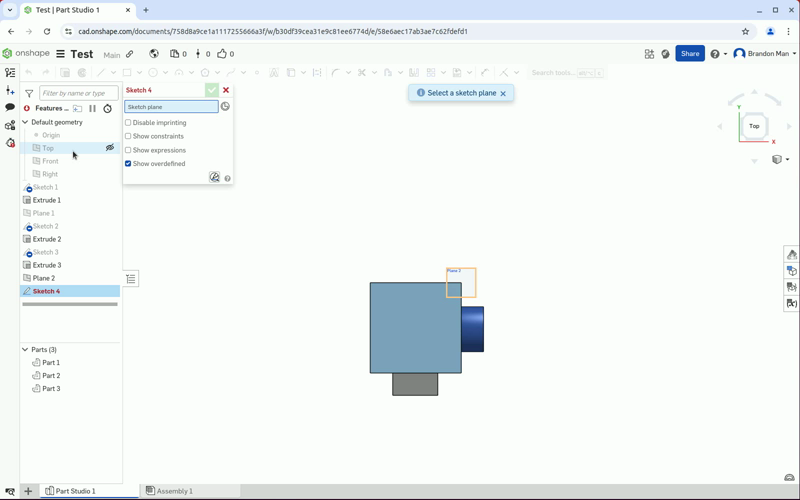
mouse_move(73, 280)
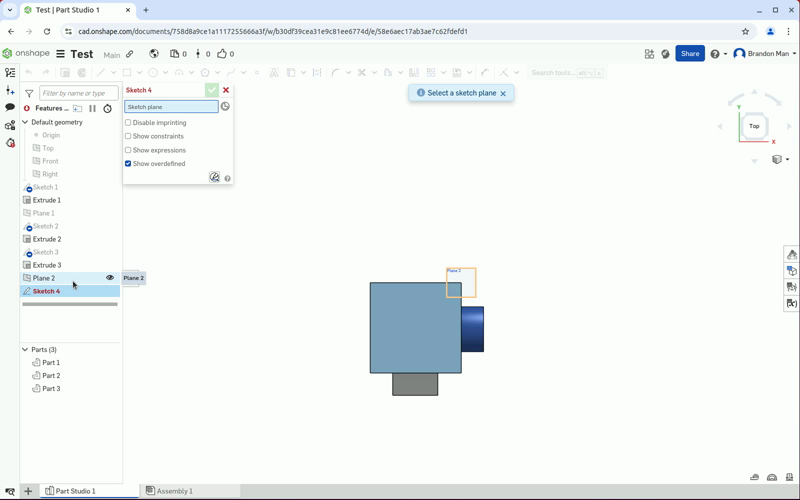
click(73, 280)
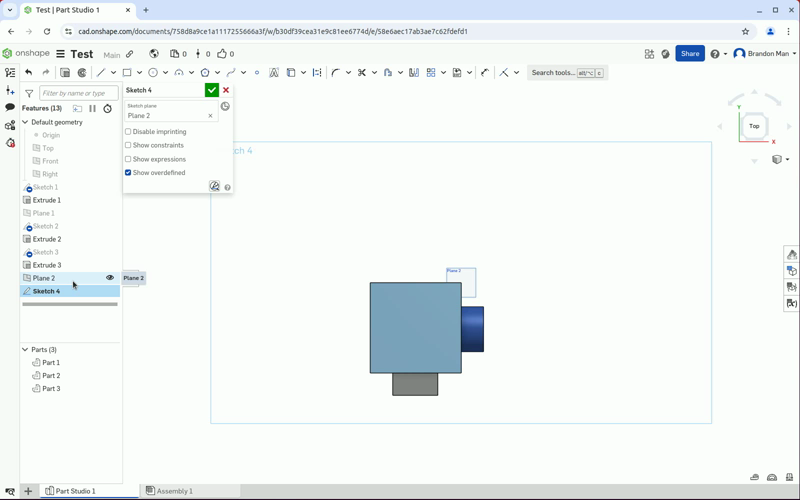
mouse_move(73, 352)
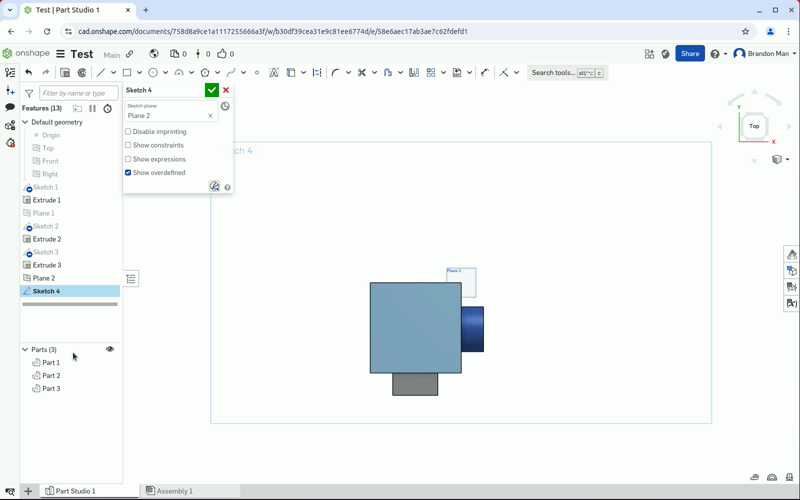
key(y)
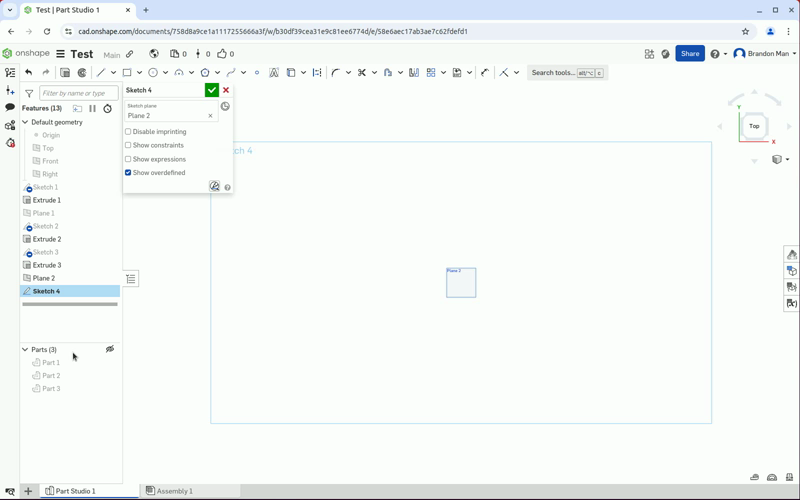
key(c)
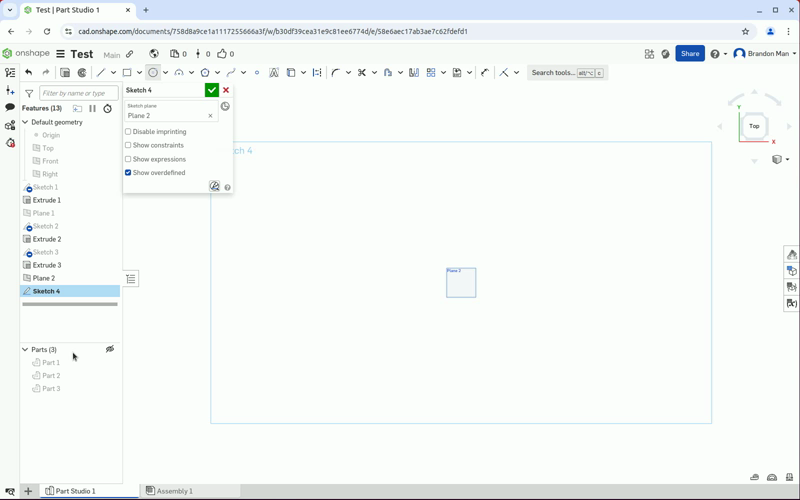
key_down(shift)
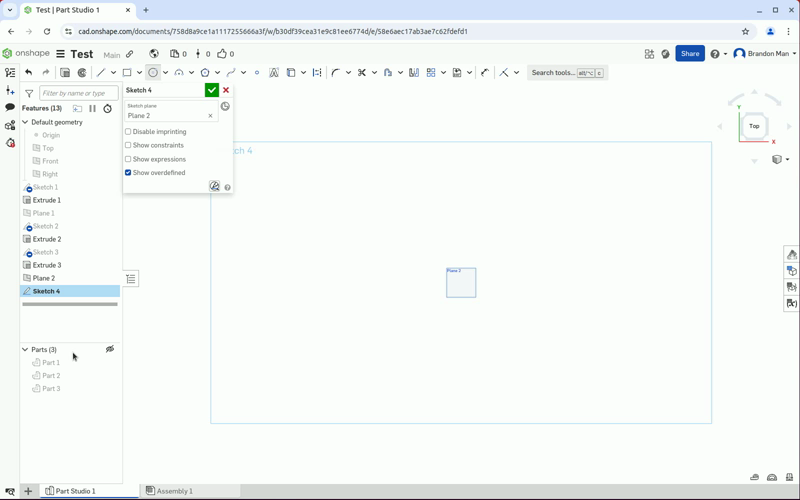
mouse_move(415, 326)
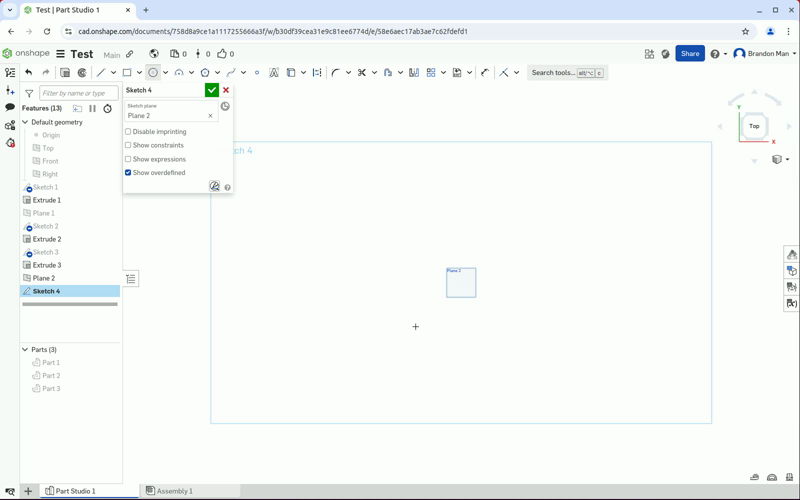
click(415, 326)
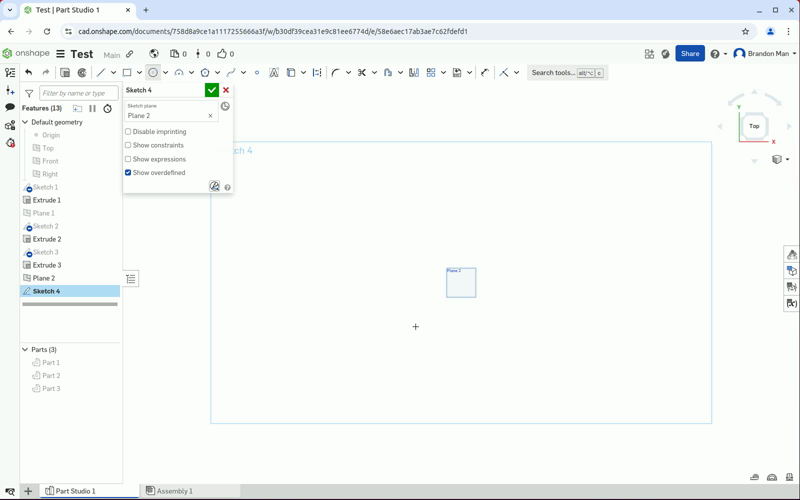
key_up(shift)
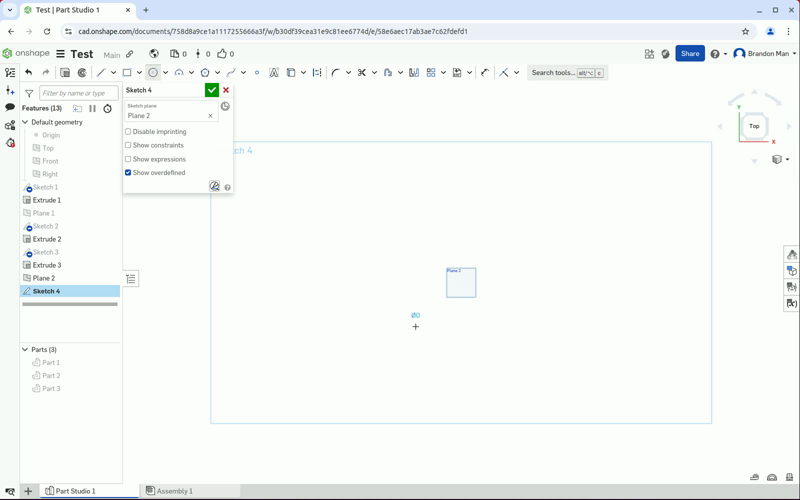
mouse_move(438, 326)
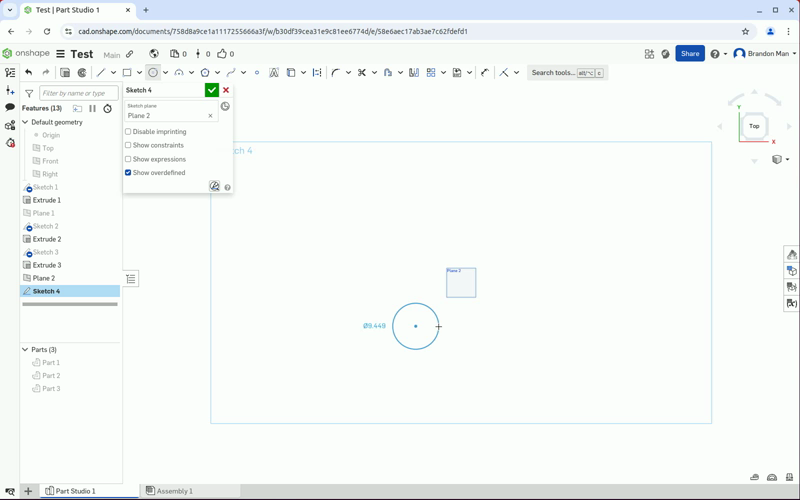
click(438, 326)
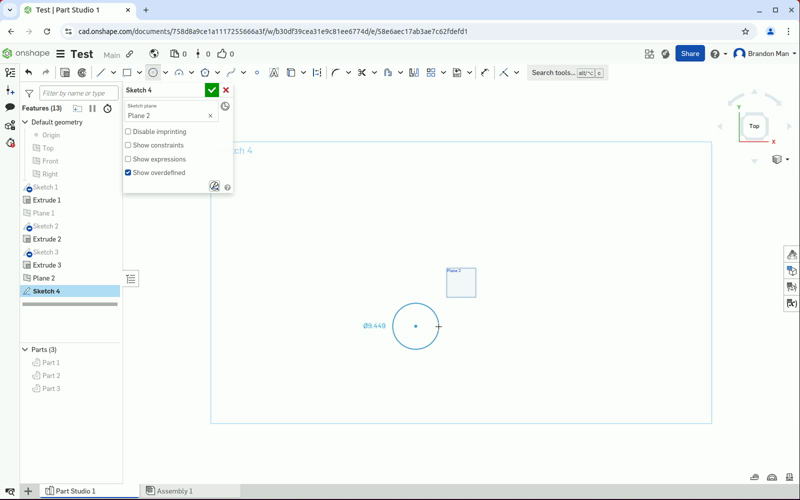
key(esc)
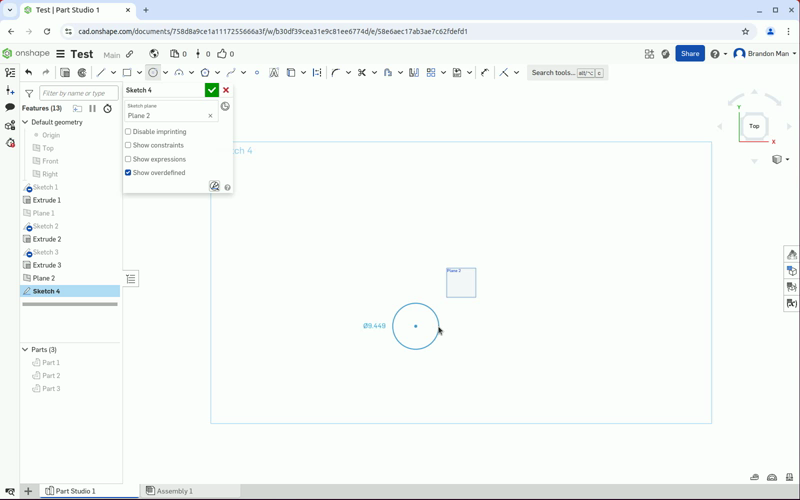
mouse_move(410, 309)
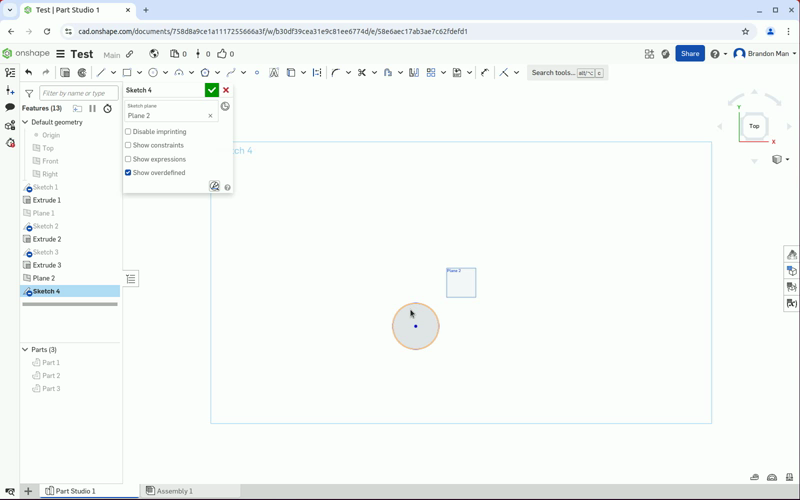
scroll(6)
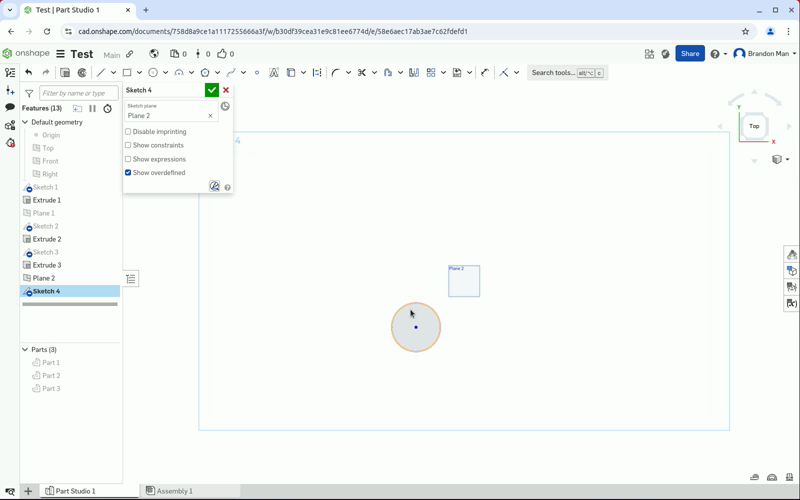
scroll(6)
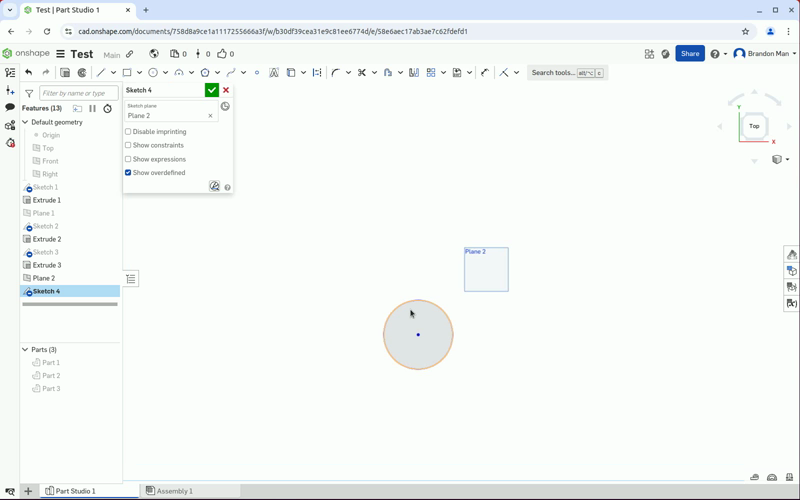
scroll(6)
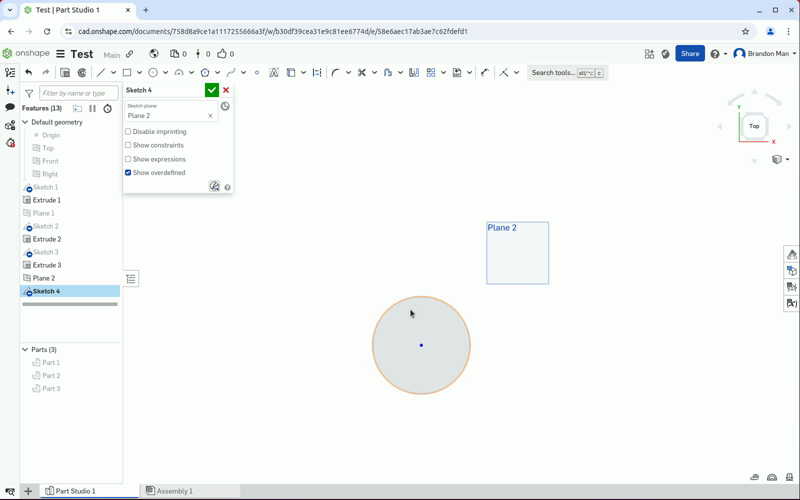
scroll(6)
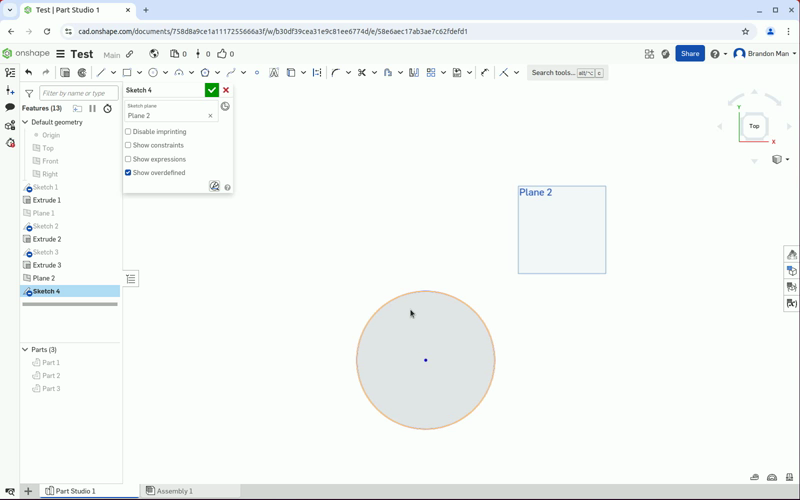
scroll(6)
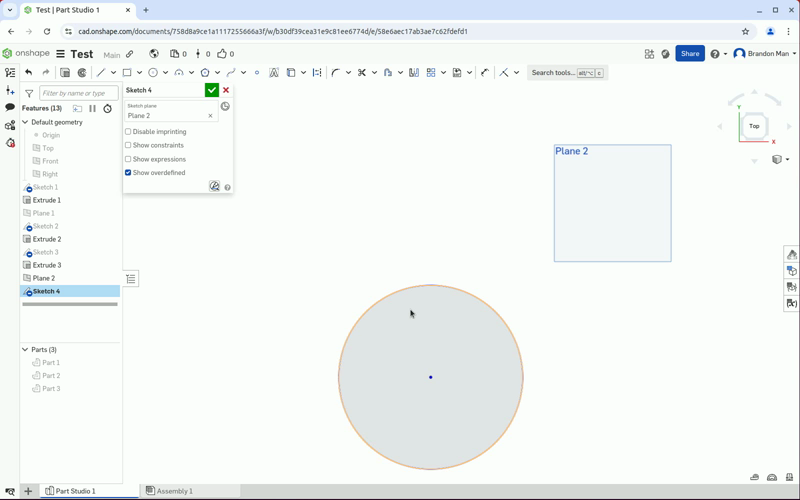
scroll(6)
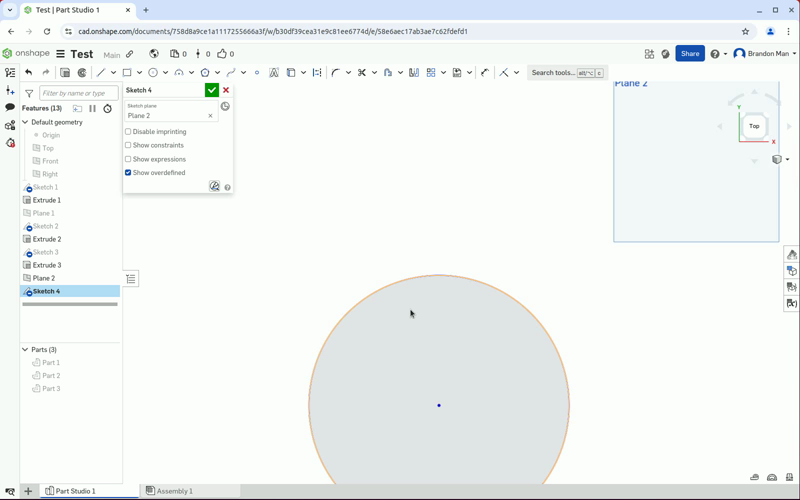
scroll(6)
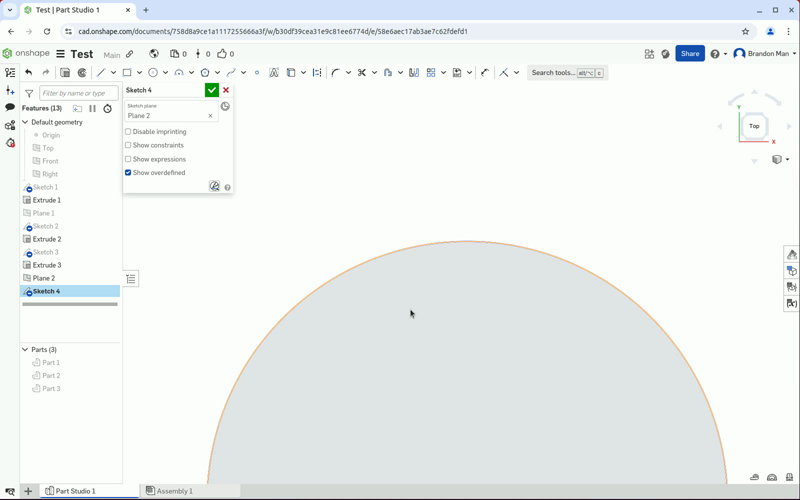
click(410, 309)
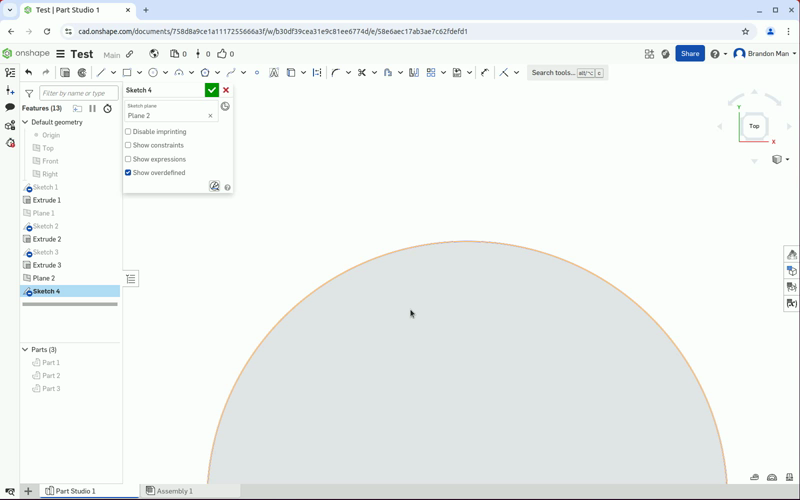
scroll(-6)
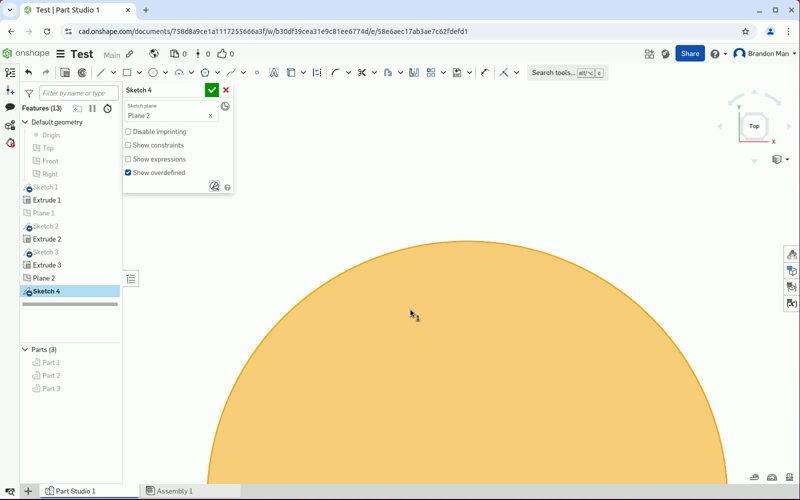
scroll(-6)
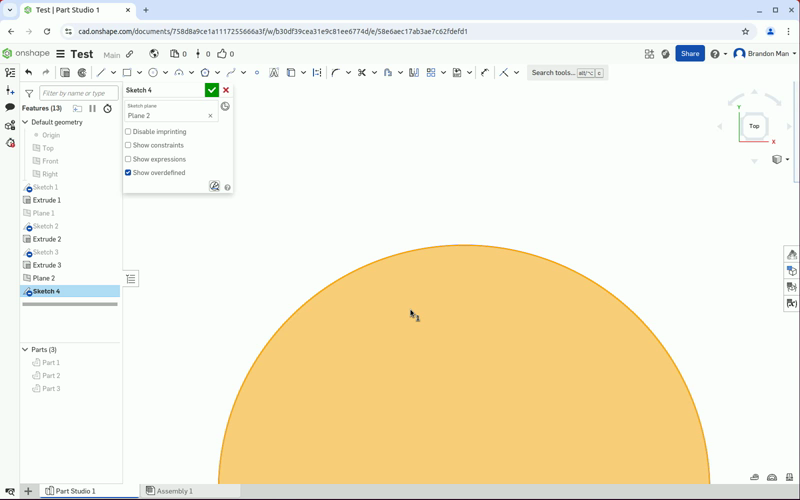
scroll(-6)
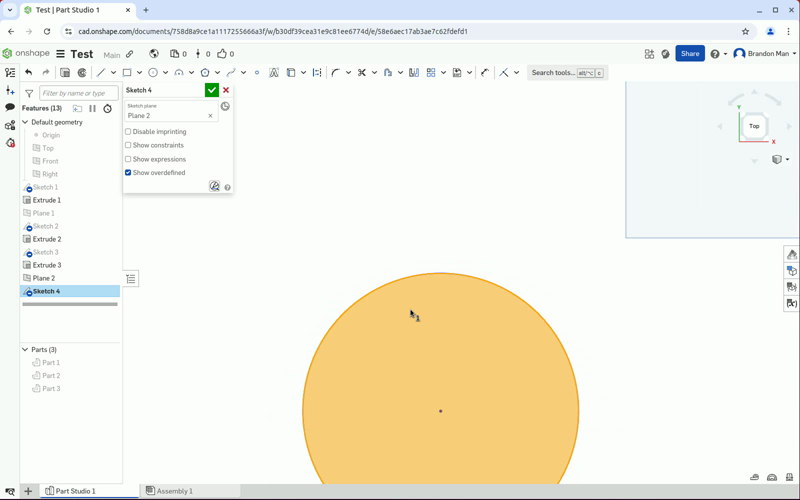
scroll(-6)
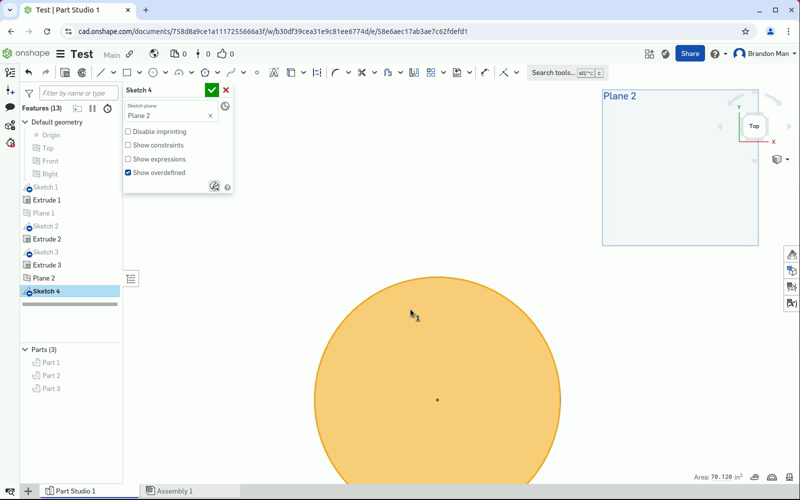
scroll(-6)
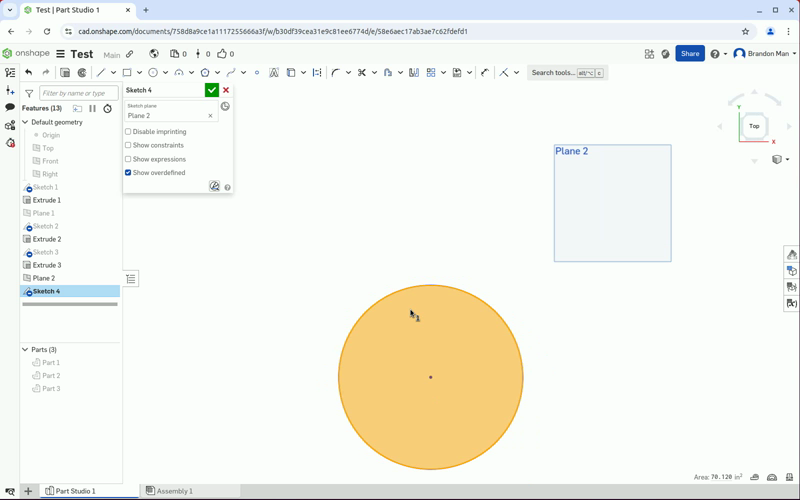
scroll(-6)
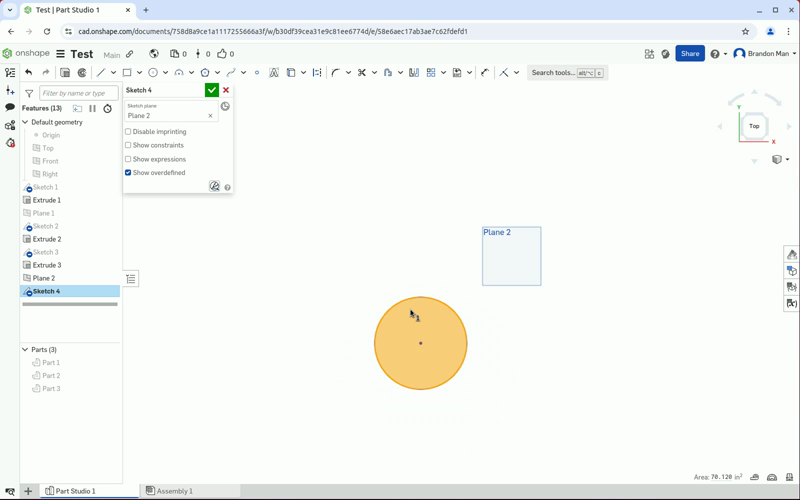
scroll(-6)
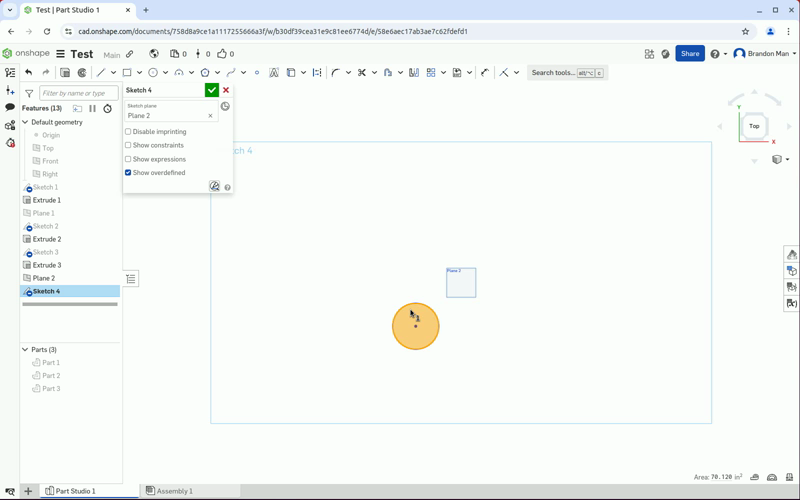
mouse_move(73, 352)
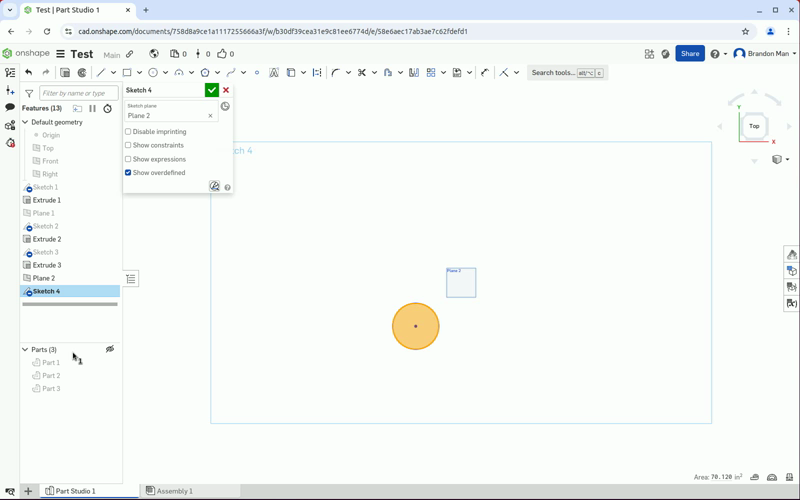
key(shift+y)
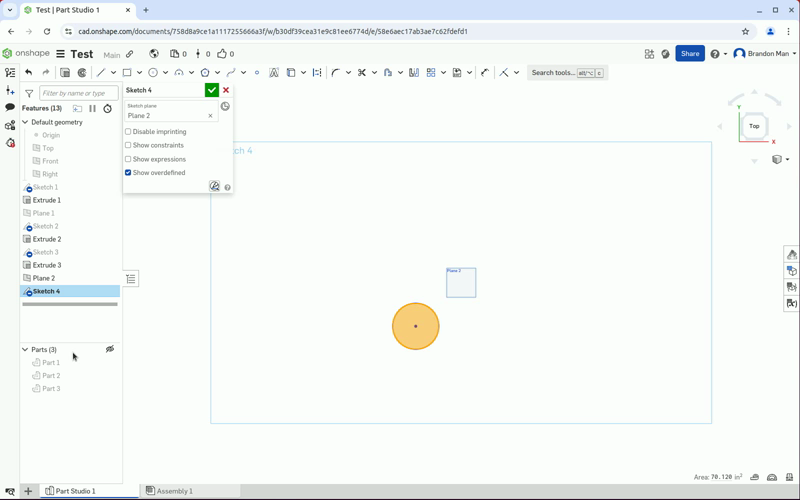
key(shift+e)
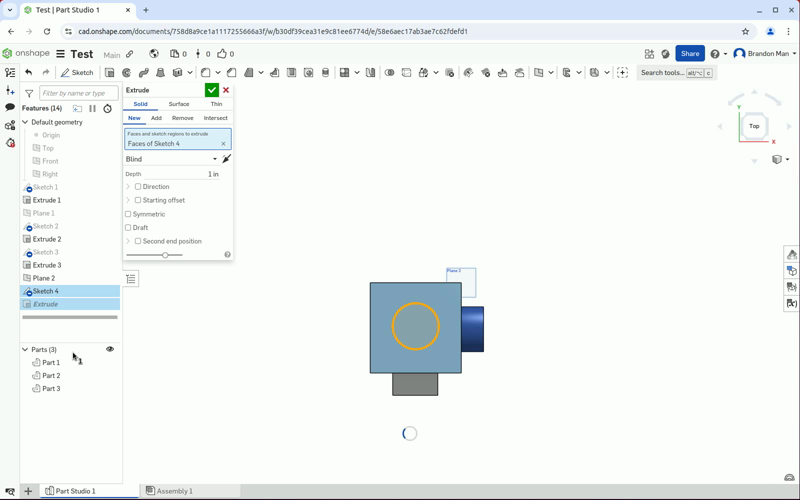
mouse_move(143, 106)
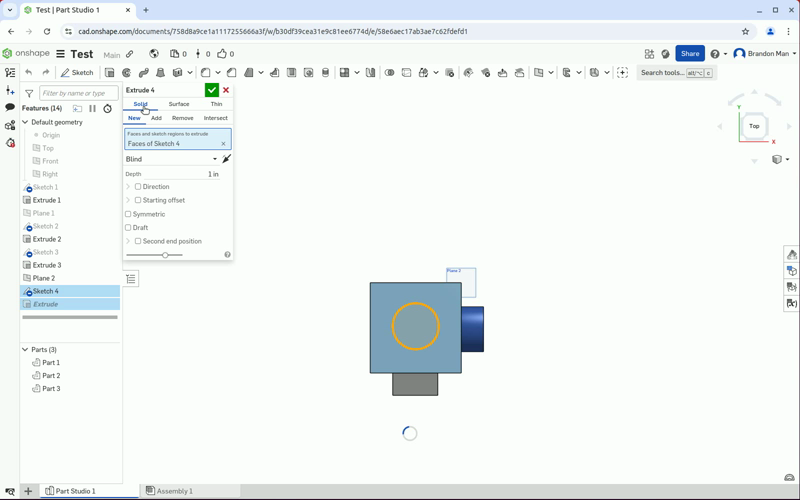
click(143, 106)
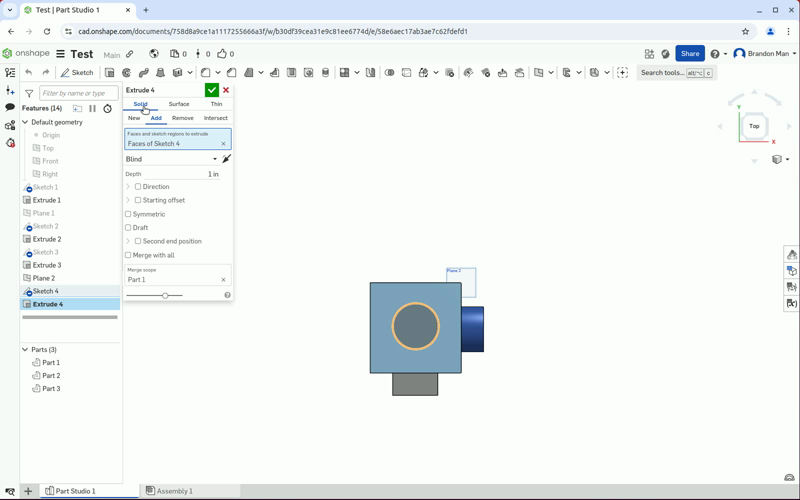
mouse_move(186, 120)
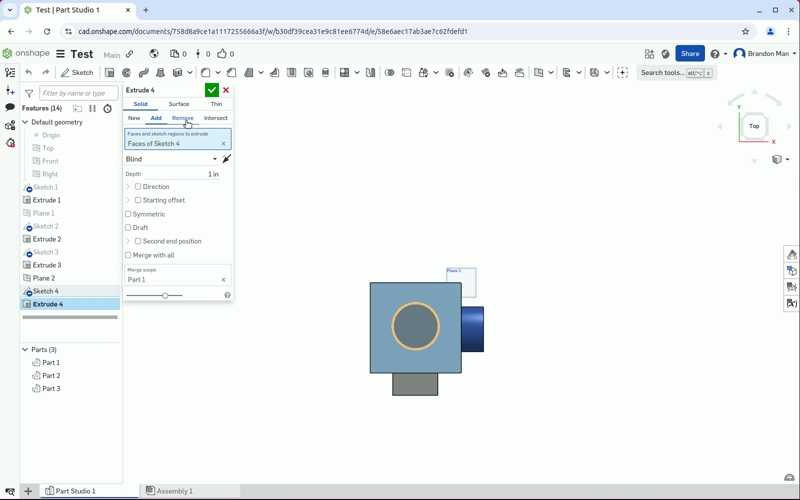
click(186, 120)
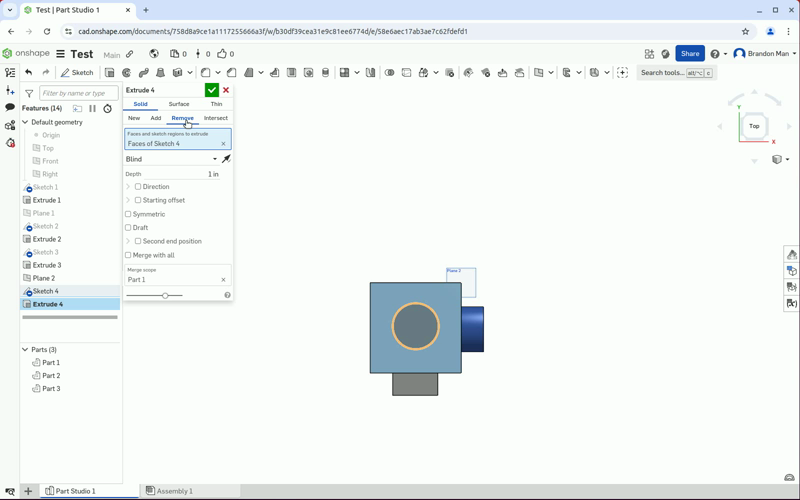
key(tab, 4)
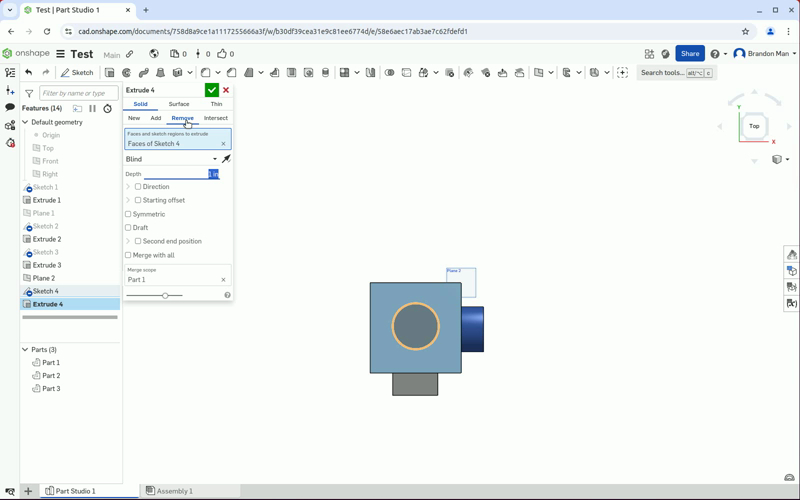
text(18.535)
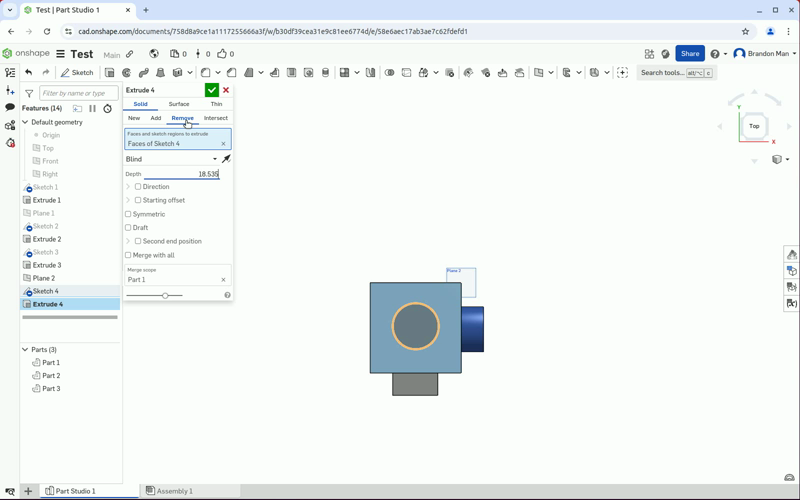
key(tab, 6)
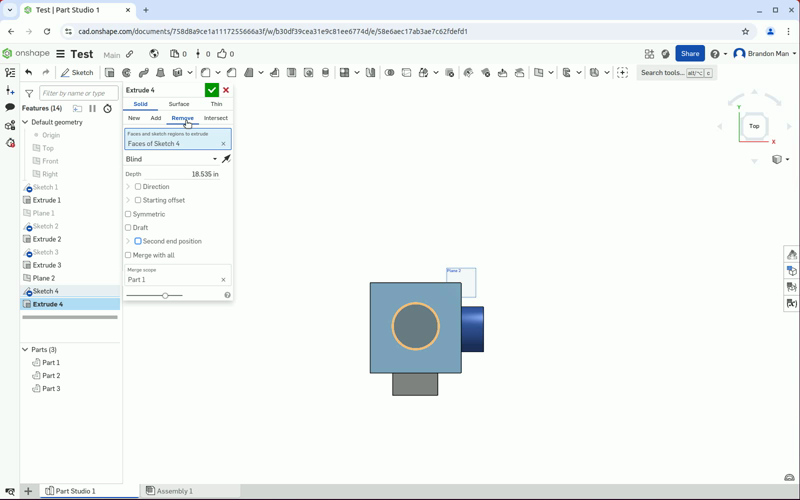
key(space)
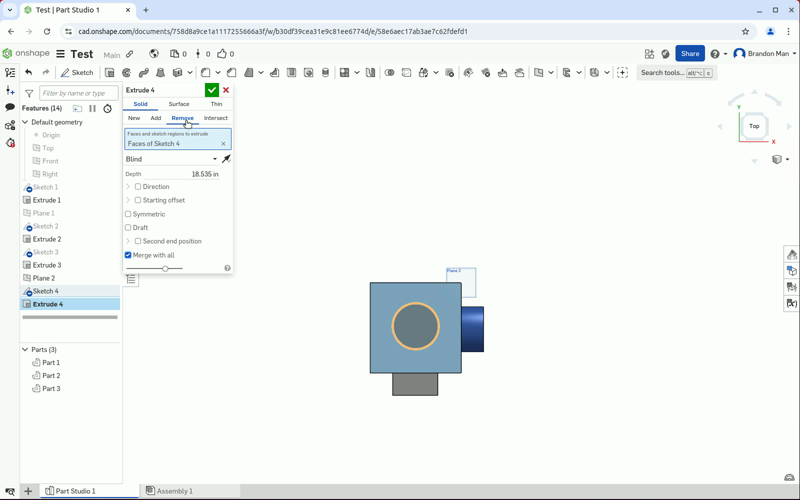
key(enter)
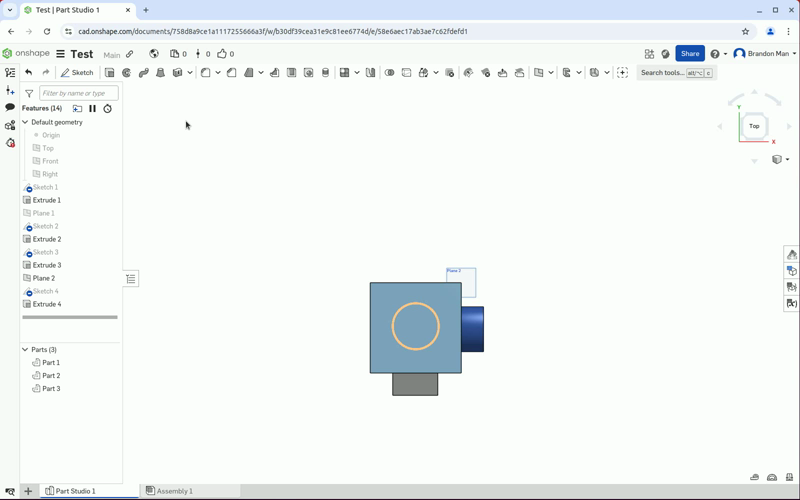
key(shift+h)
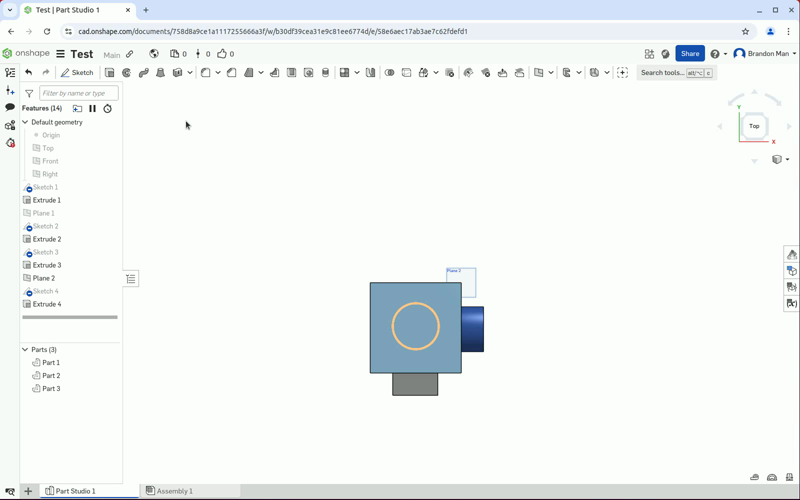
key(shift+h)
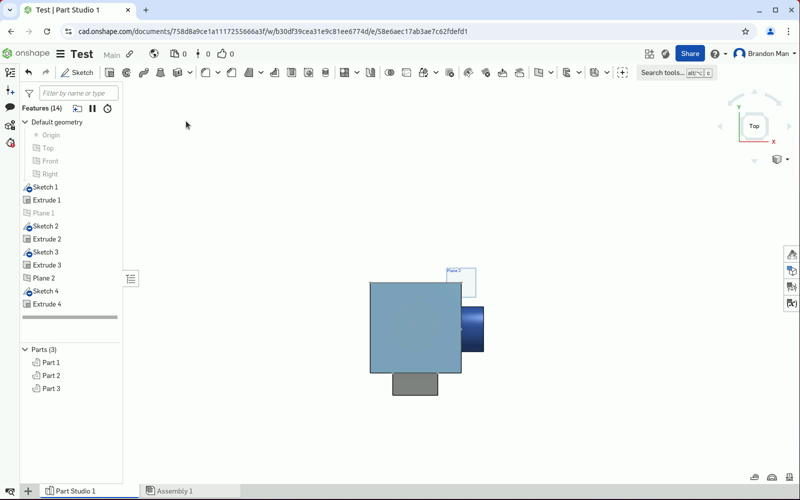
key(shift+7)
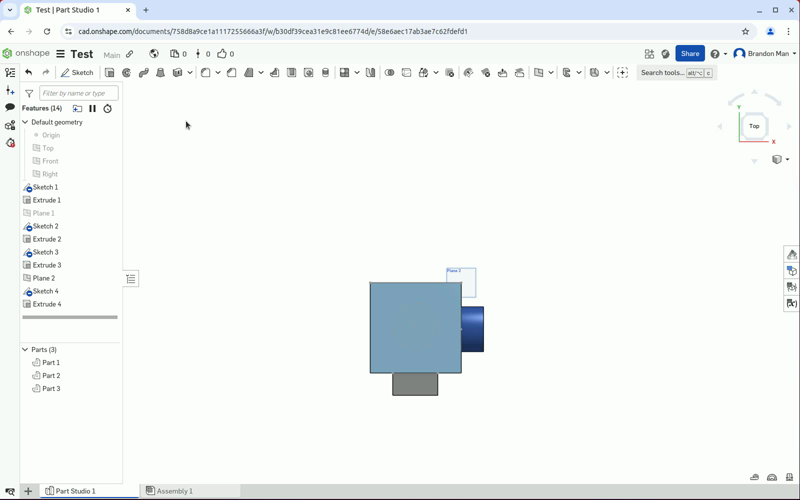
key(up, 3)
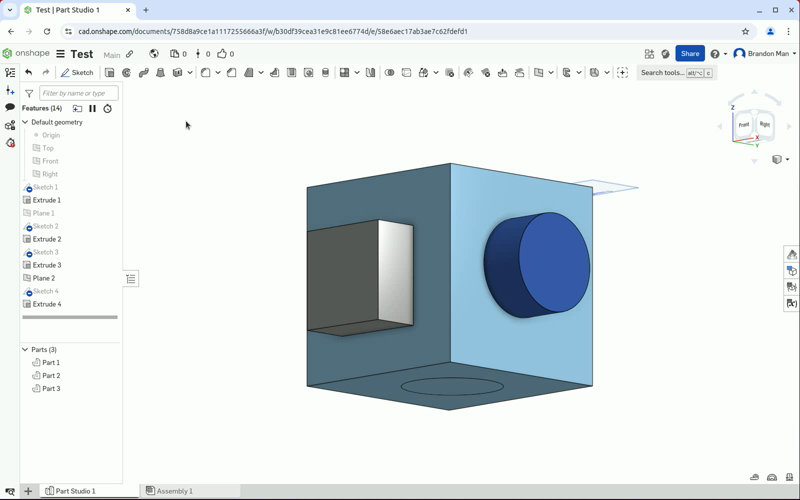
key(left, 3)
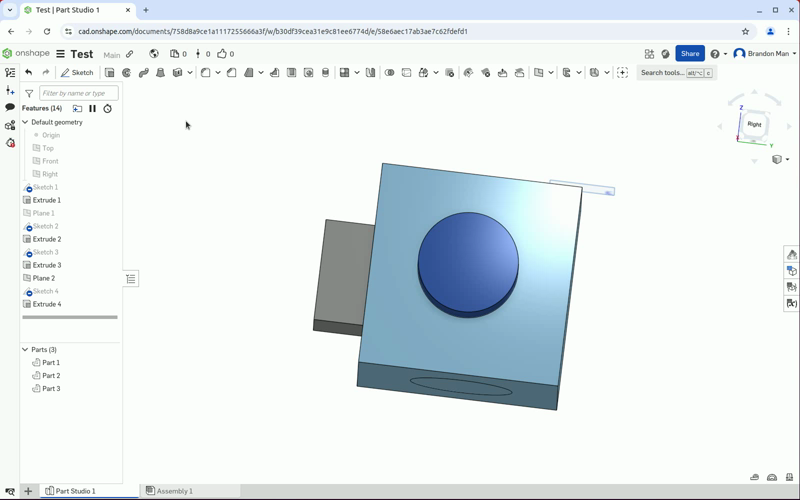
key(right, 3)
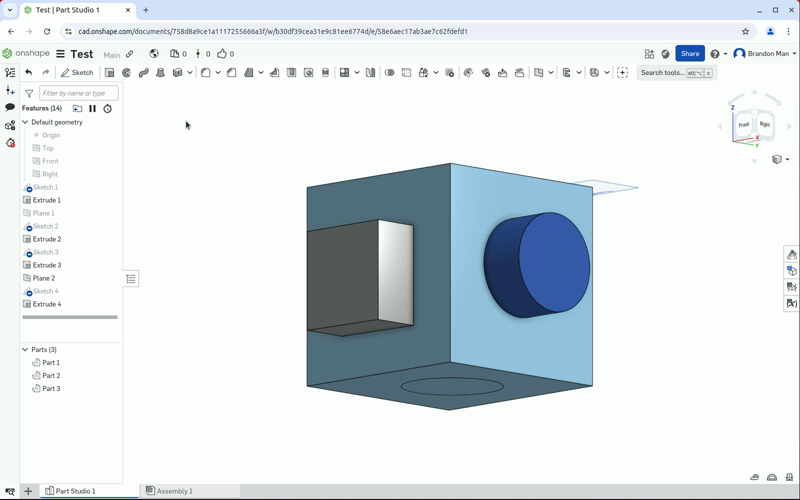
key(down, 3)
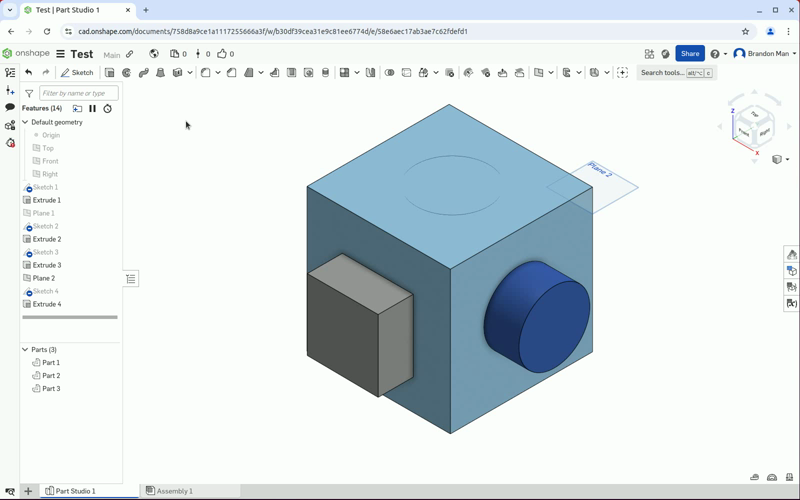
mouse_move(73, 189)
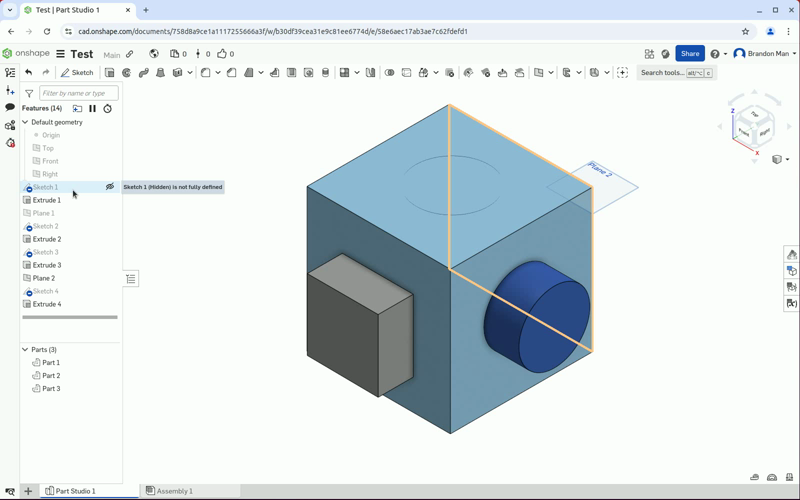
click(73, 189)